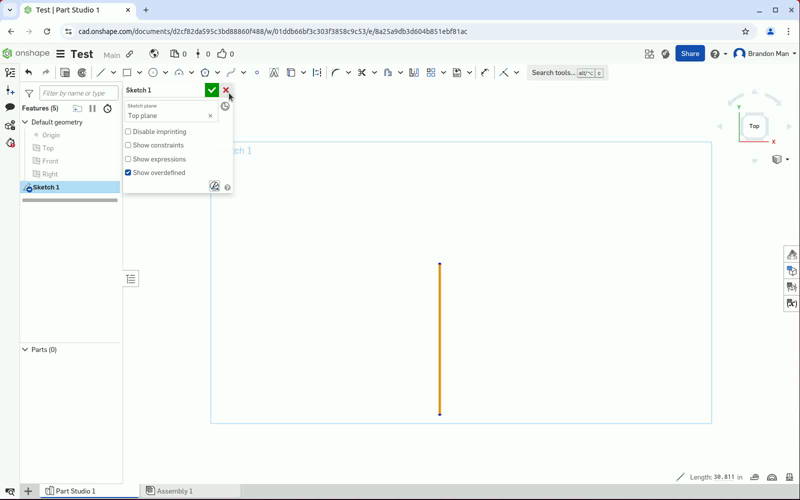
key(shift+h)
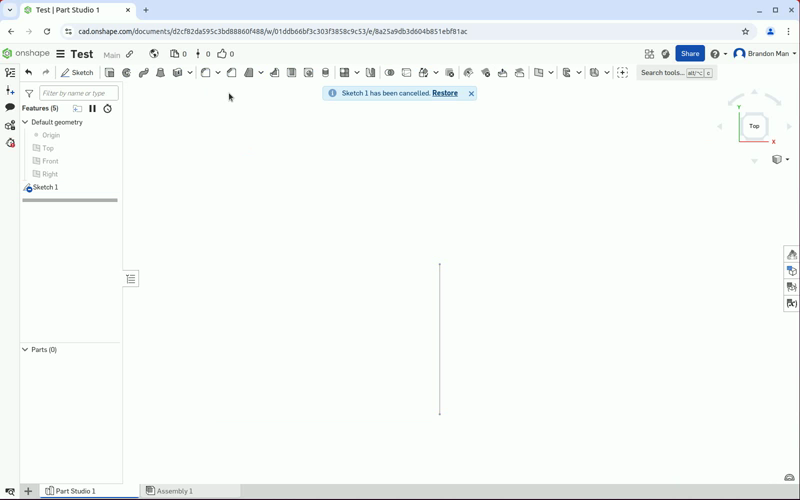
key(shift+s)
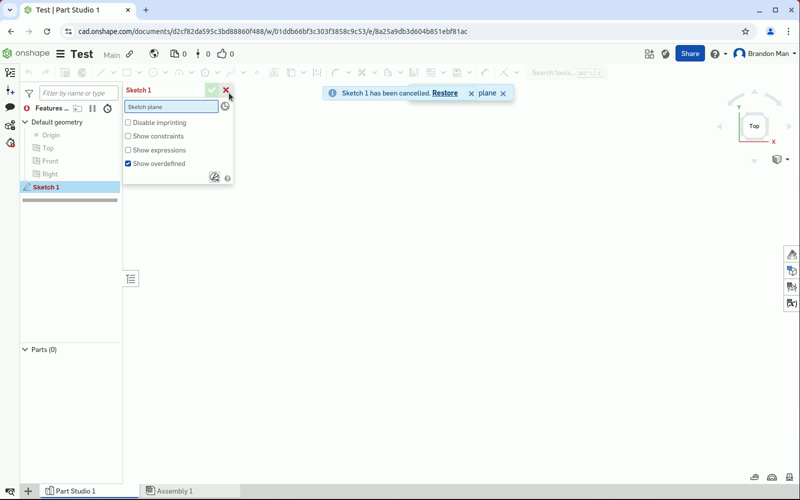
mouse_move(73, 150)
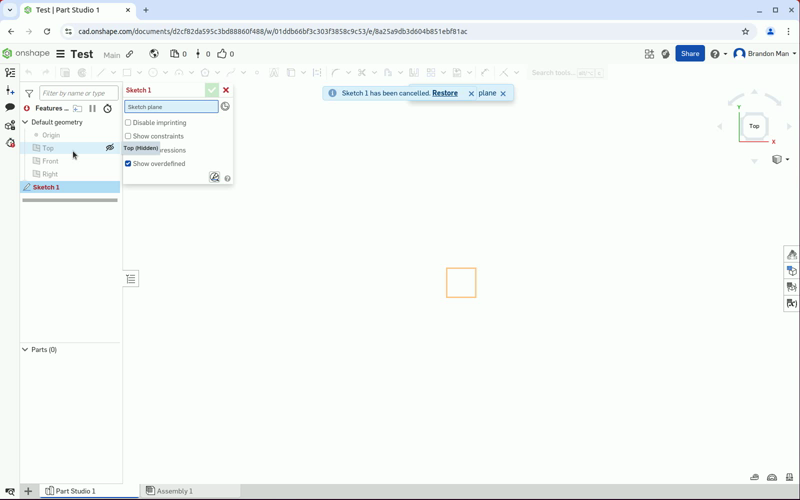
click(73, 150)
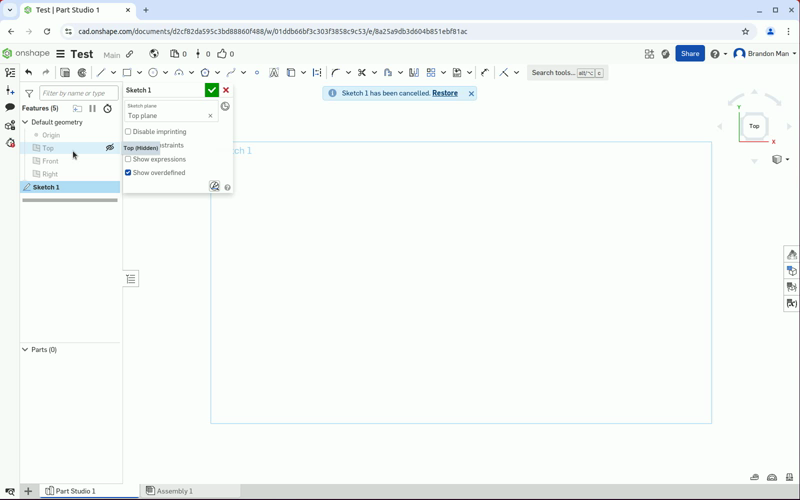
mouse_move(73, 352)
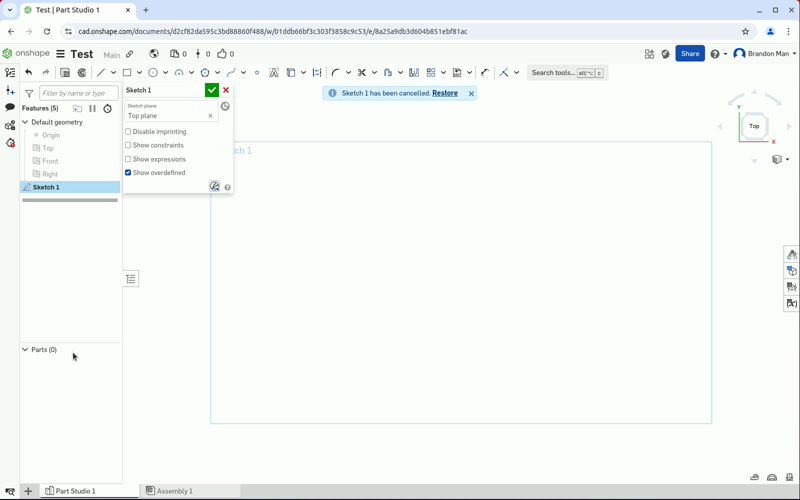
key(y)
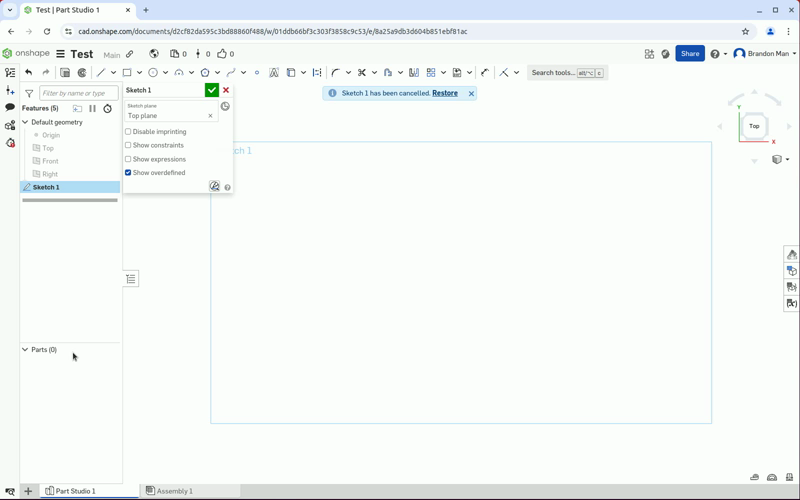
key(l)
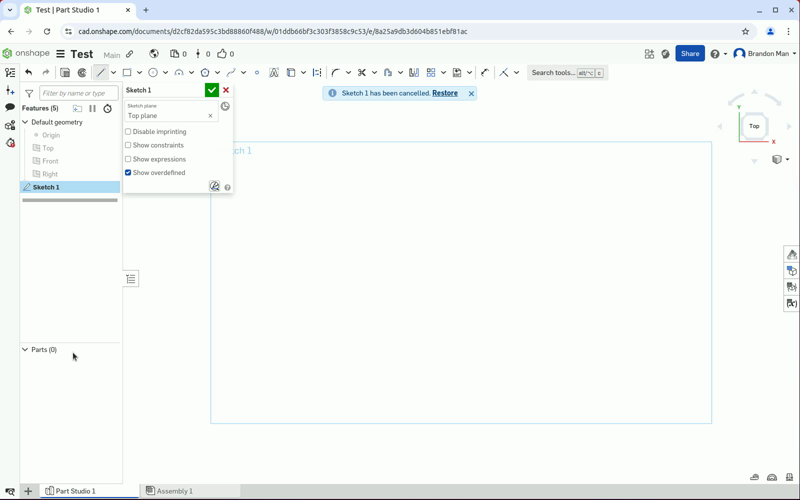
key_down(shift)
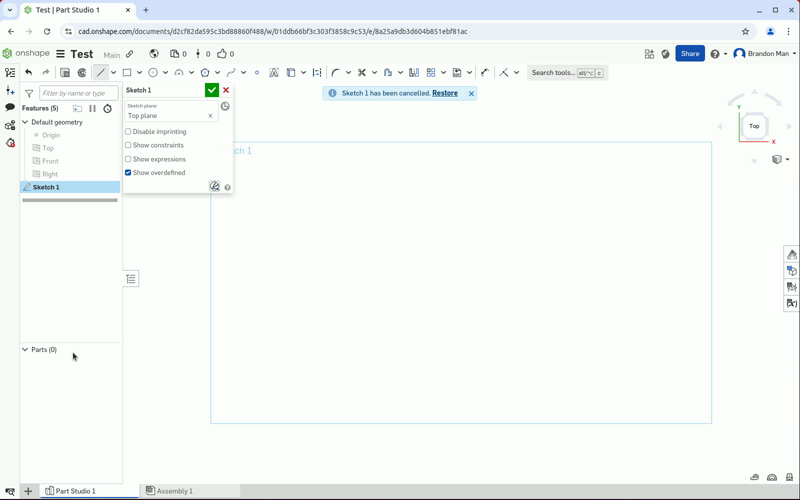
mouse_move(392, 222)
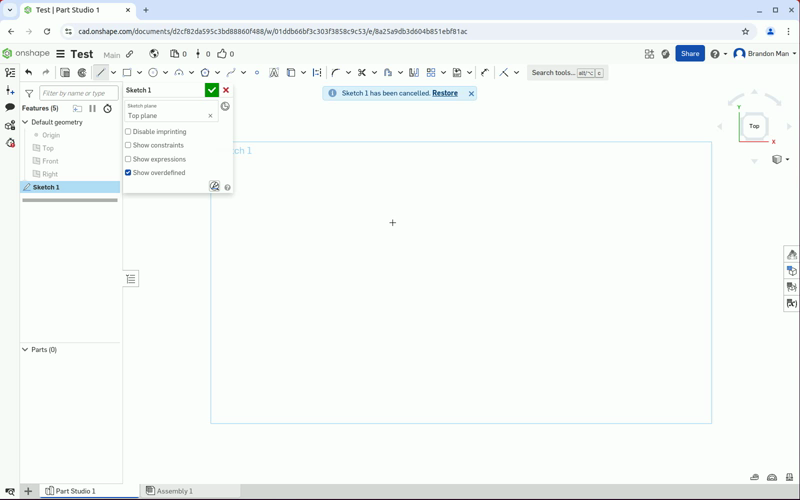
click(392, 222)
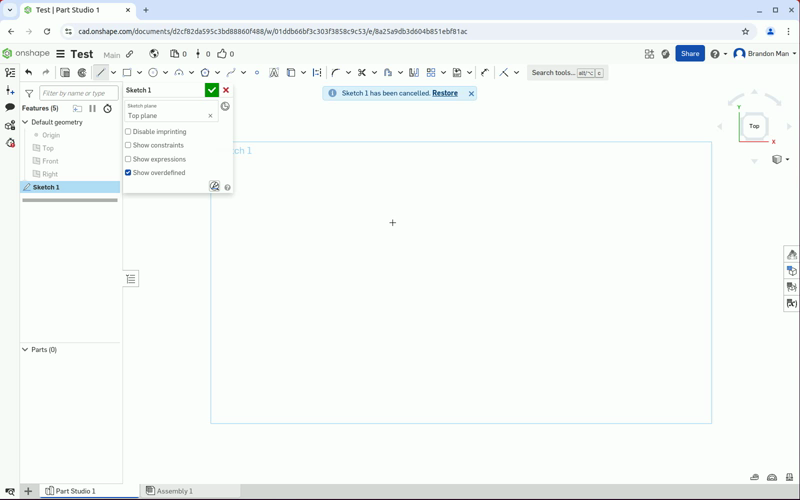
key_up(shift)
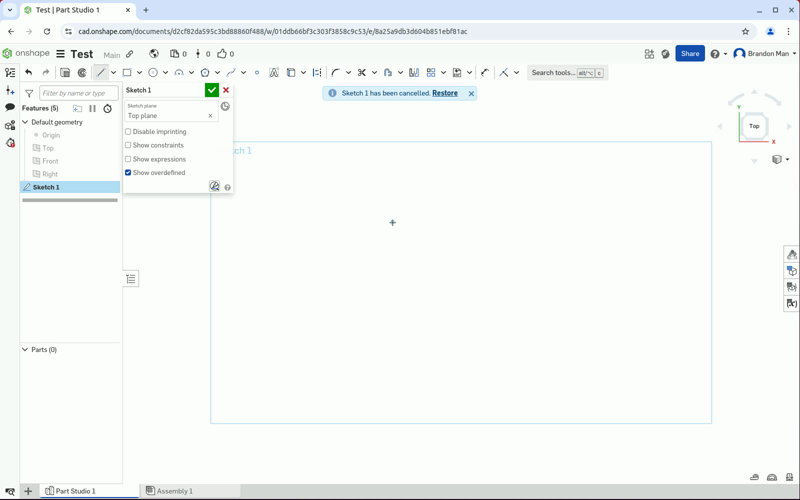
key_down(shift)
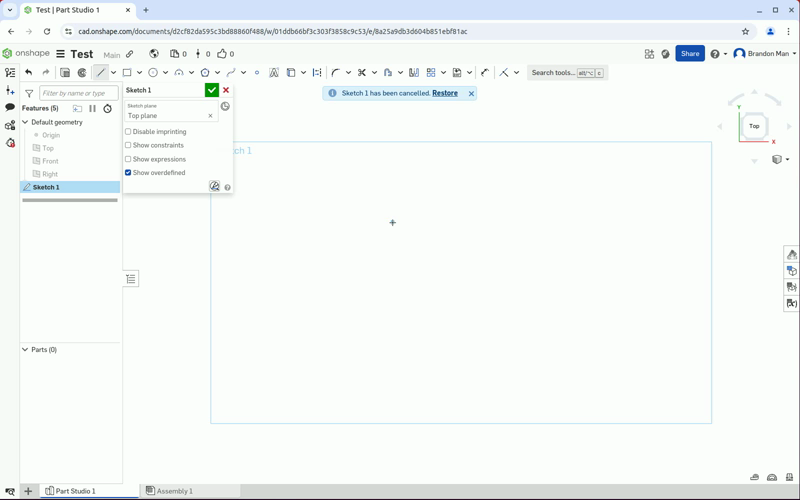
mouse_move(483, 351)
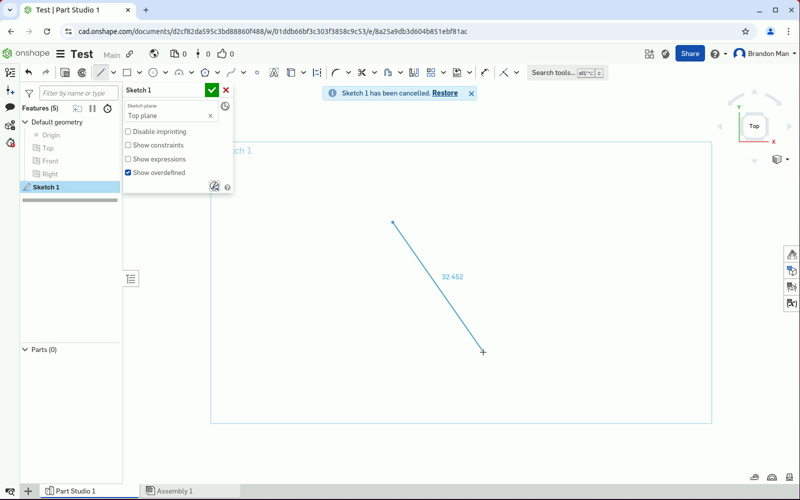
click(483, 351)
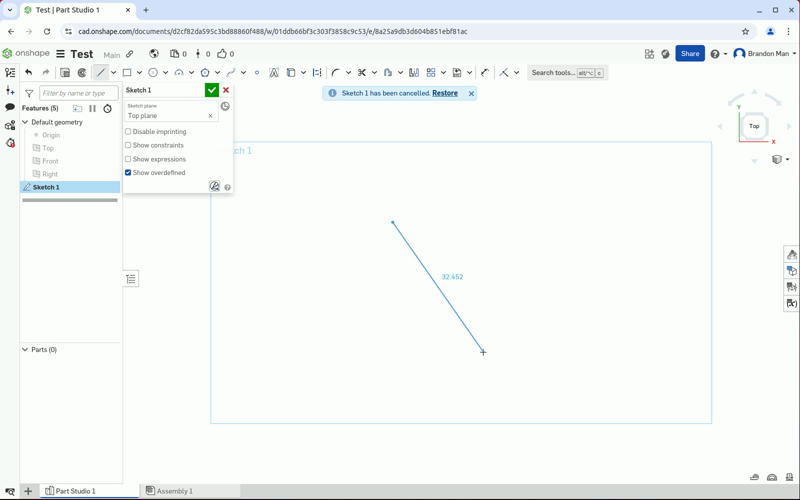
key_up(shift)
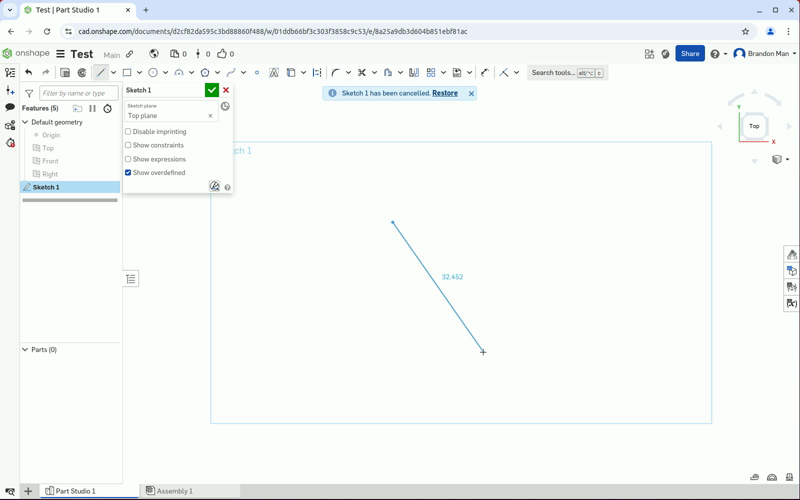
key_down(shift)
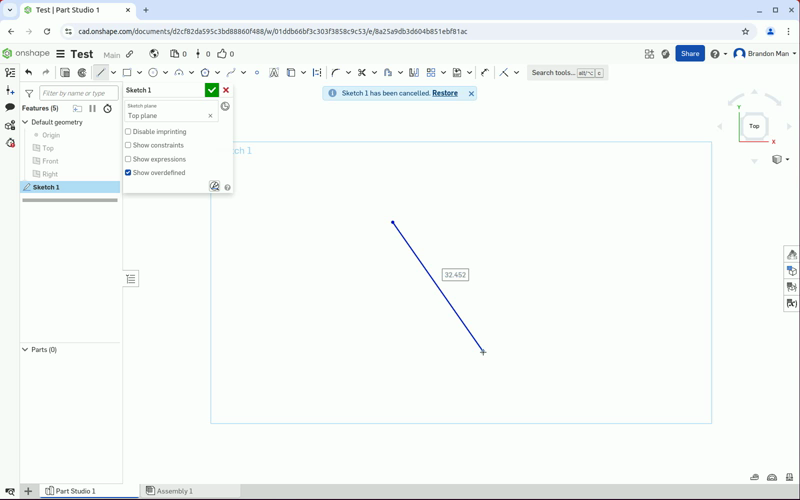
mouse_move(509, 235)
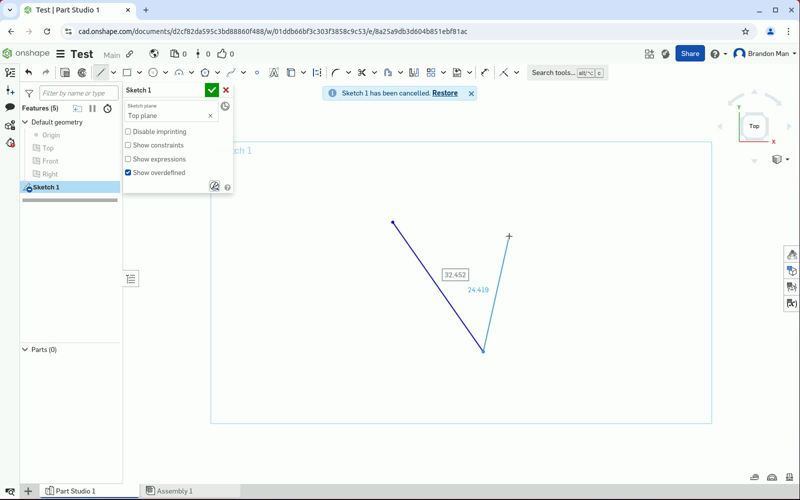
click(509, 235)
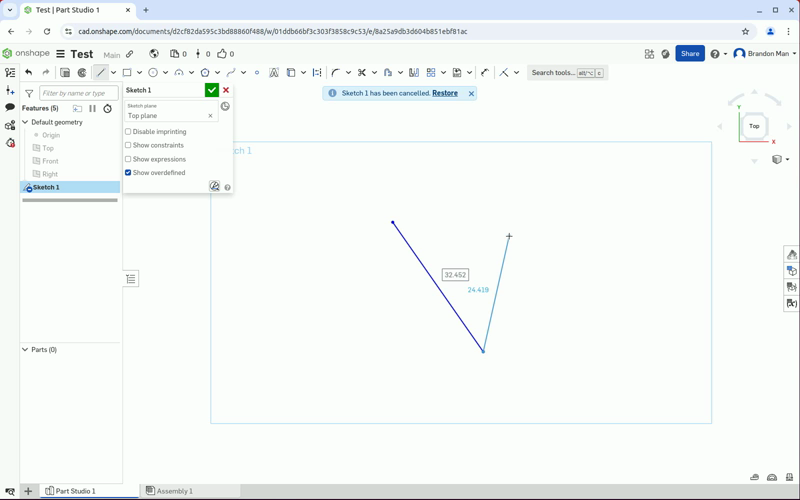
key_up(shift)
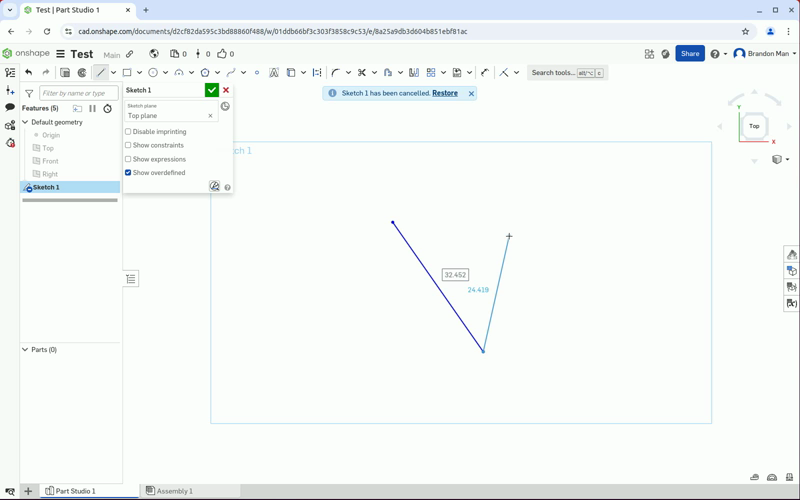
key_down(shift)
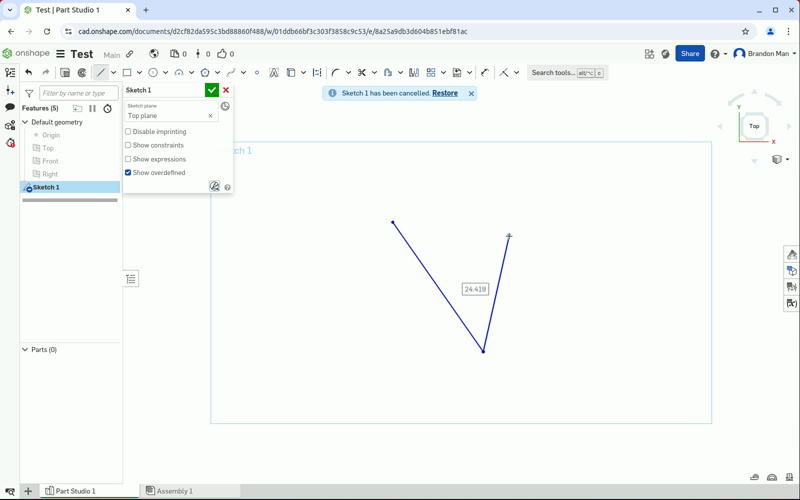
mouse_move(405, 211)
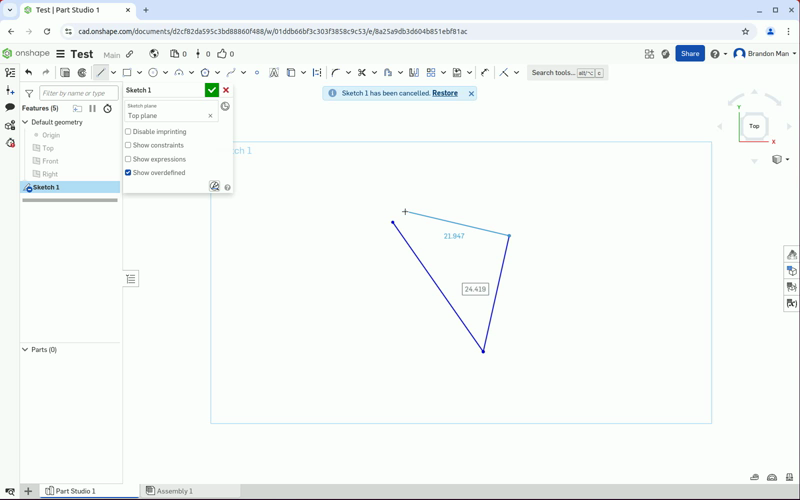
click(405, 211)
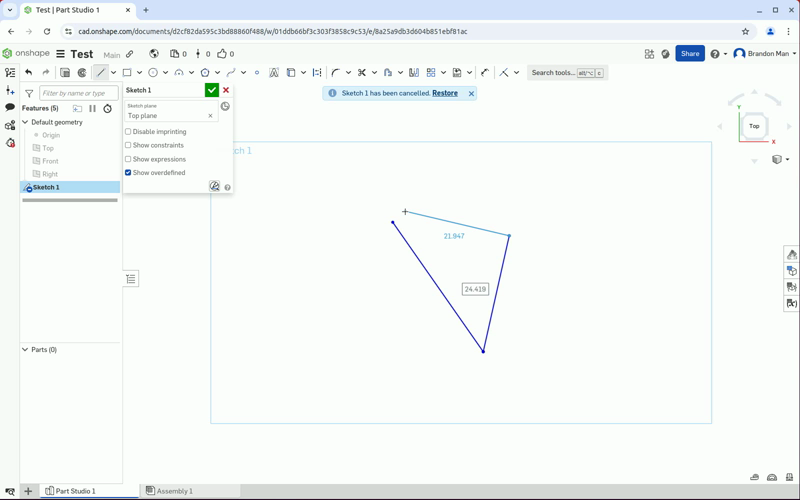
key_up(shift)
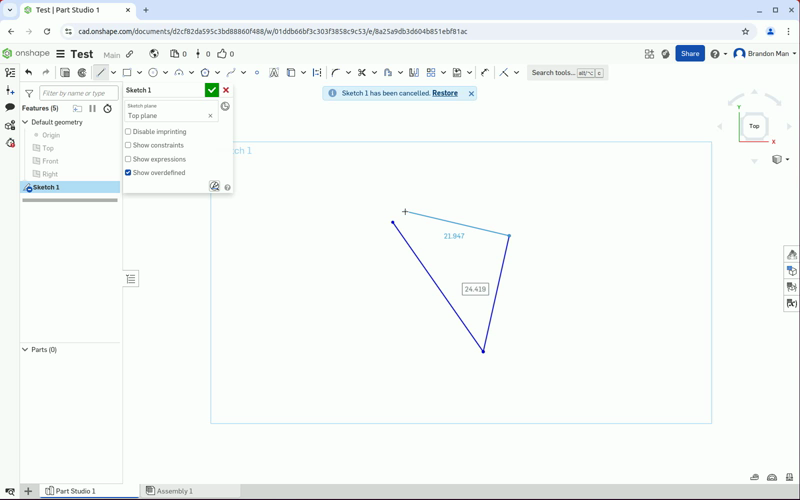
mouse_move(435, 211)
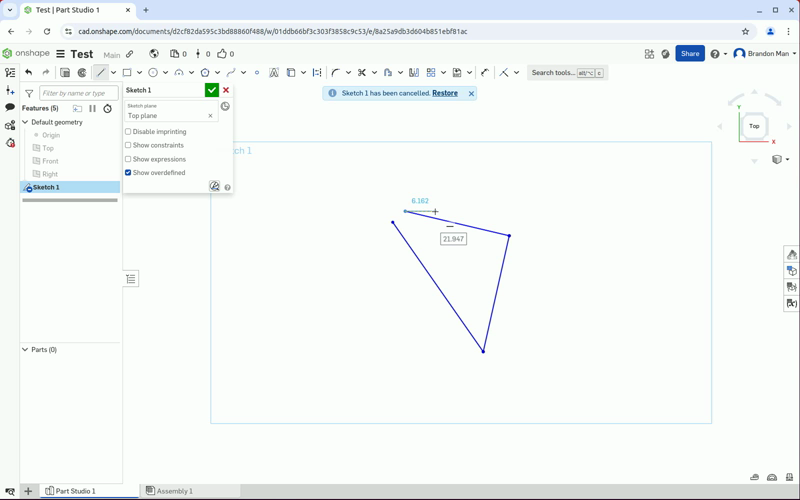
key_down(shift)
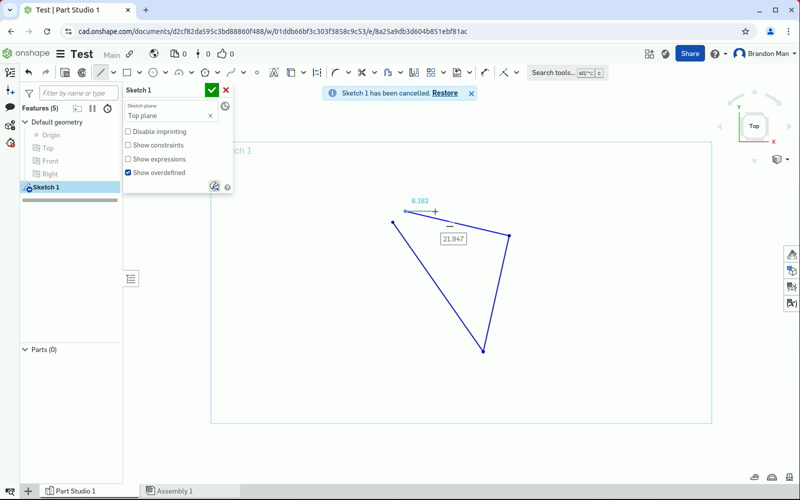
mouse_move(392, 222)
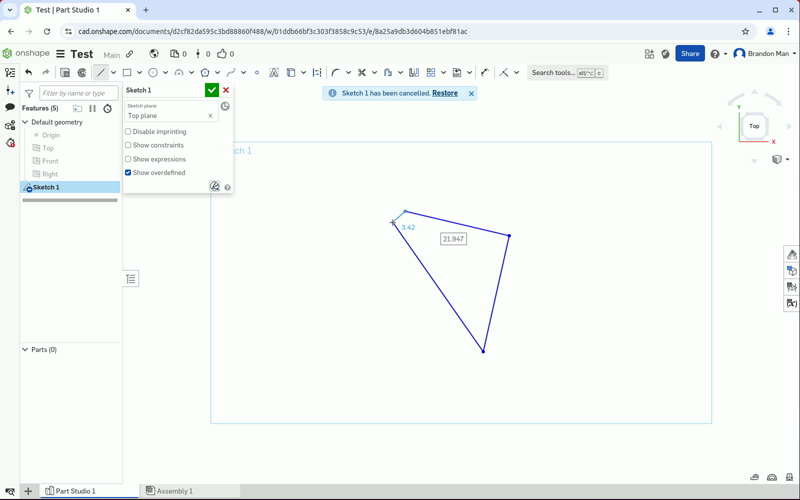
key_up(shift)
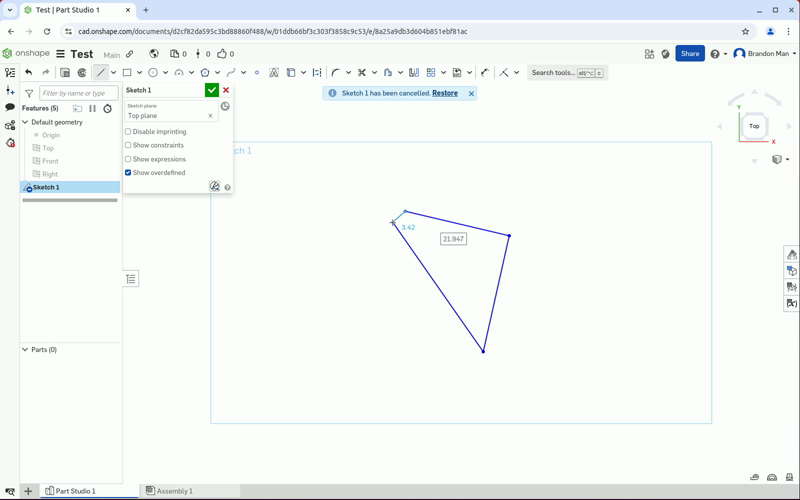
click(392, 222)
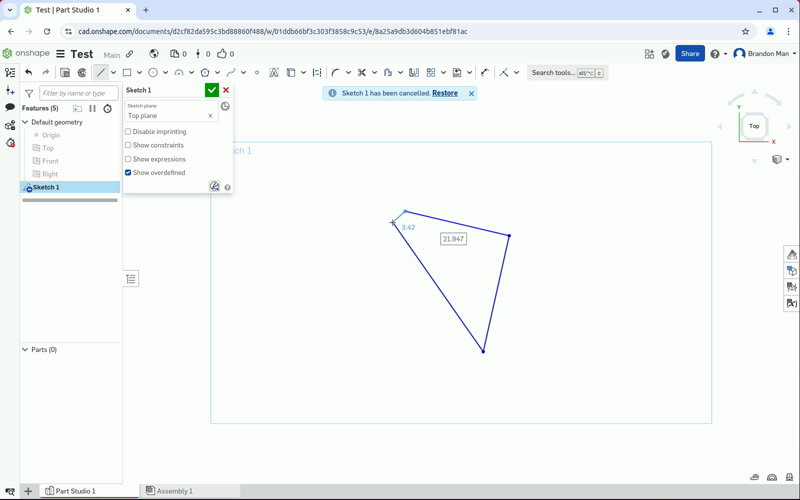
key(esc)
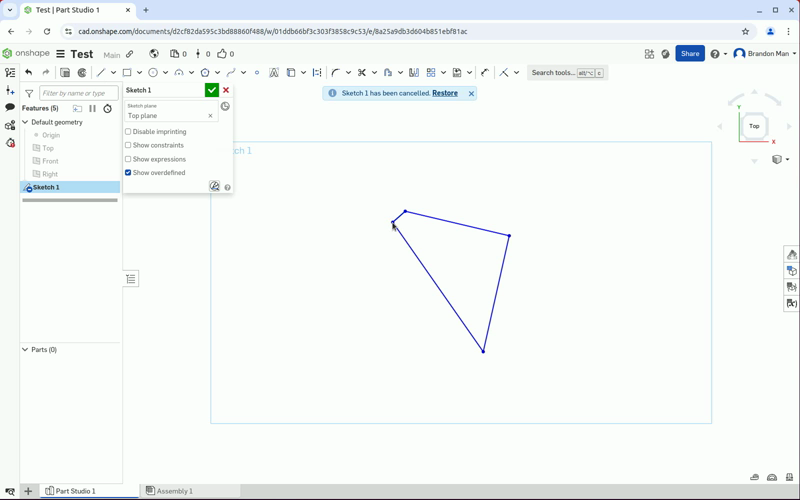
mouse_move(431, 256)
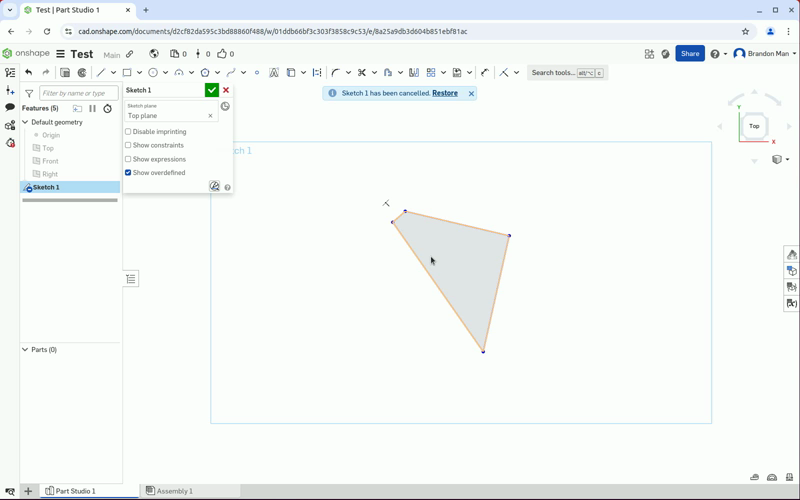
click(431, 256)
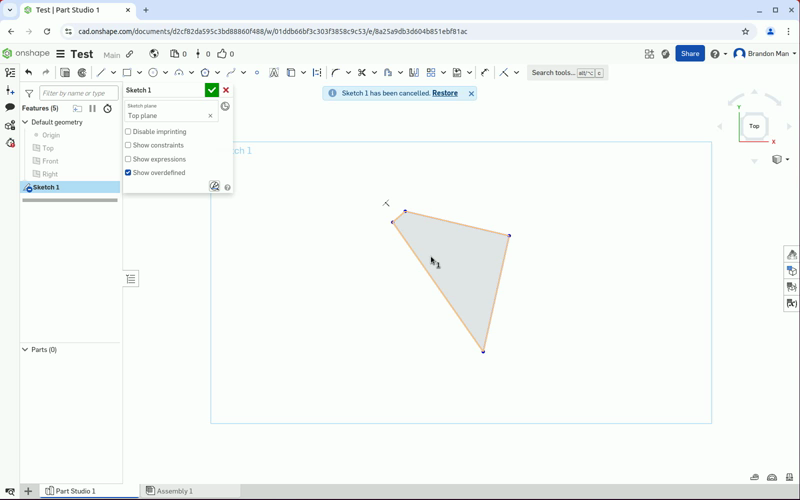
mouse_move(73, 352)
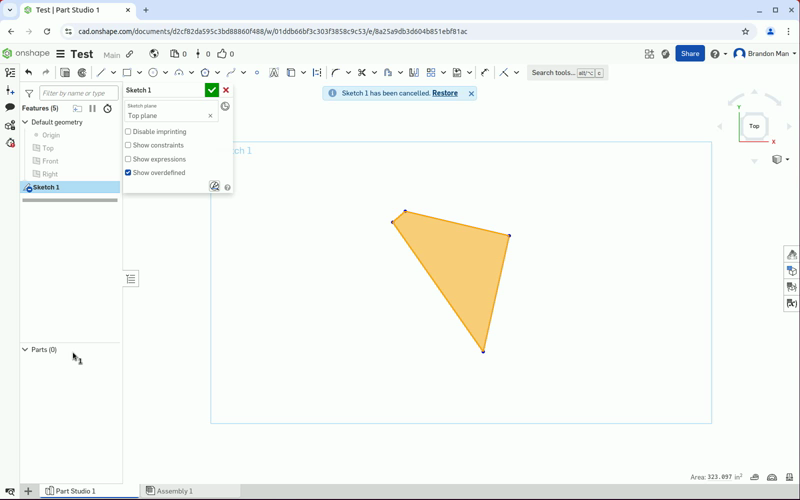
key(shift+y)
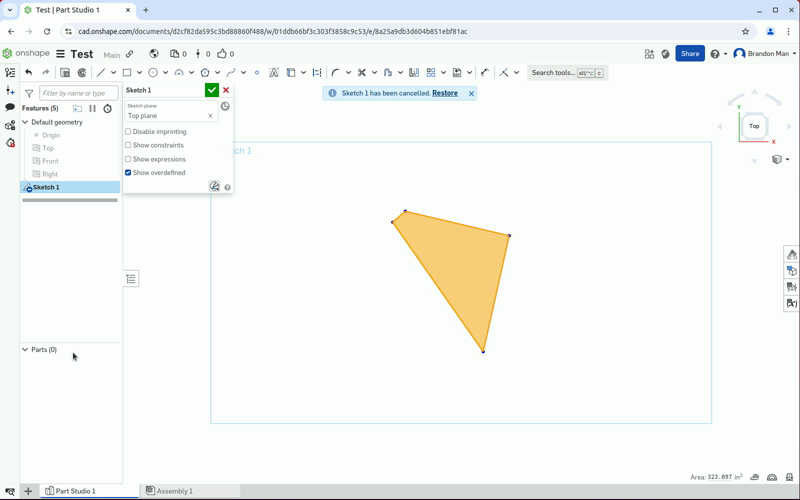
key(shift+e)
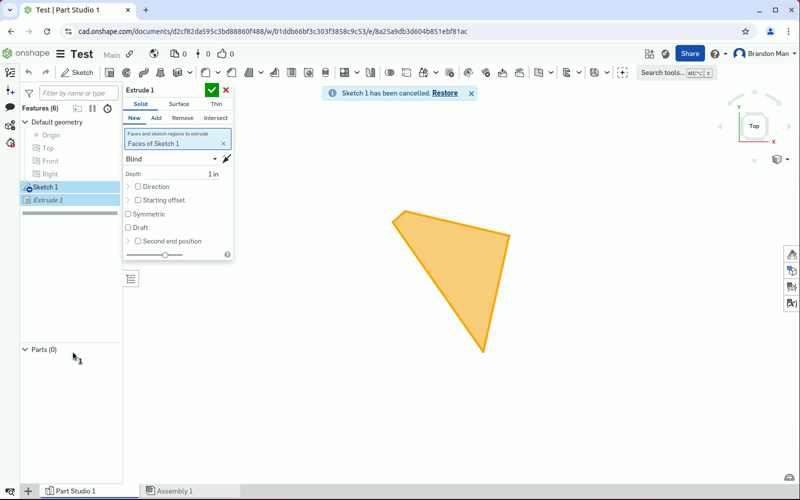
mouse_move(143, 106)
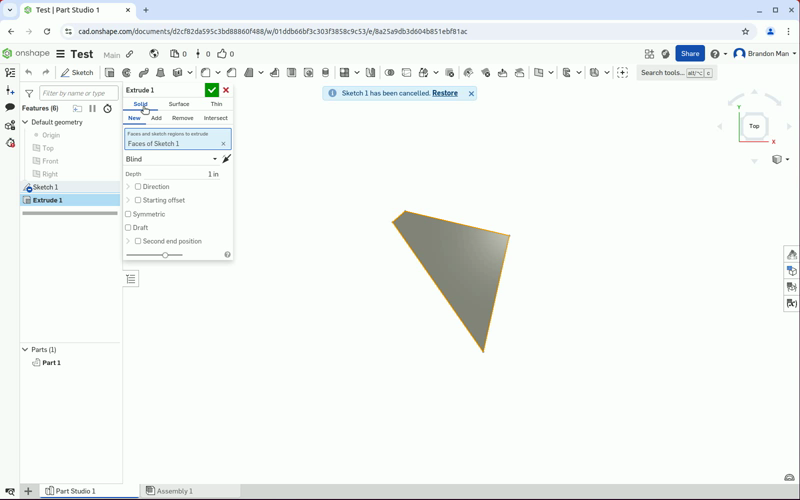
click(143, 106)
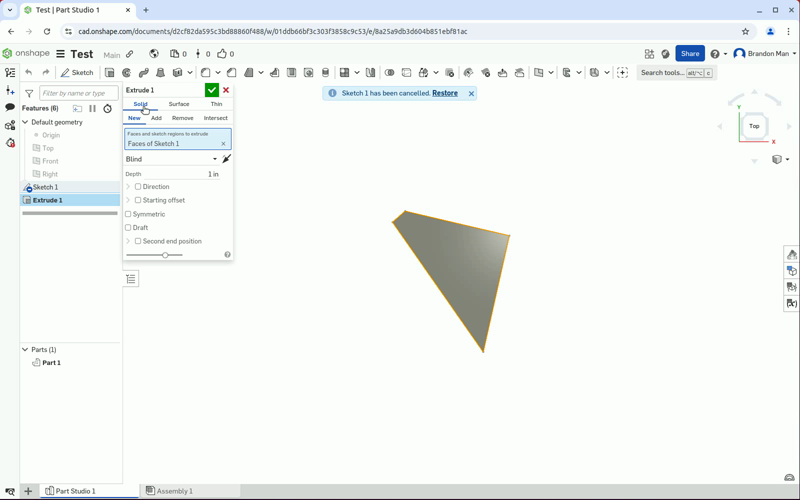
mouse_move(137, 120)
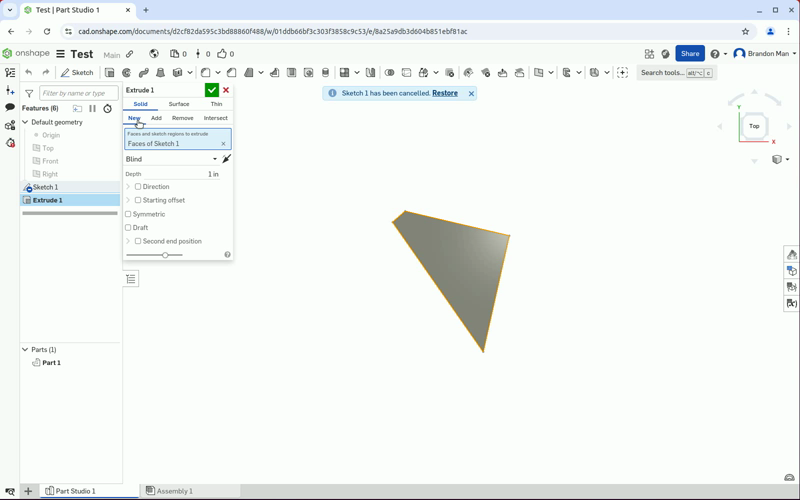
click(137, 120)
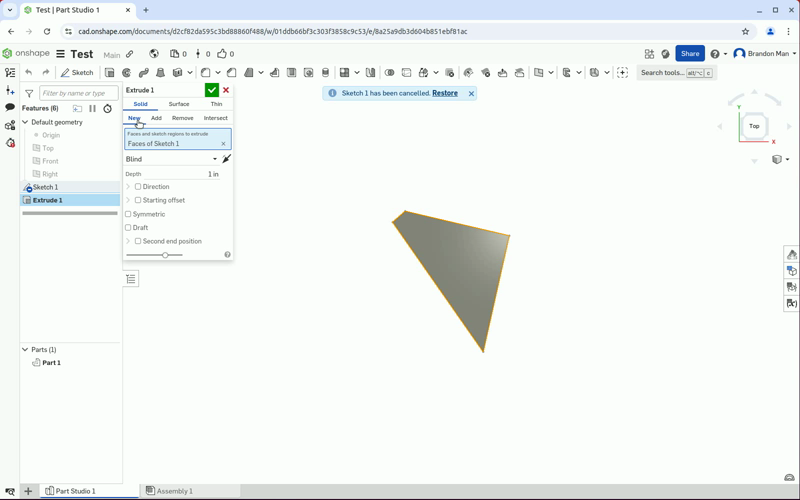
key(tab, 4)
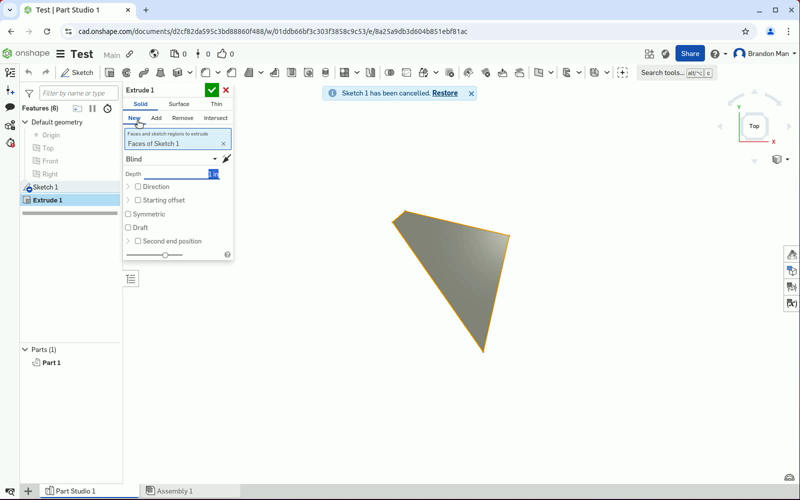
text(23.108)
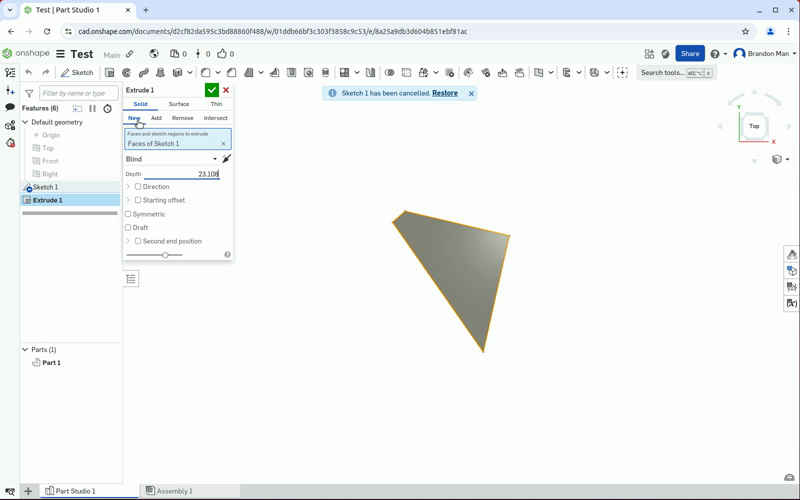
key(enter)
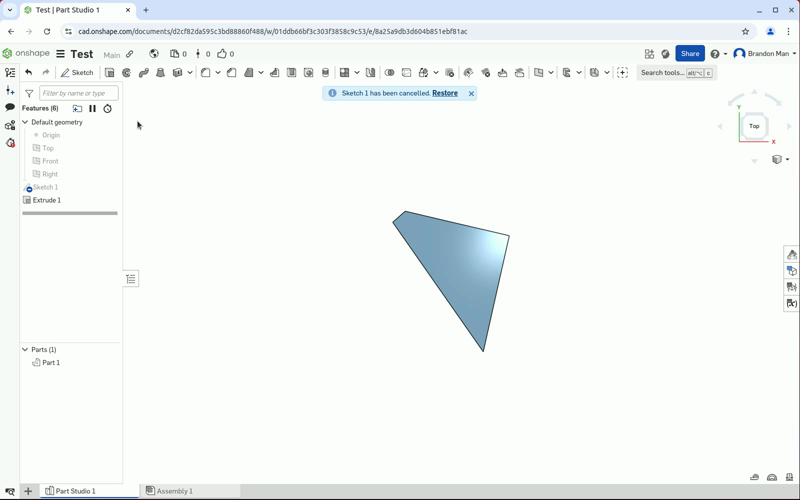
key(shift+h)
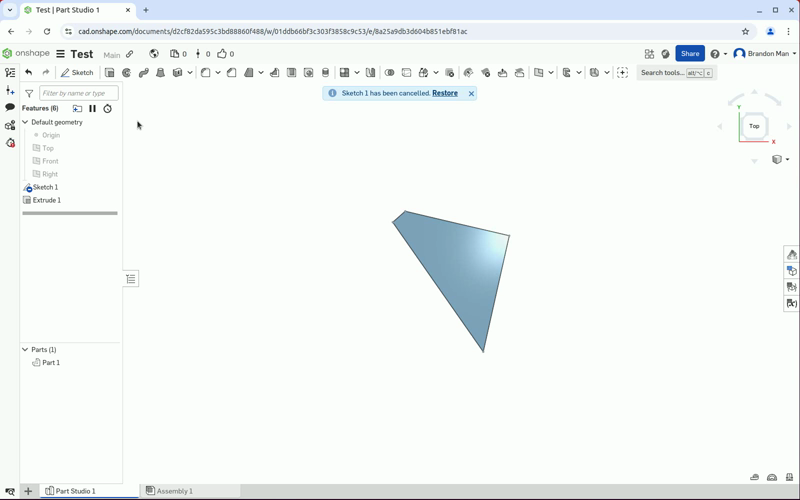
key(shift+h)
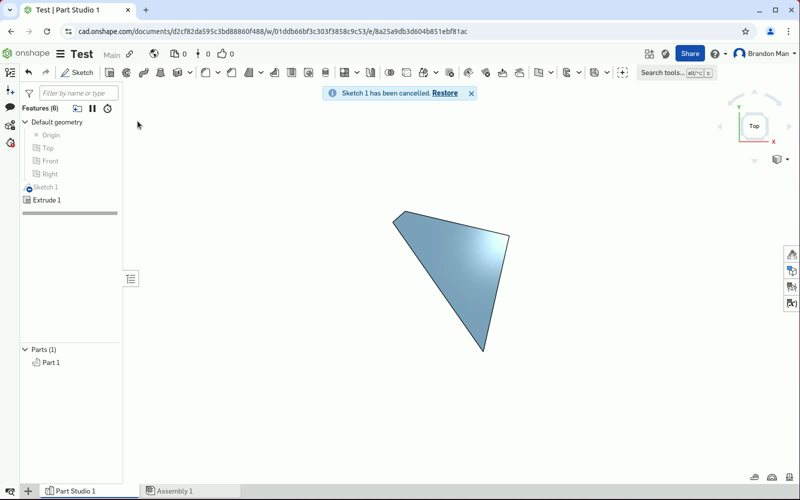
mouse_move(73, 189)
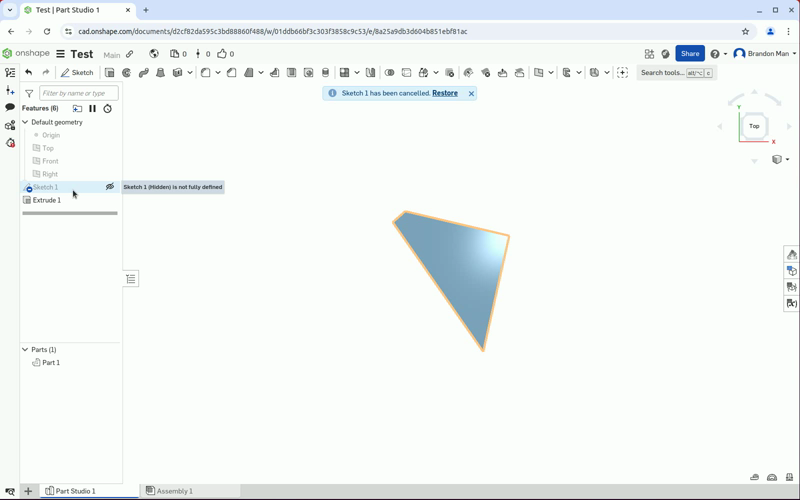
click(73, 189)
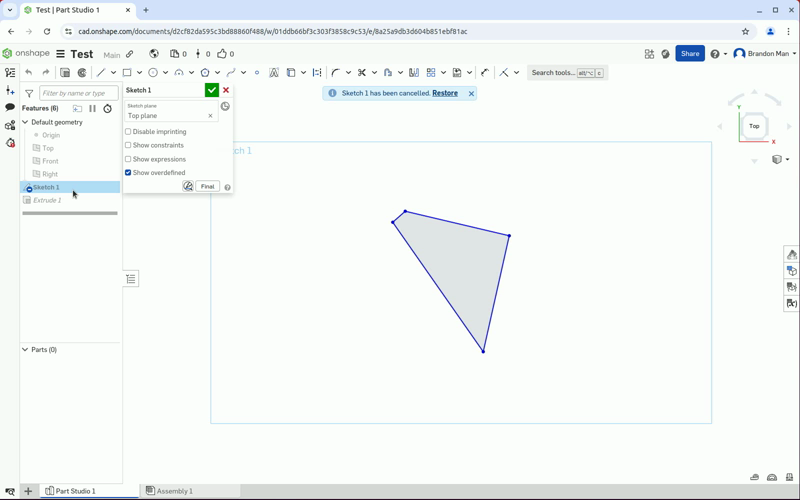
mouse_move(229, 92)
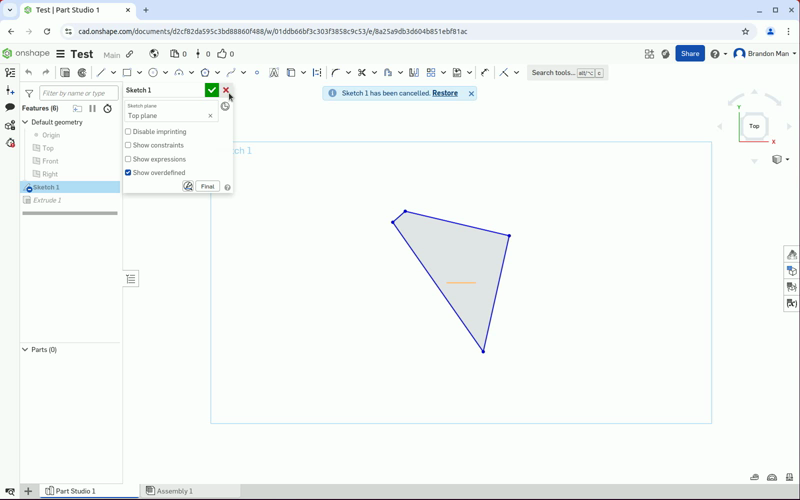
click(229, 92)
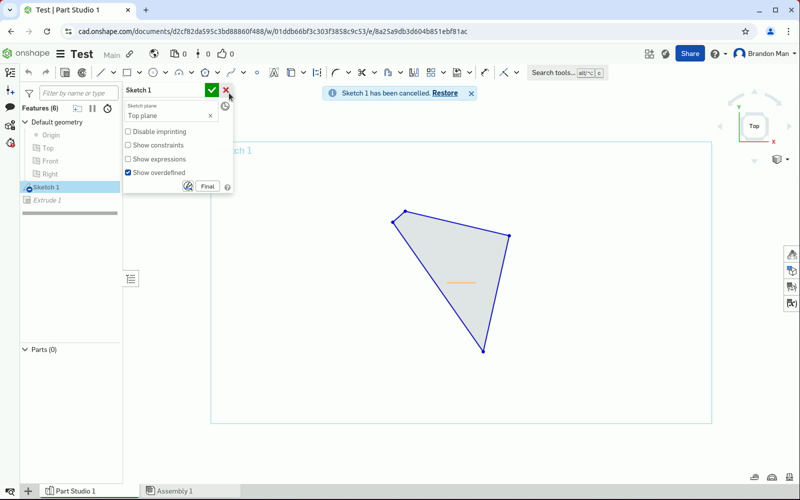
key(shift+s)
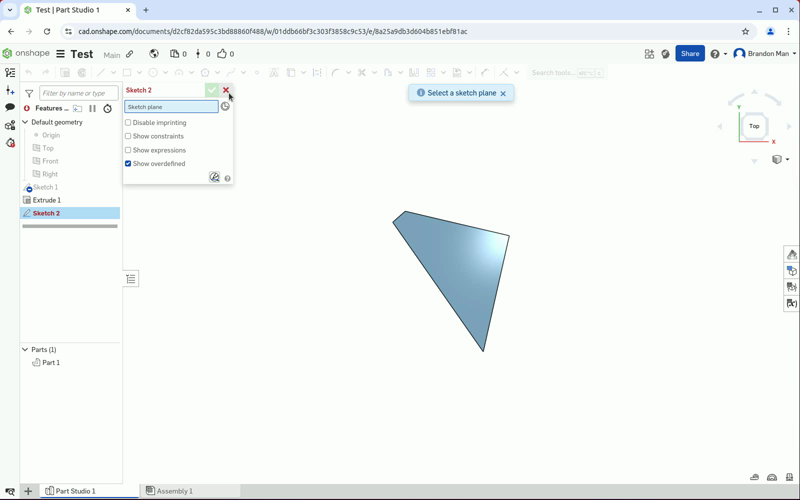
mouse_move(73, 150)
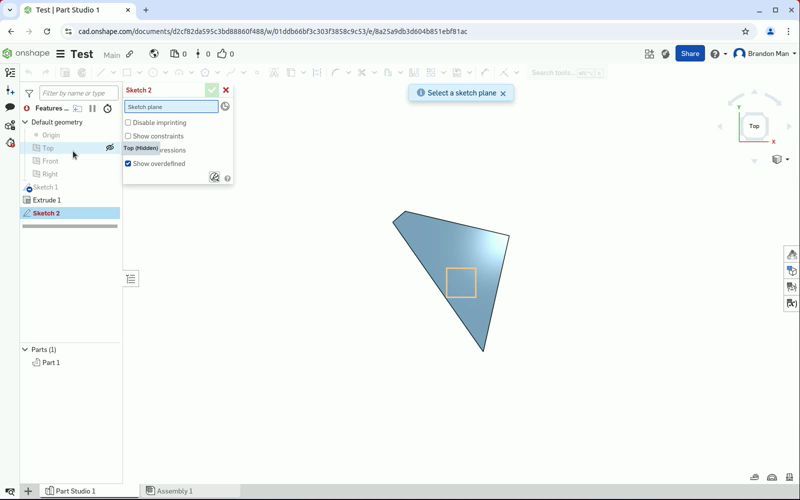
click(73, 150)
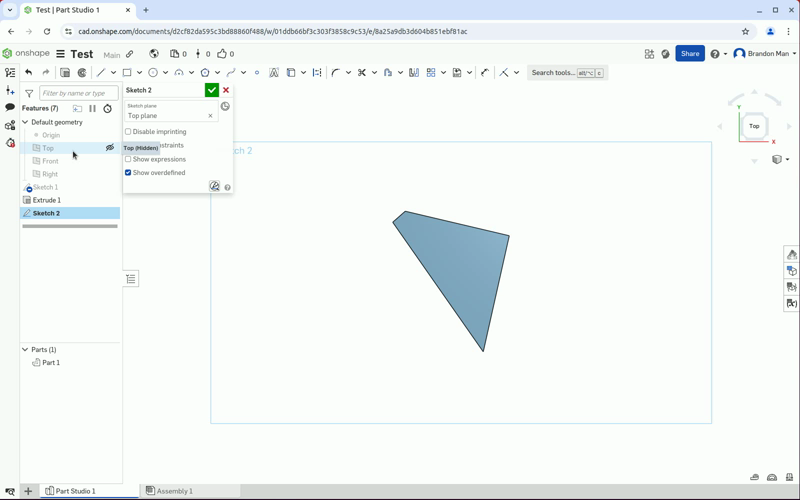
mouse_move(73, 352)
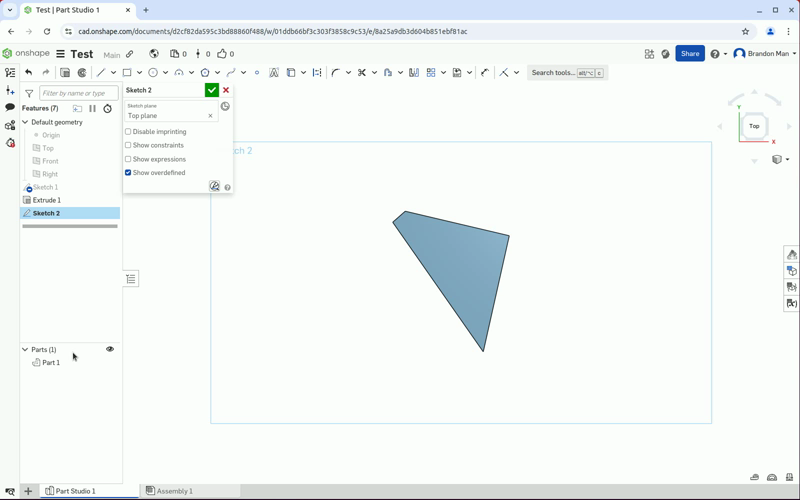
key(y)
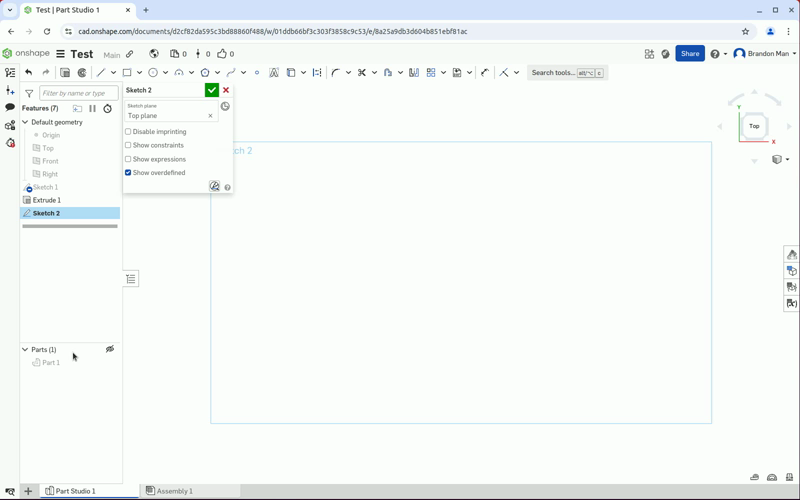
key(l)
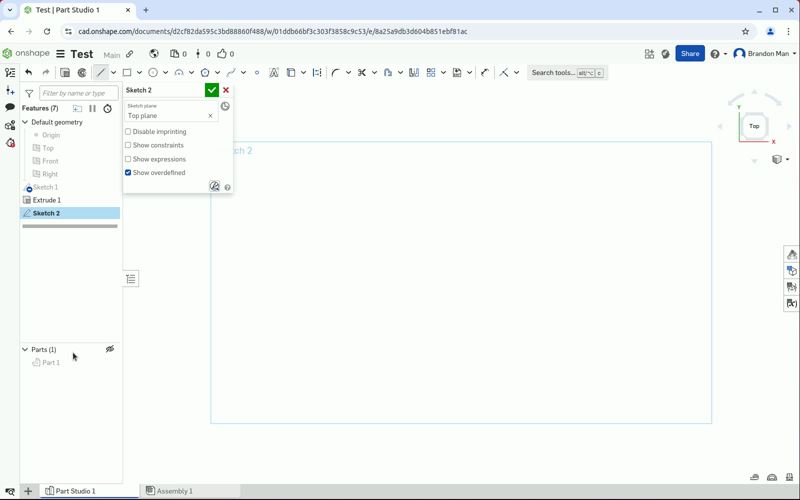
key_down(shift)
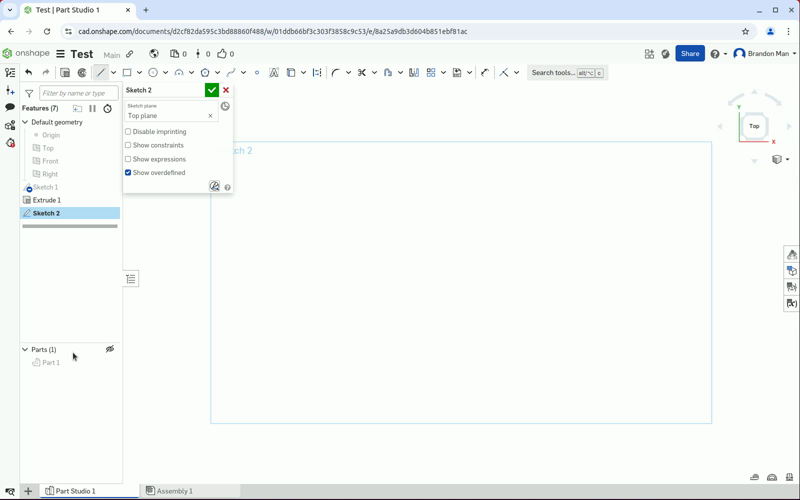
mouse_move(392, 222)
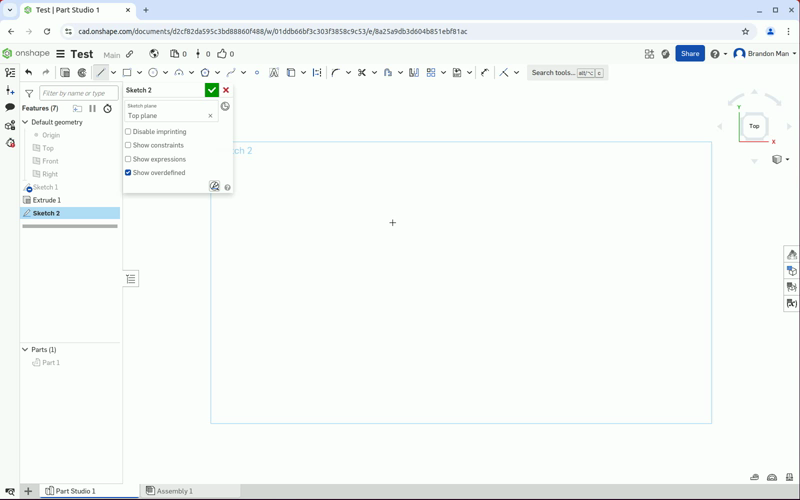
click(392, 222)
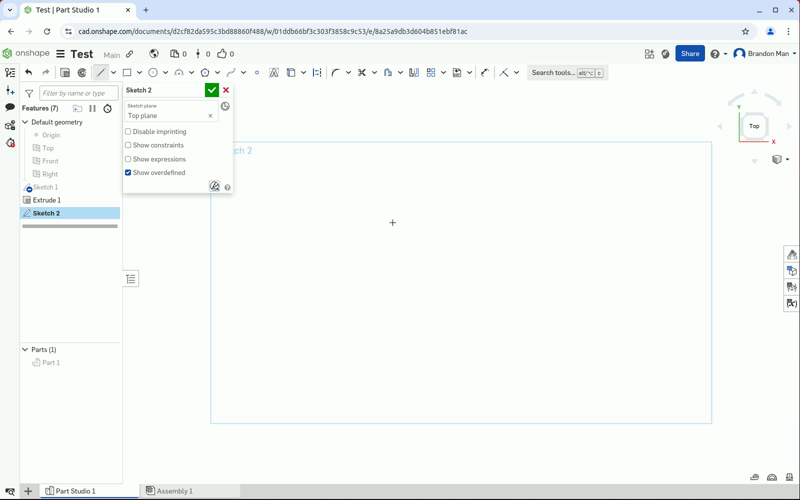
key_up(shift)
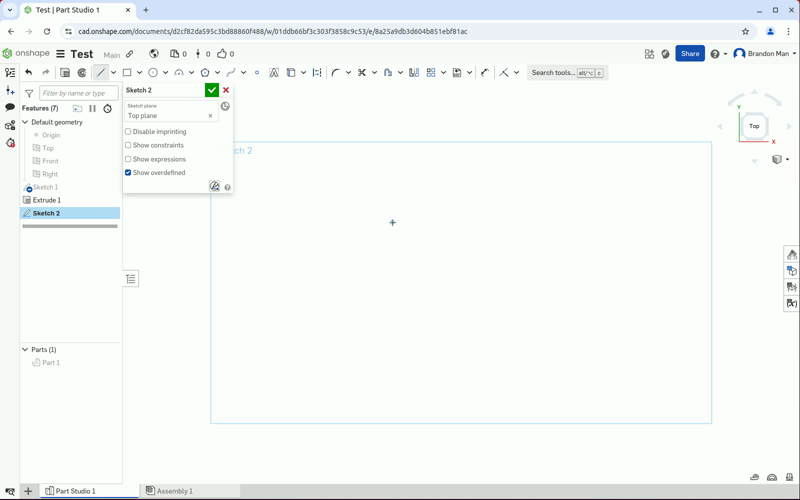
key_down(shift)
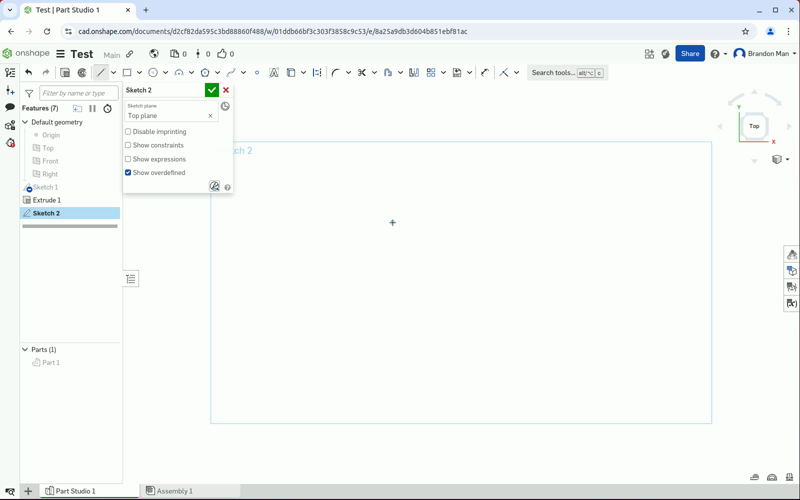
mouse_move(483, 351)
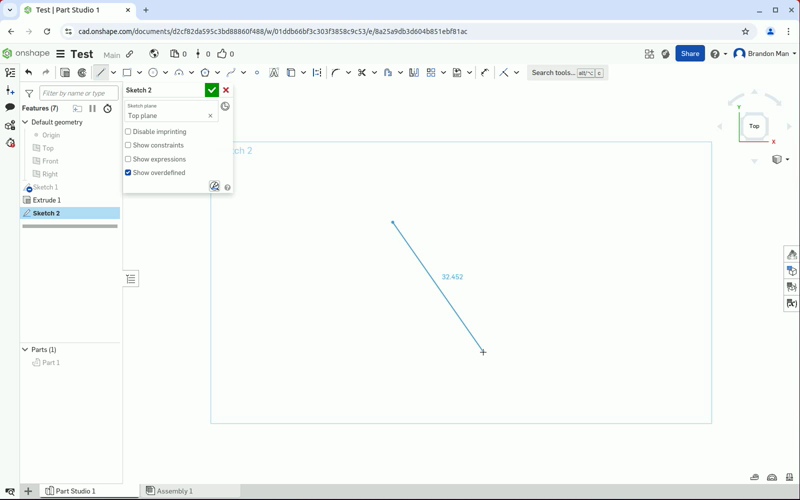
click(483, 351)
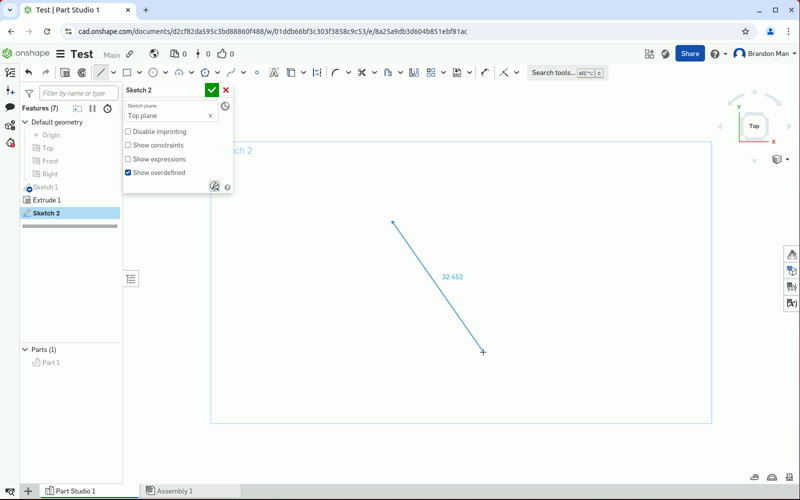
key_up(shift)
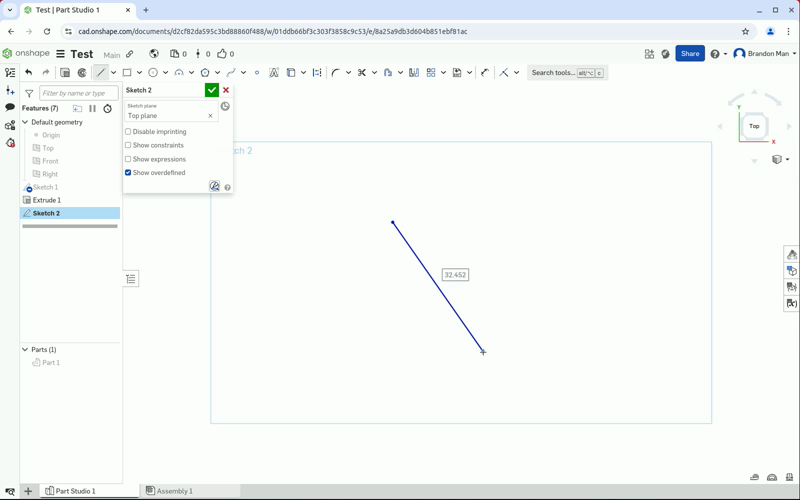
key_down(shift)
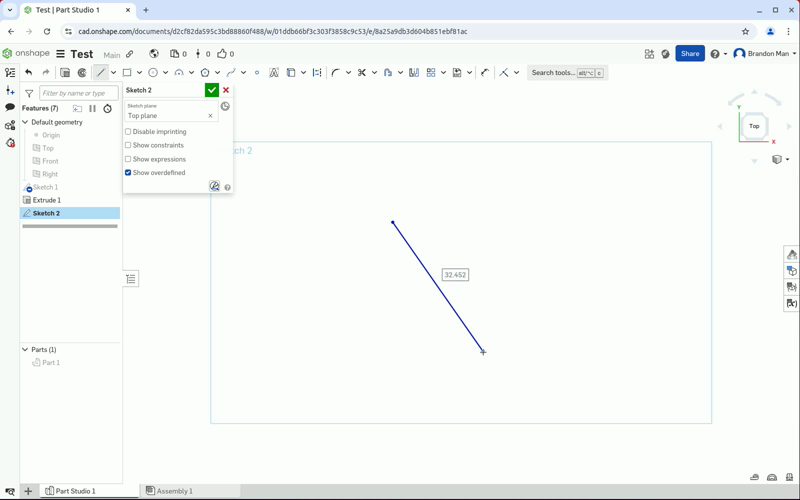
mouse_move(509, 235)
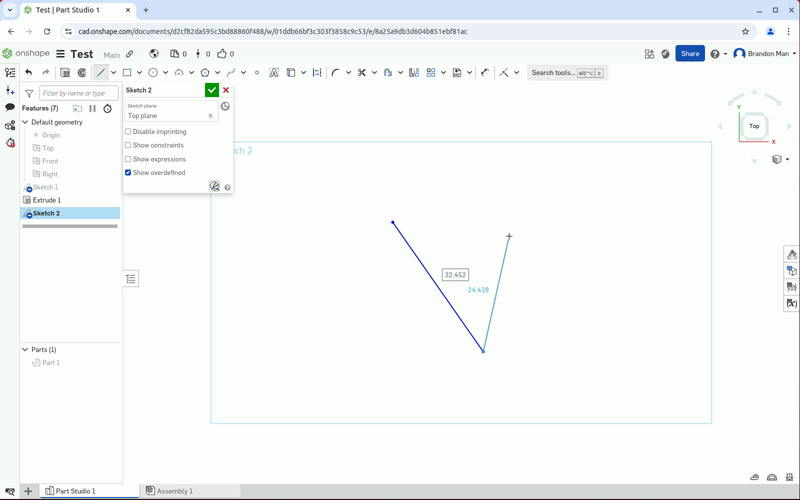
click(509, 235)
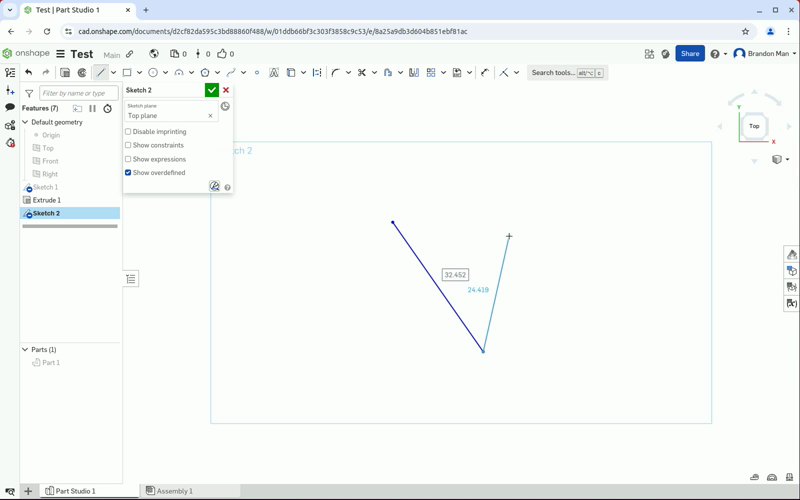
key_up(shift)
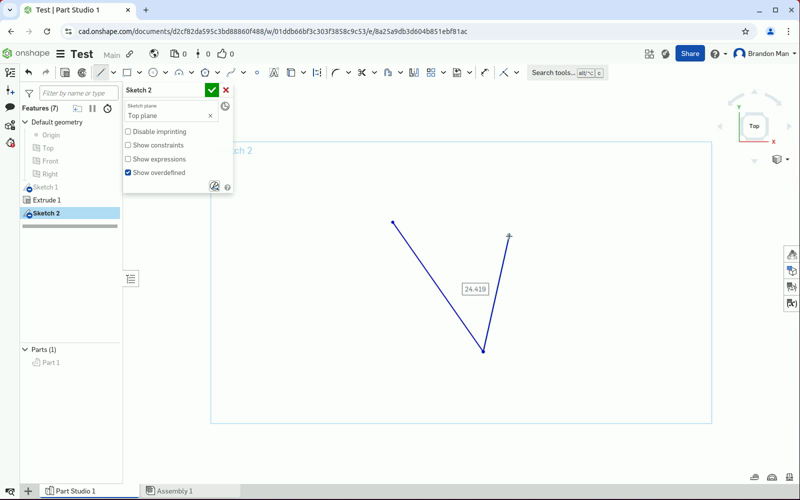
key_down(shift)
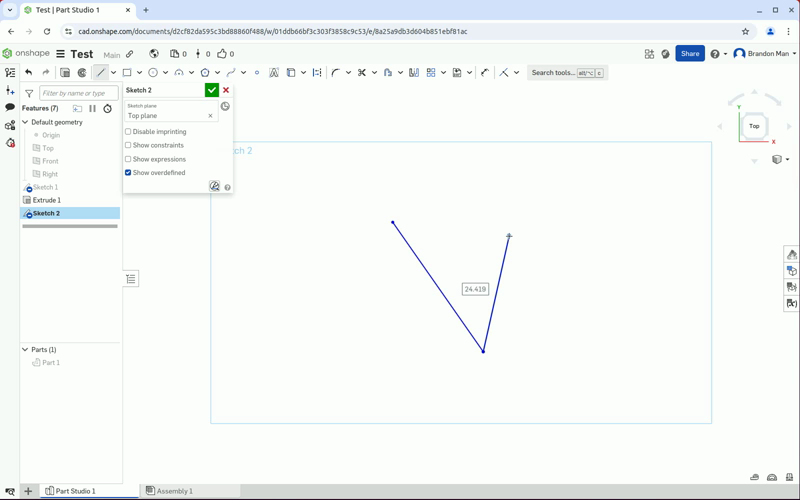
mouse_move(405, 211)
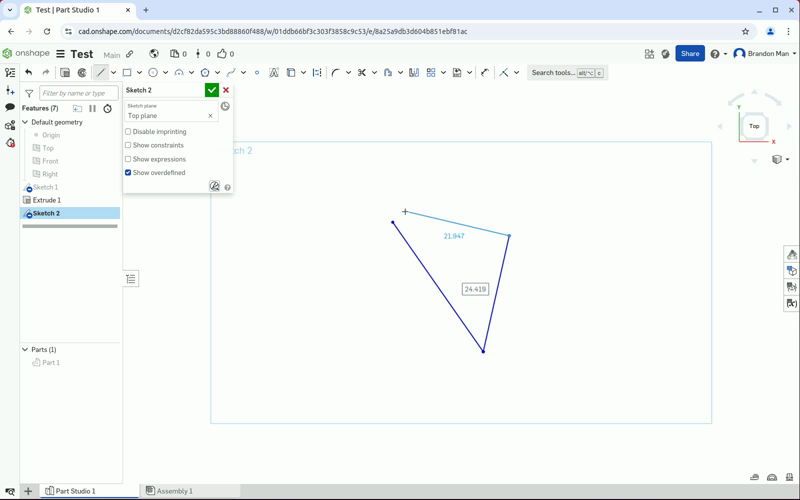
click(405, 211)
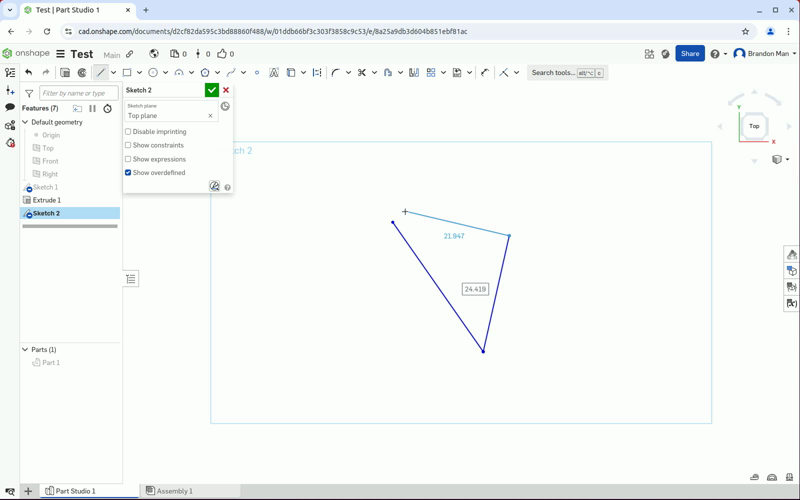
key_up(shift)
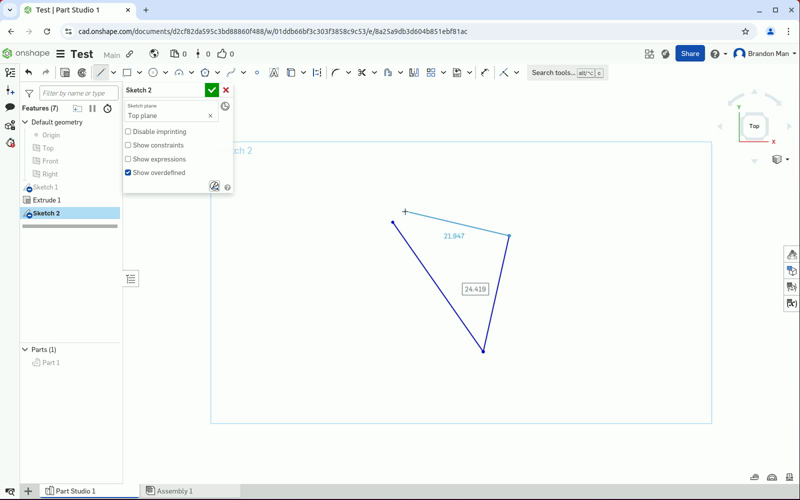
mouse_move(435, 211)
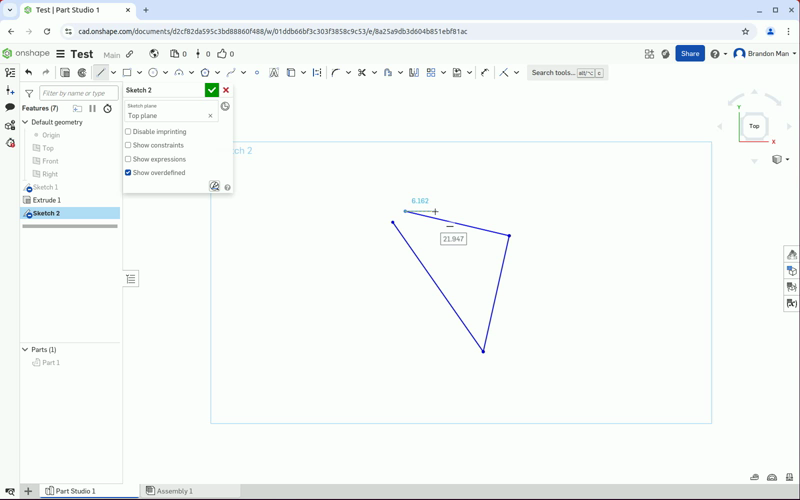
key_down(shift)
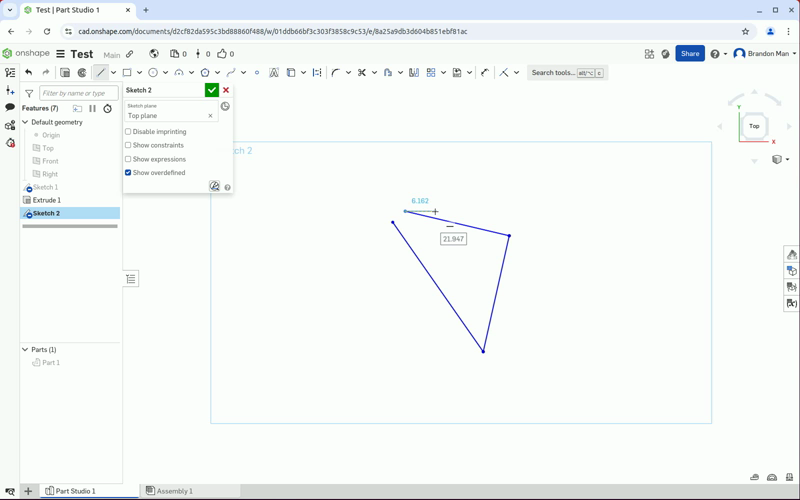
mouse_move(392, 222)
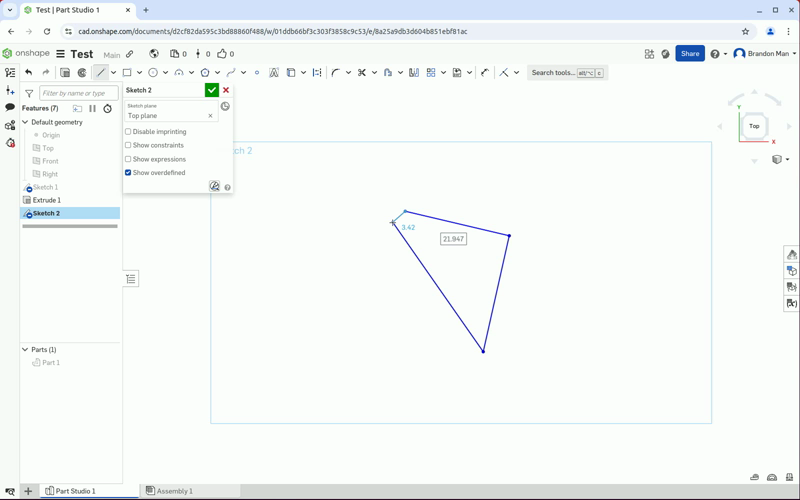
key_up(shift)
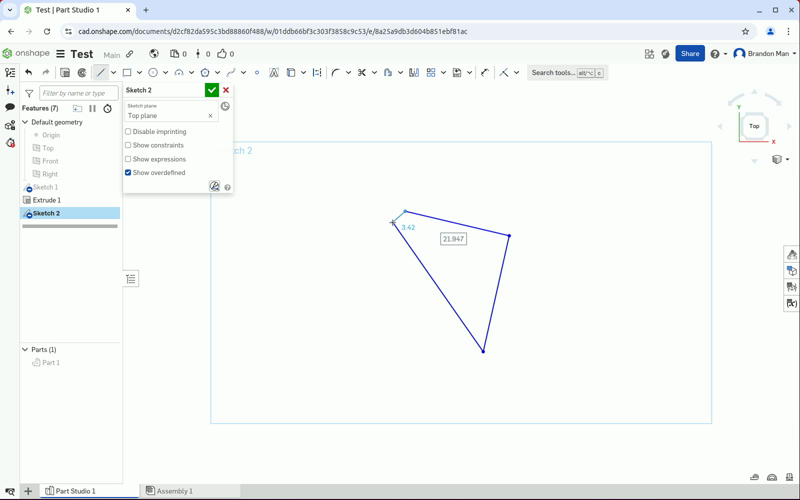
click(392, 222)
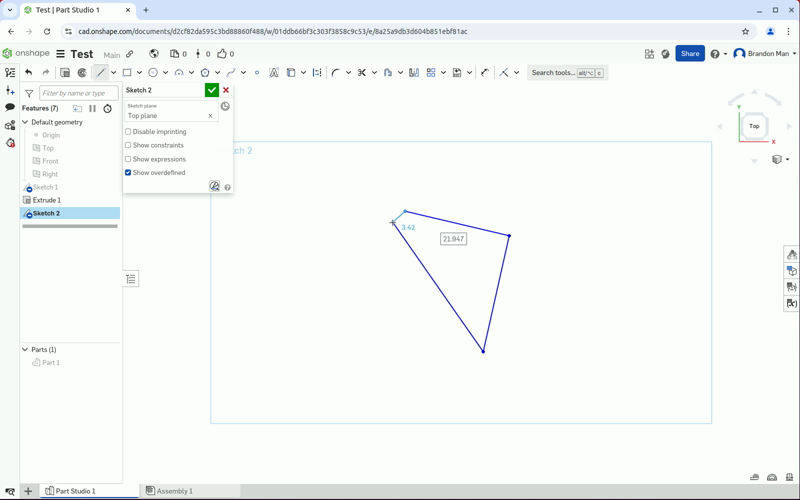
key(esc)
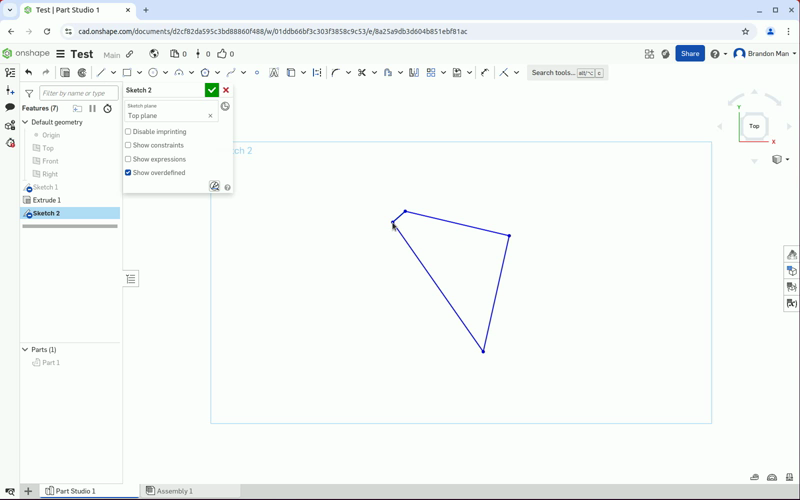
mouse_move(440, 244)
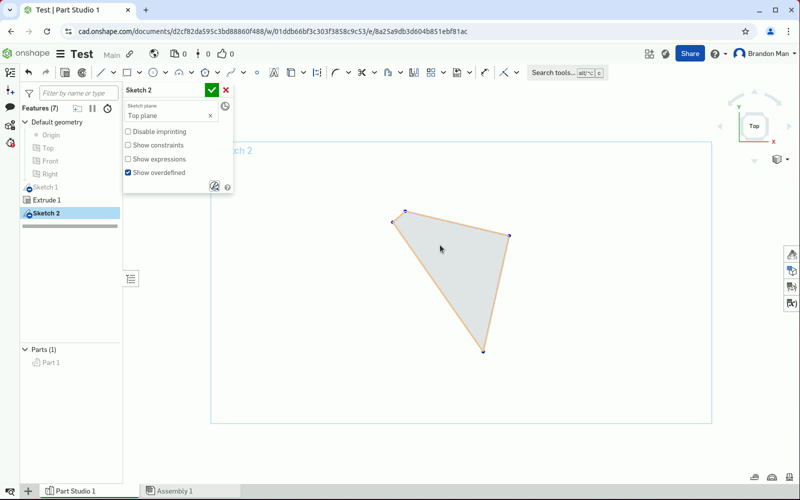
click(440, 244)
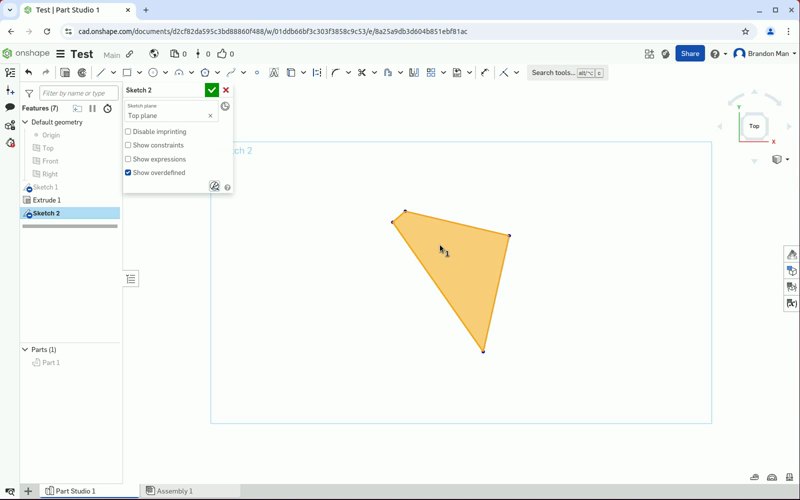
mouse_move(73, 352)
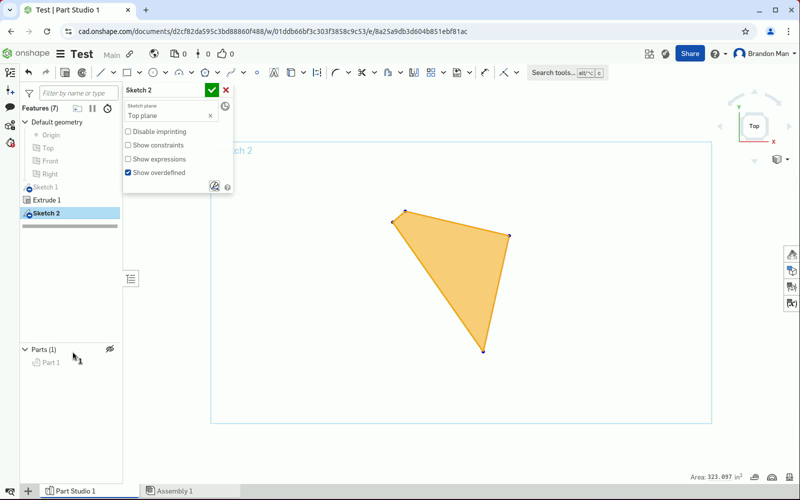
key(shift+y)
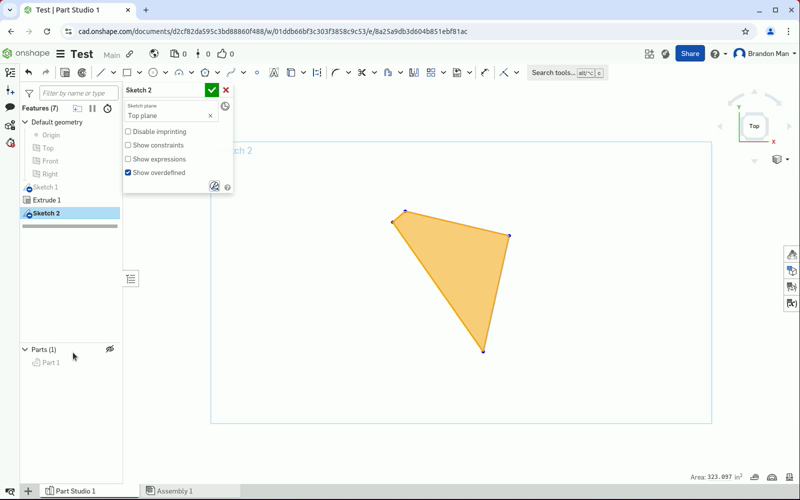
key(shift+e)
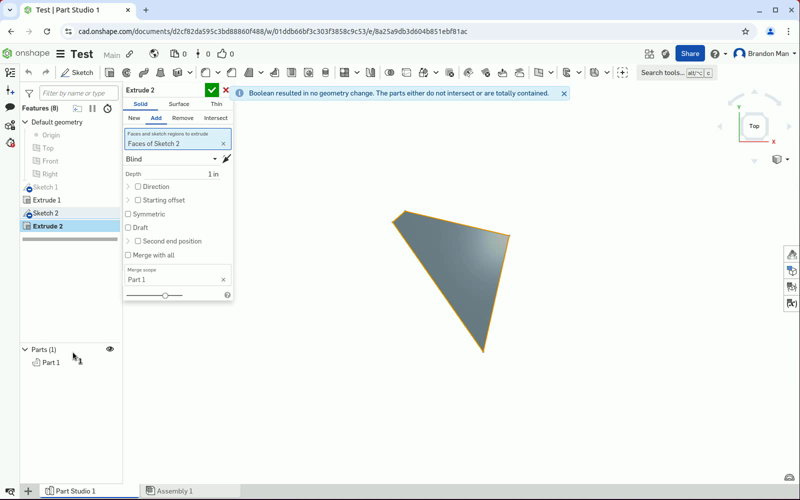
mouse_move(143, 106)
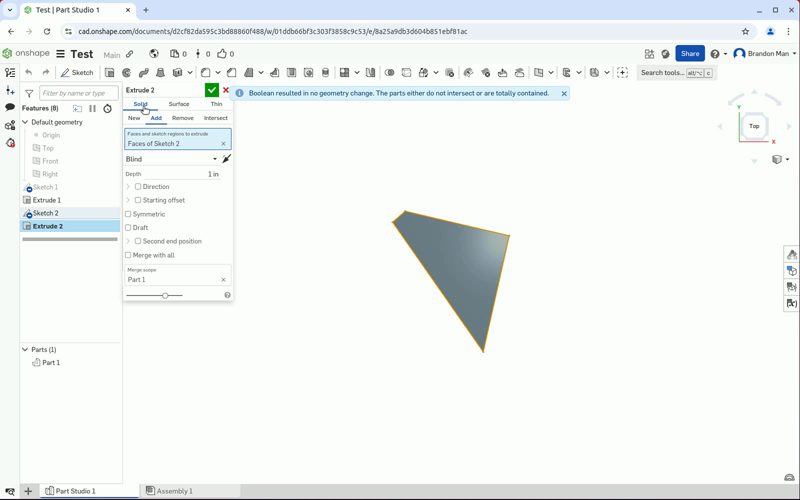
click(143, 106)
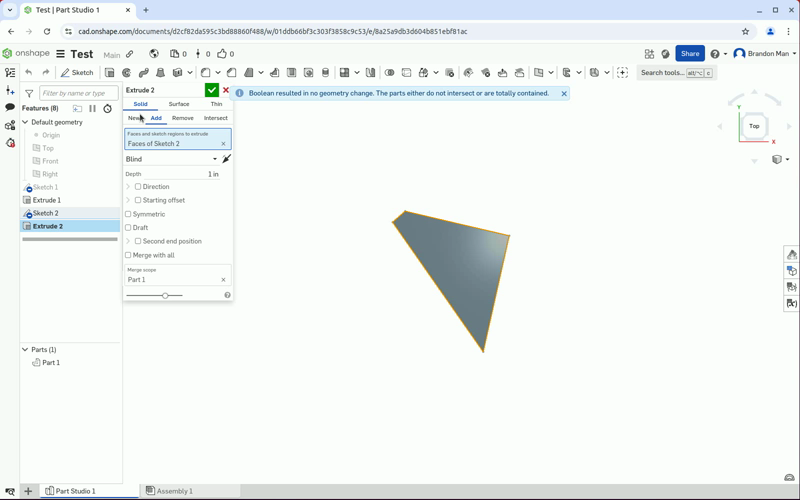
mouse_move(137, 120)
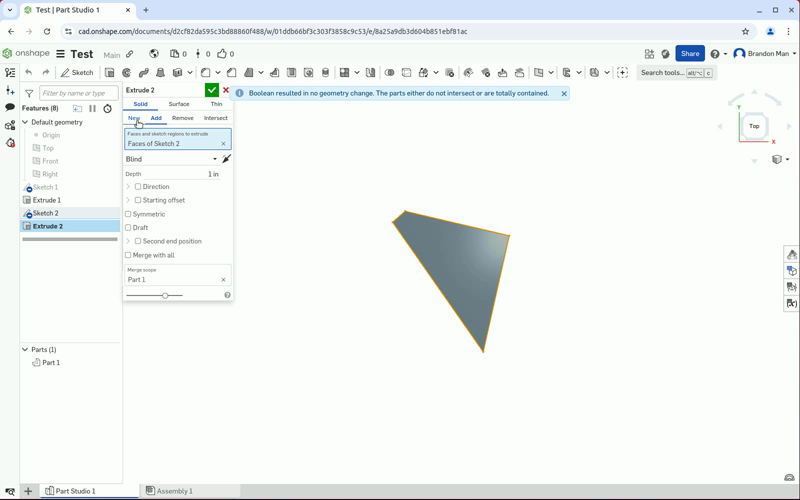
click(137, 120)
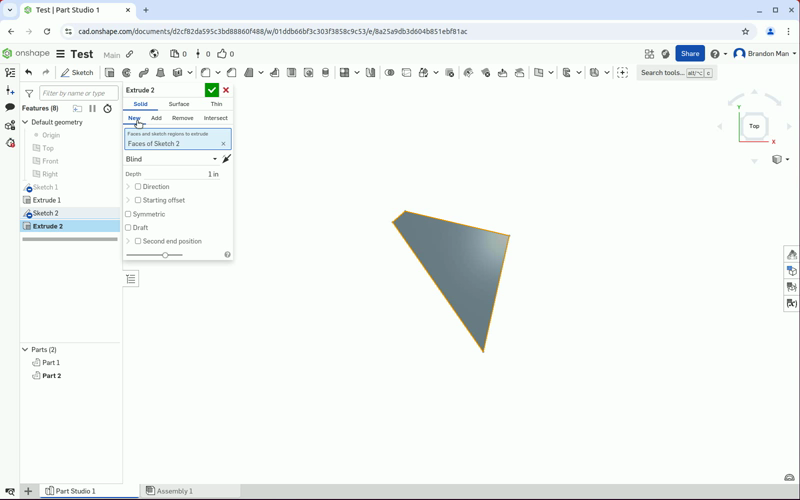
key(tab, 4)
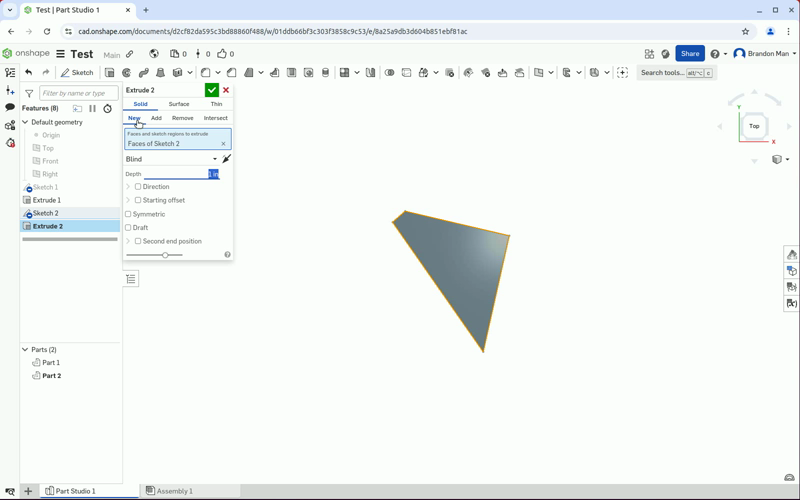
text(23.108)
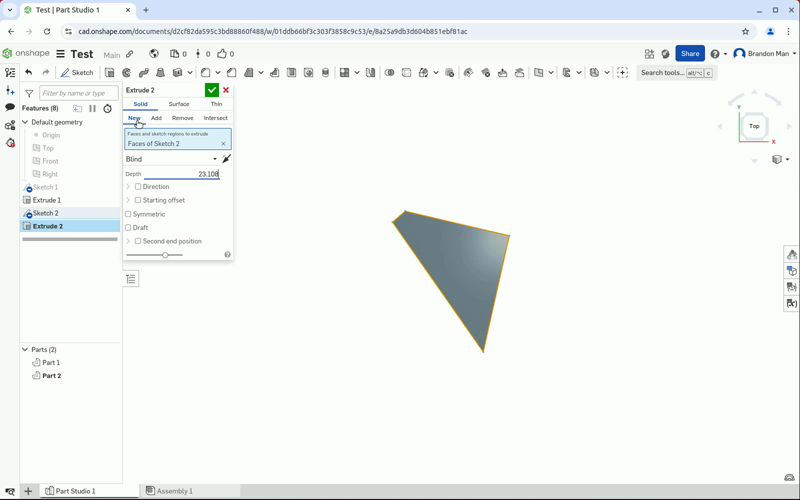
key(enter)
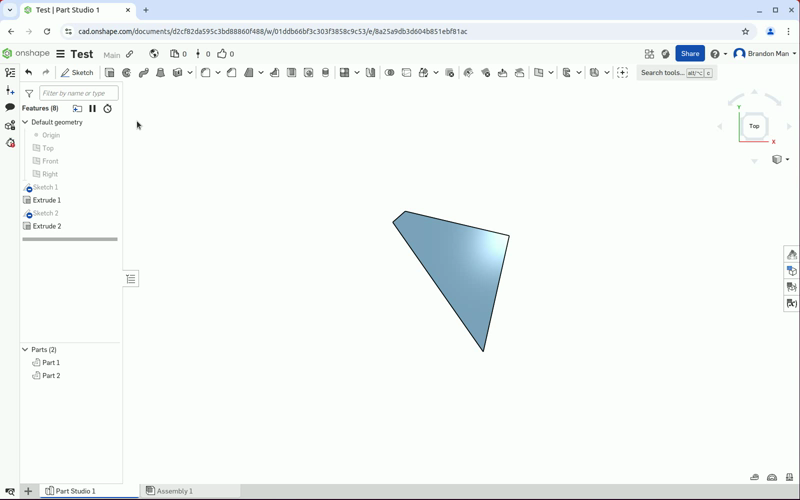
key(shift+h)
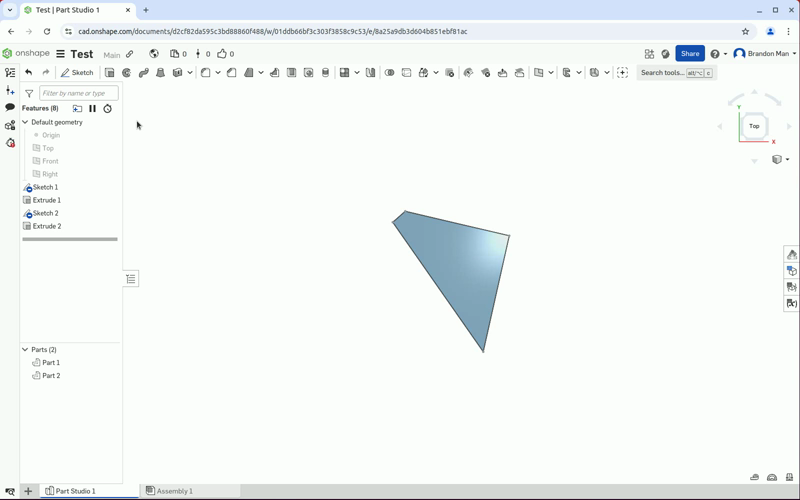
key(shift+h)
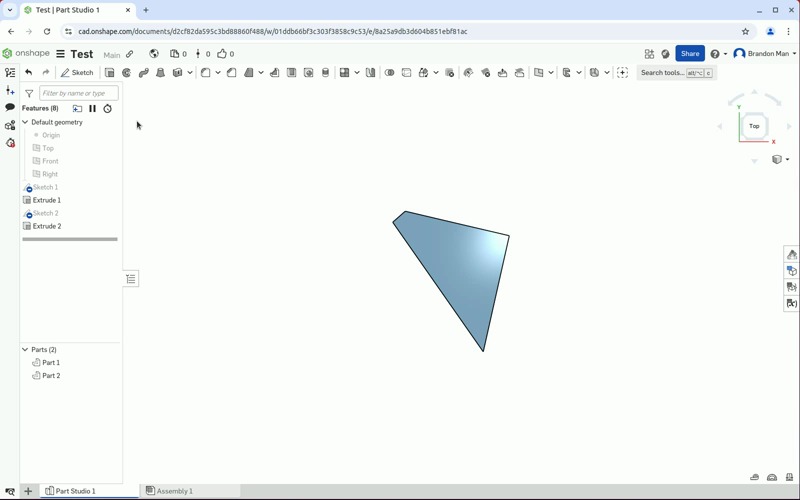
mouse_move(73, 189)
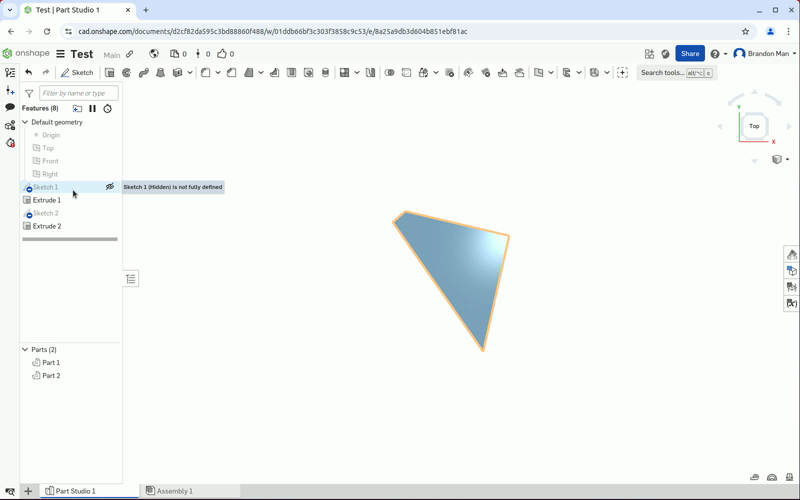
click(73, 189)
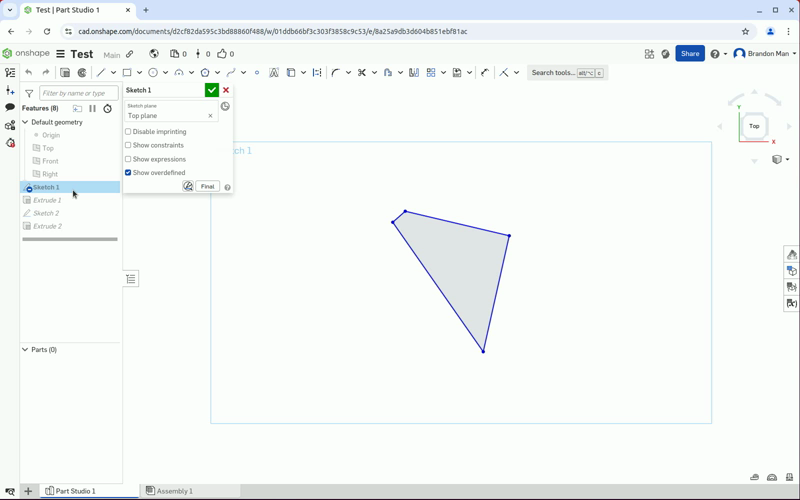
mouse_move(229, 92)
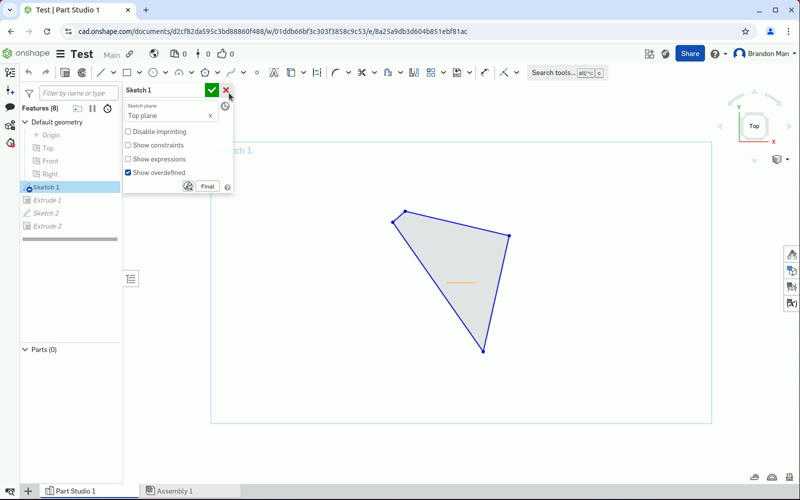
click(229, 92)
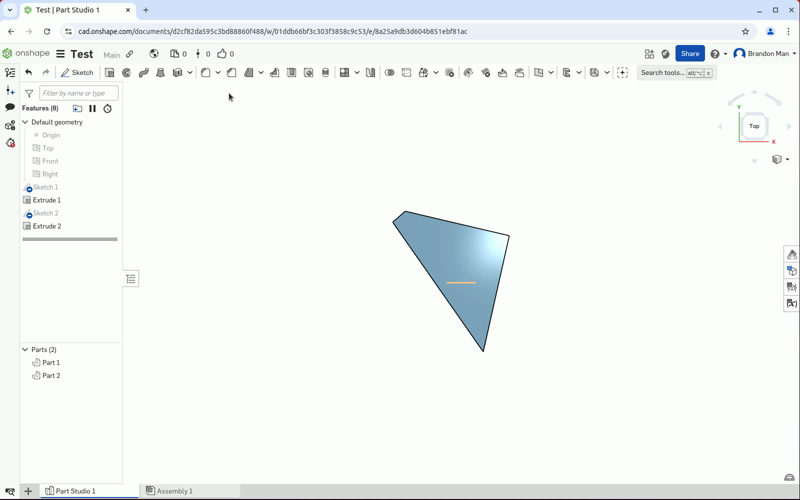
mouse_move(541, 75)
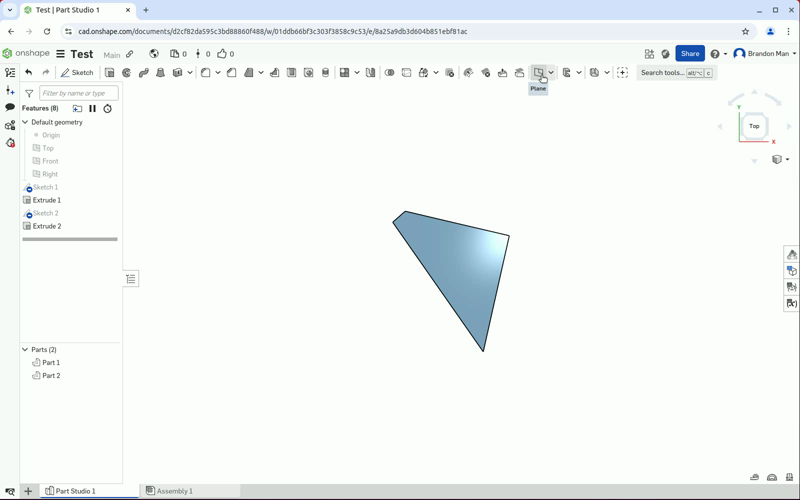
click(541, 75)
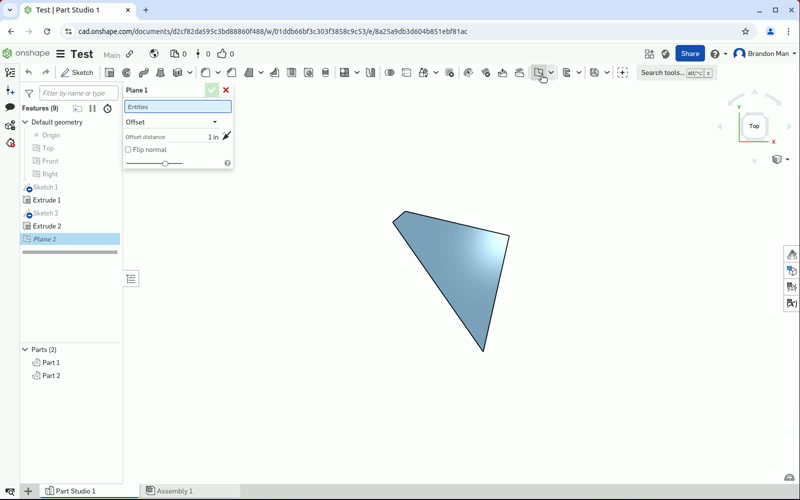
mouse_move(73, 150)
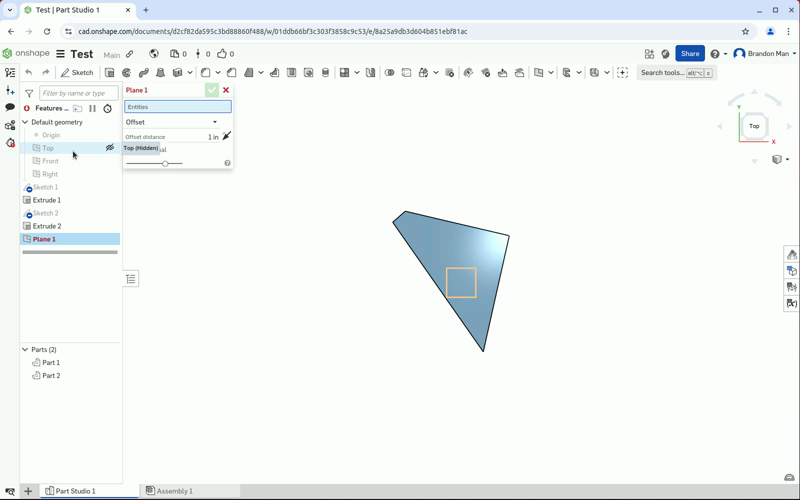
click(73, 150)
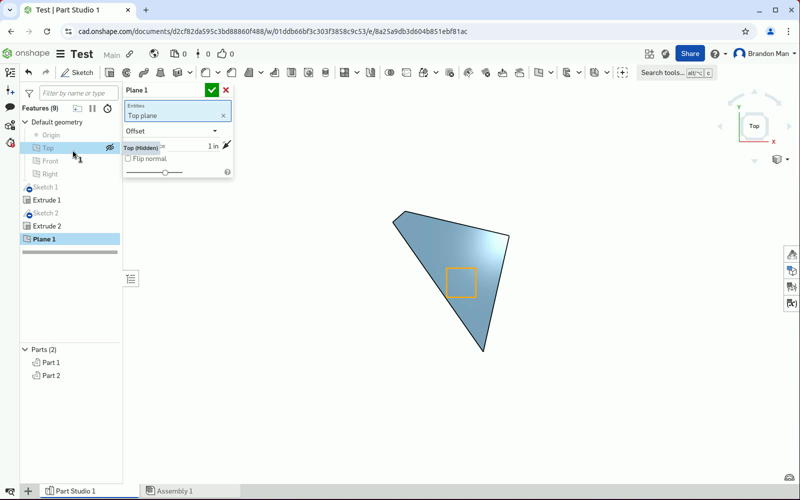
key(tab, 2)
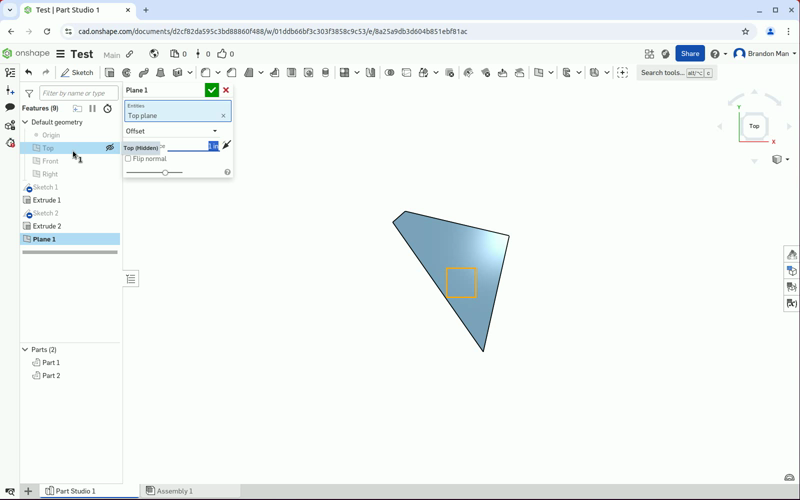
text(23.108)
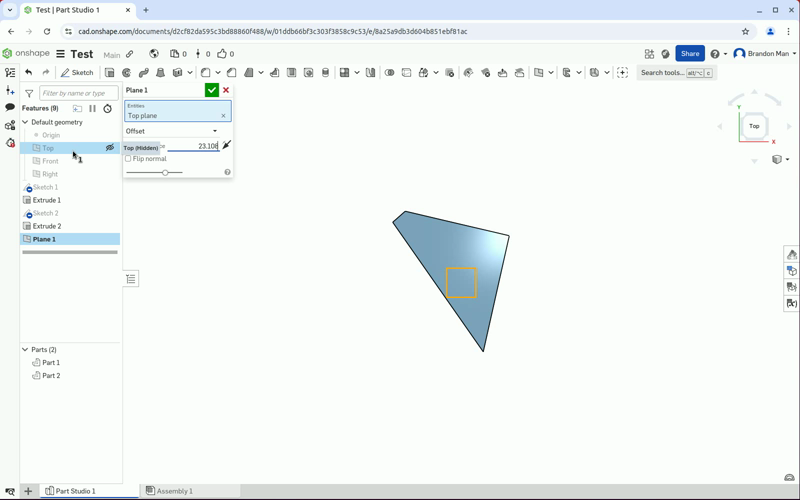
key(enter, 2)
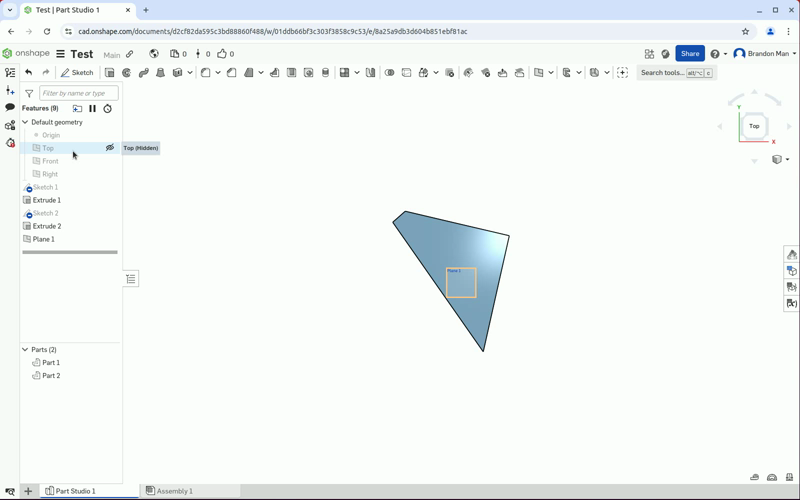
key(shift+s)
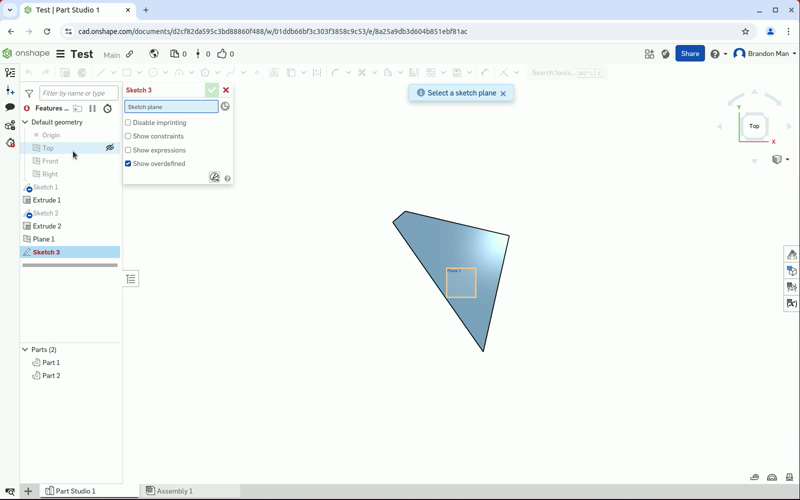
mouse_move(73, 241)
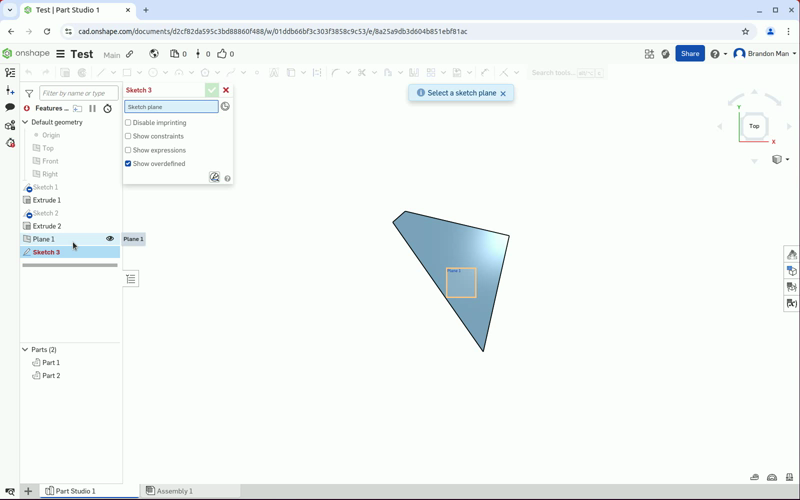
click(73, 241)
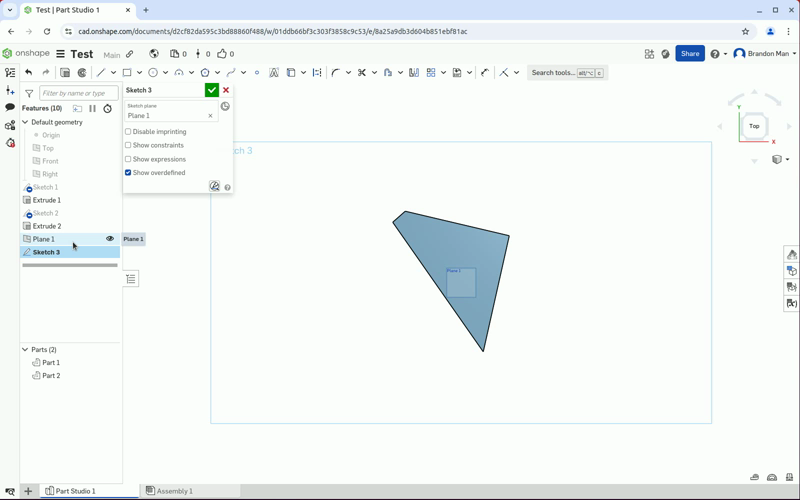
mouse_move(73, 352)
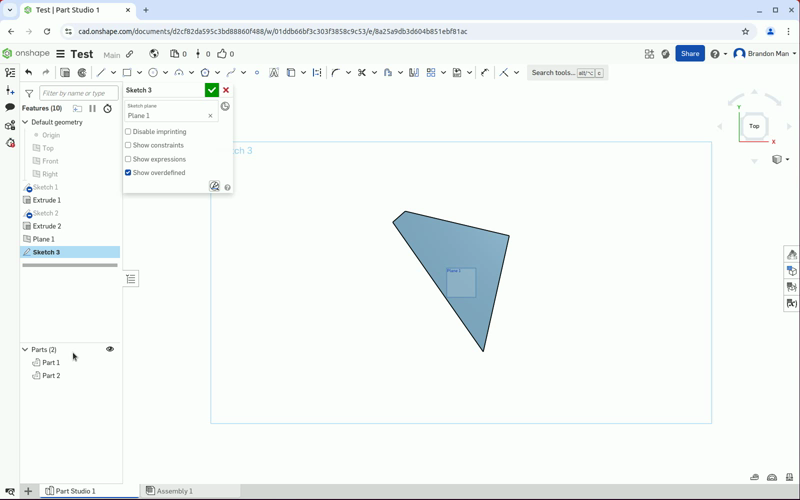
key(y)
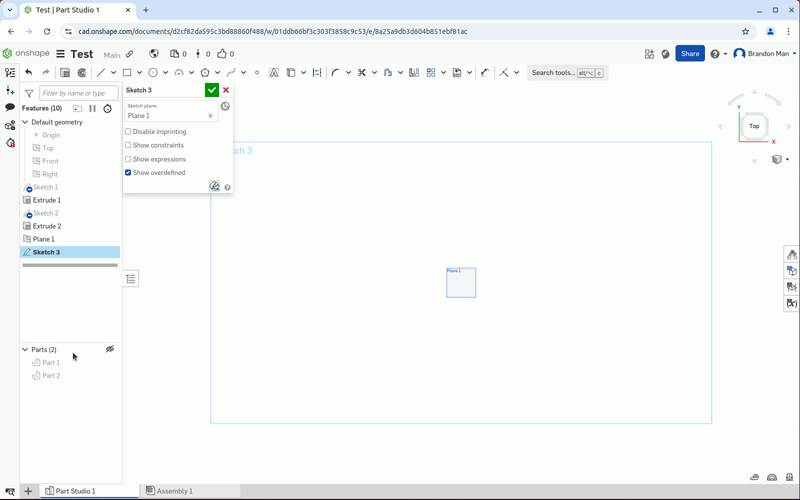
key(l)
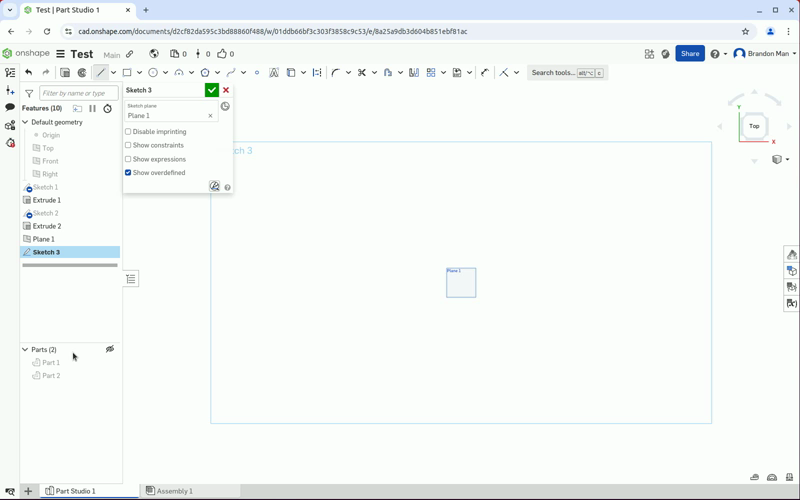
key_down(shift)
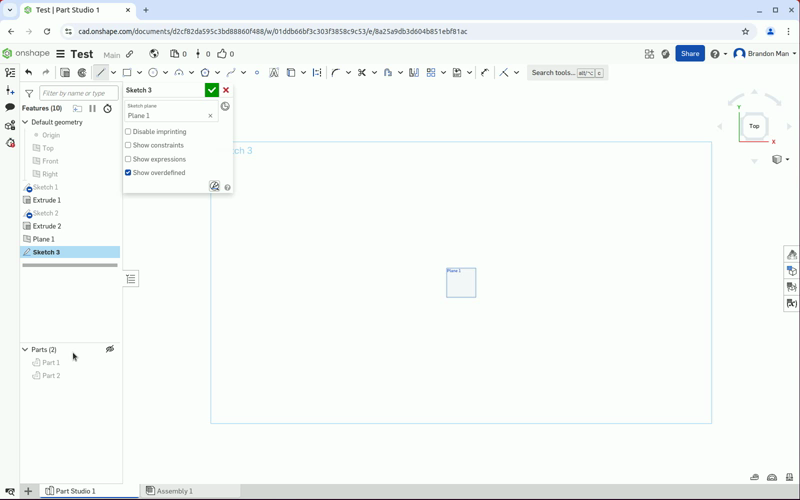
mouse_move(456, 223)
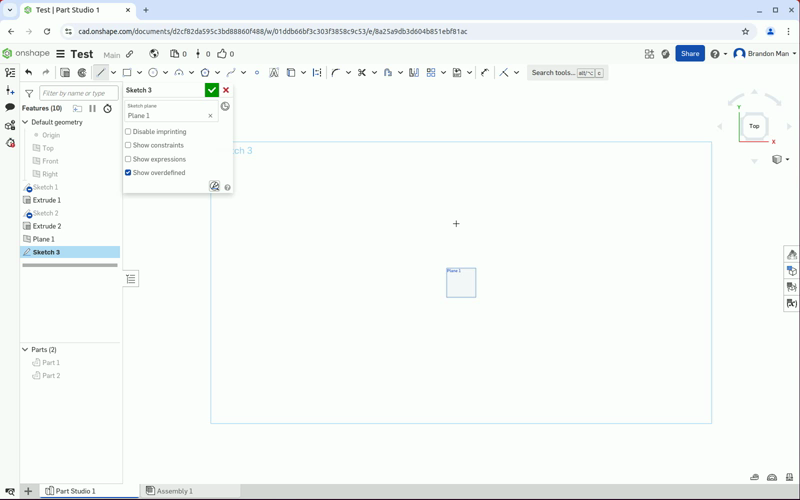
click(456, 223)
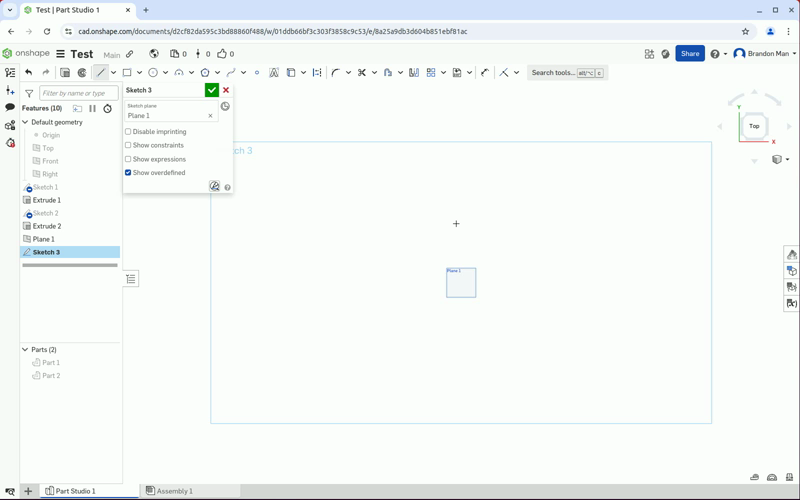
key_up(shift)
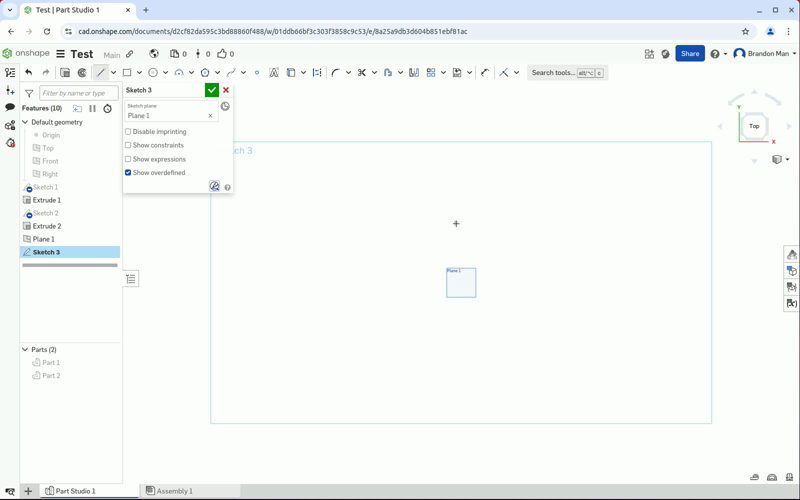
key_down(shift)
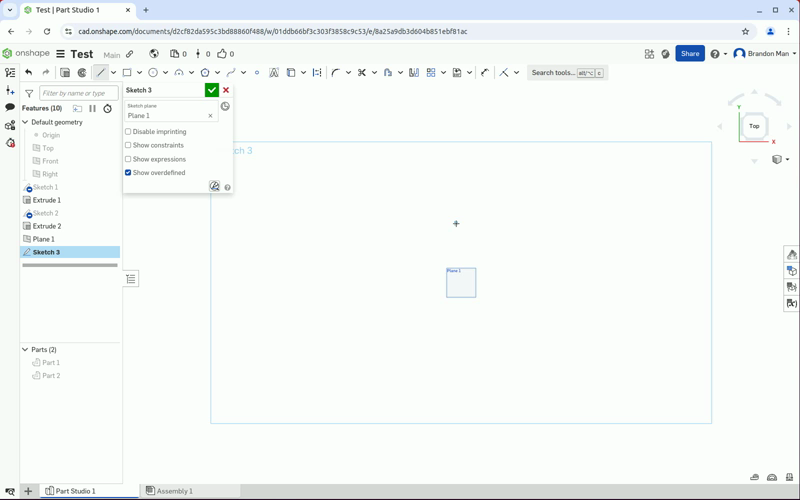
mouse_move(486, 223)
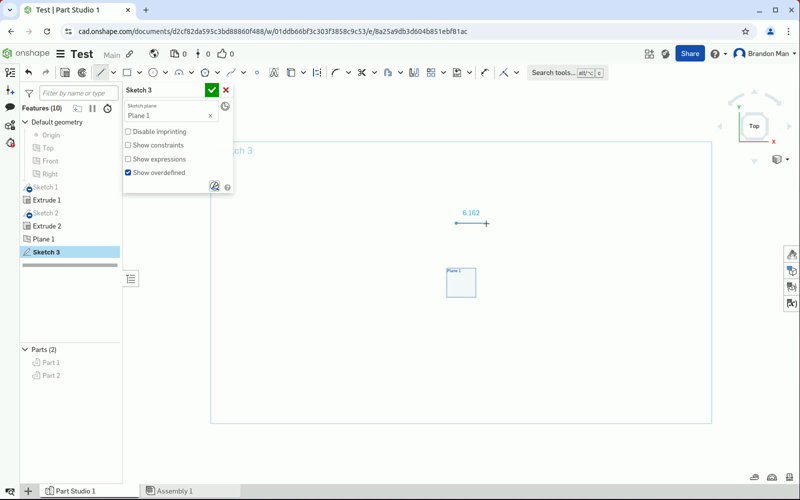
mouse_move(509, 235)
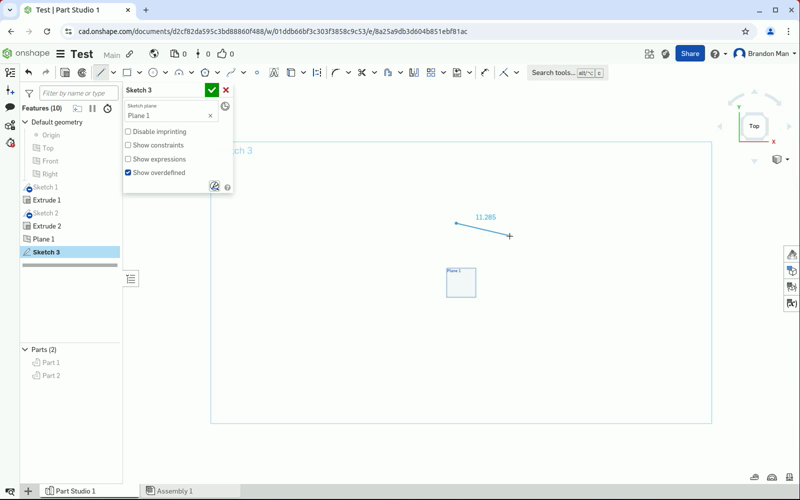
click(509, 235)
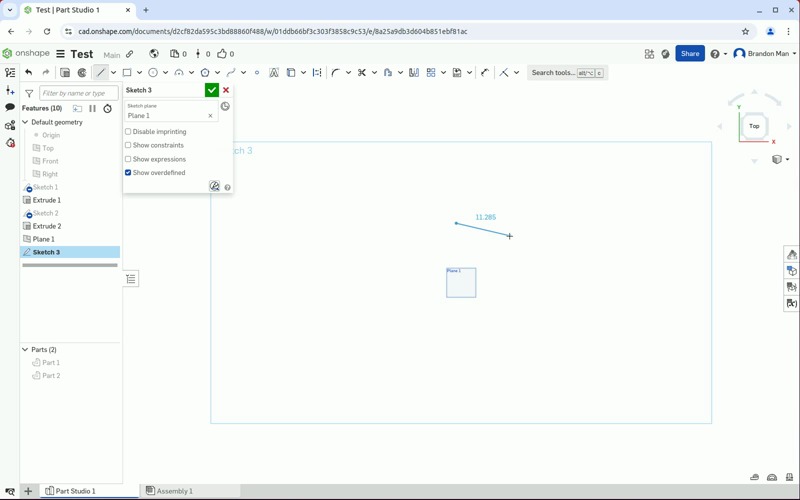
key_up(shift)
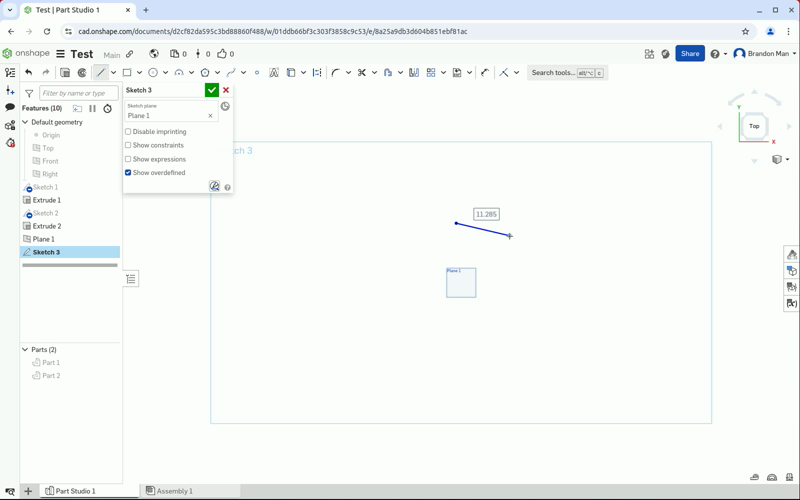
key_down(shift)
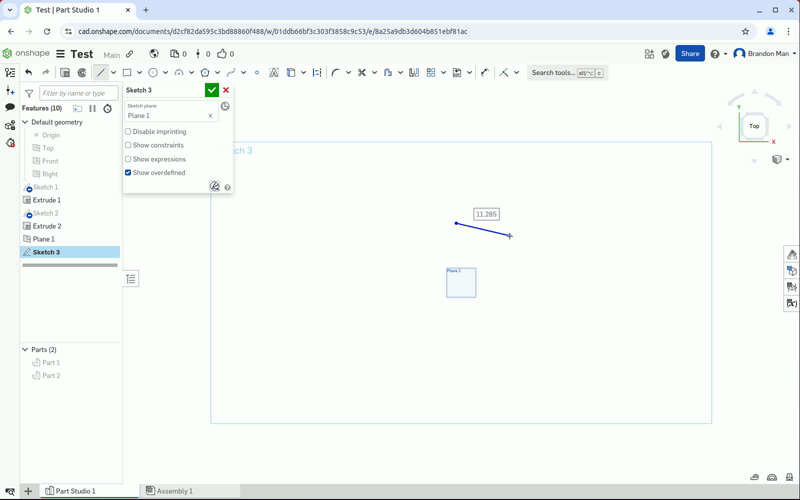
mouse_move(539, 235)
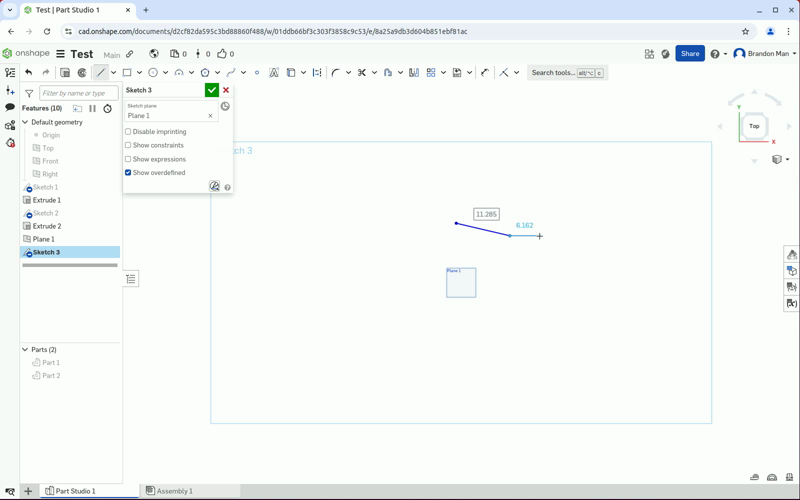
mouse_move(498, 287)
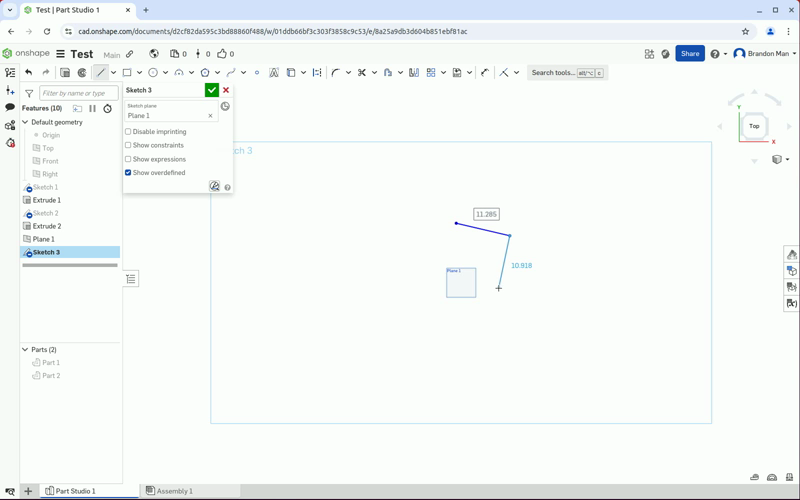
click(498, 287)
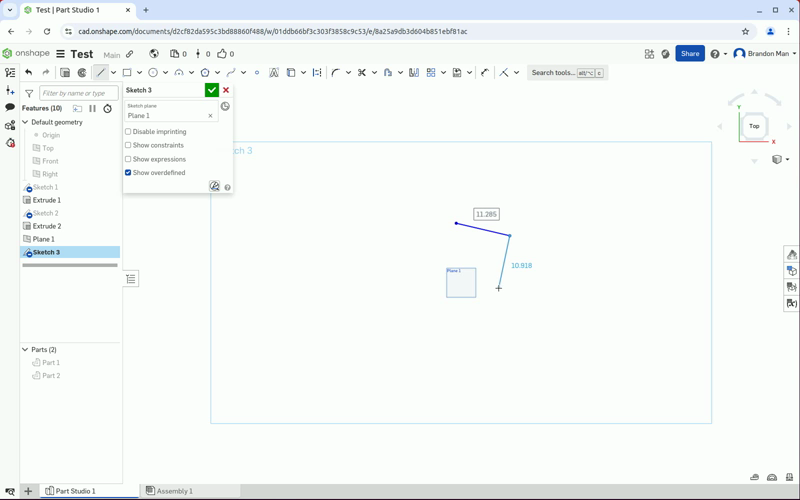
key_up(shift)
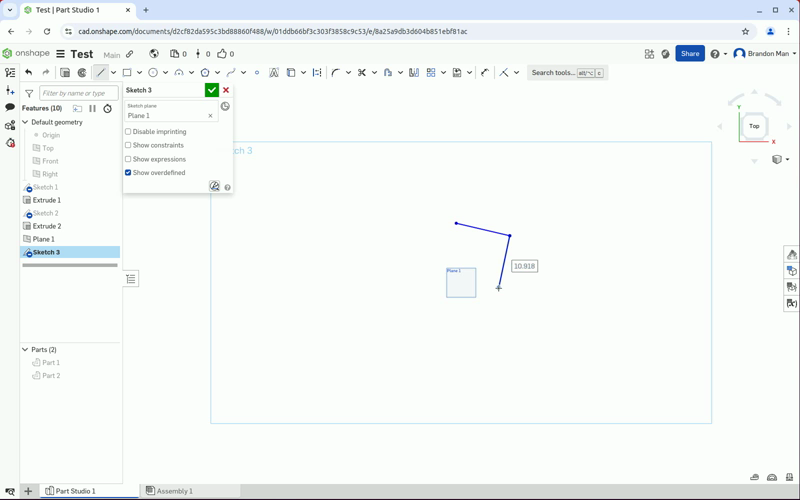
key(esc)
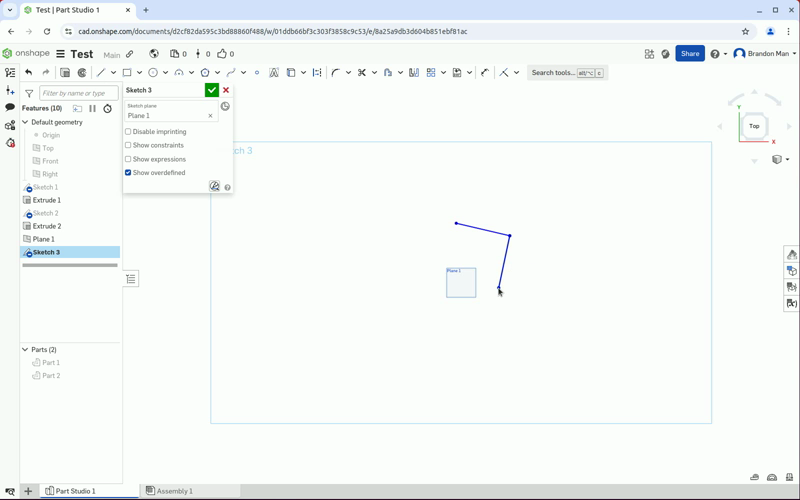
key(a)
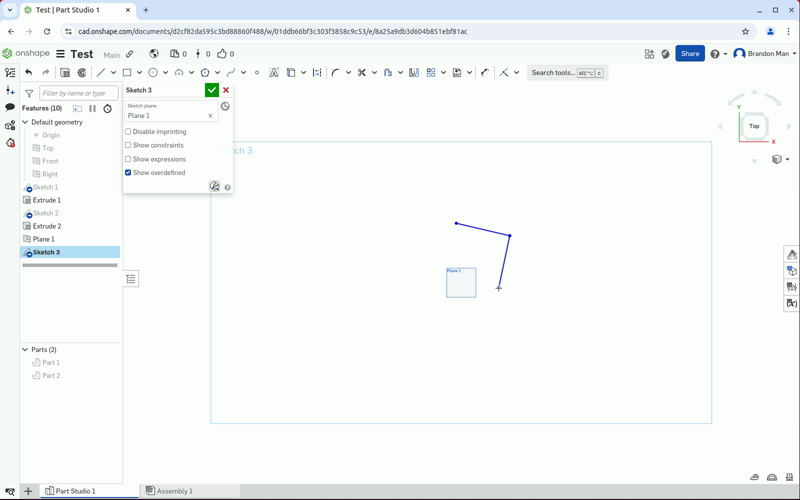
mouse_move(498, 287)
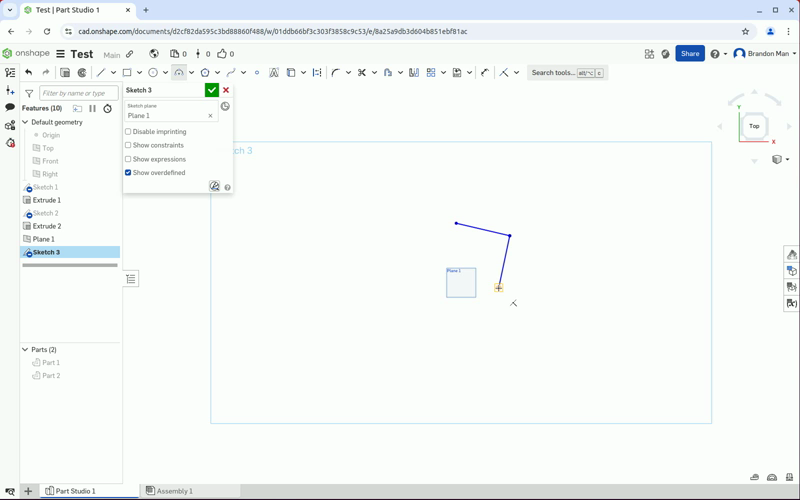
click(498, 287)
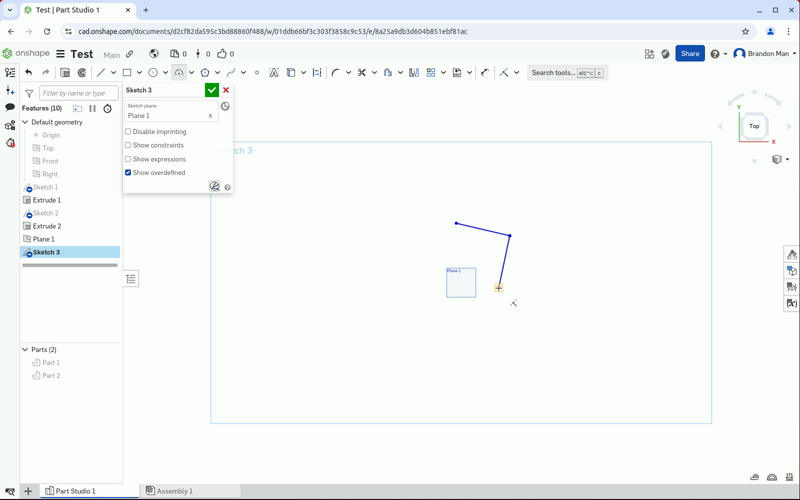
mouse_move(456, 223)
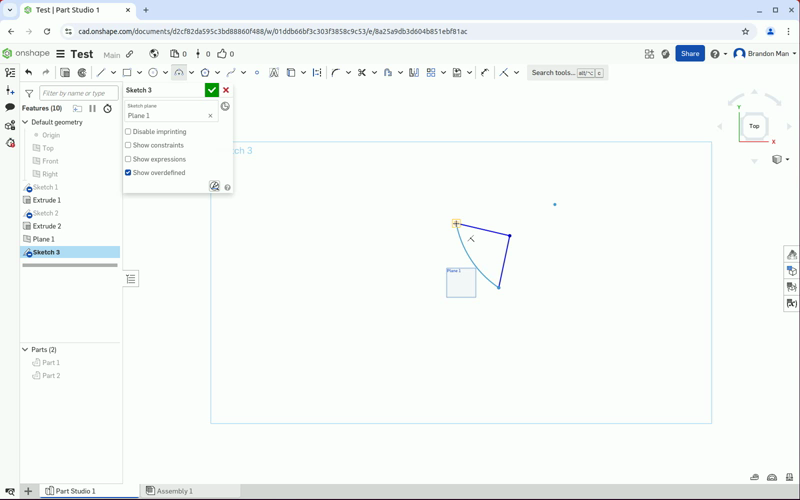
click(456, 223)
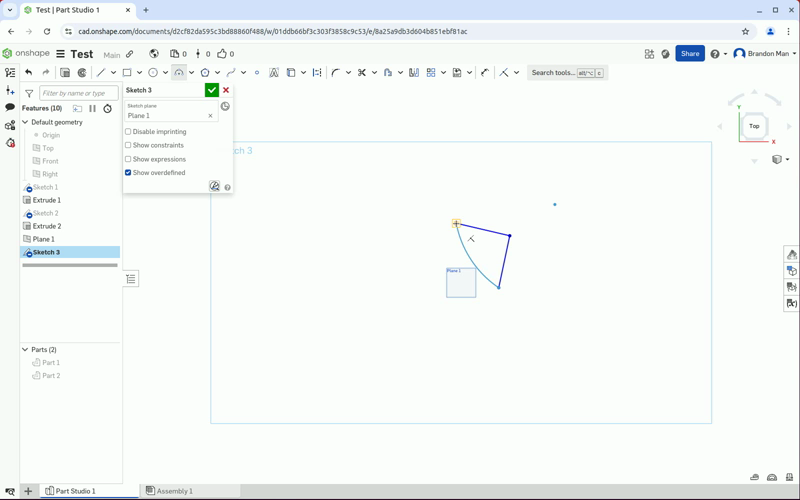
key_down(shift)
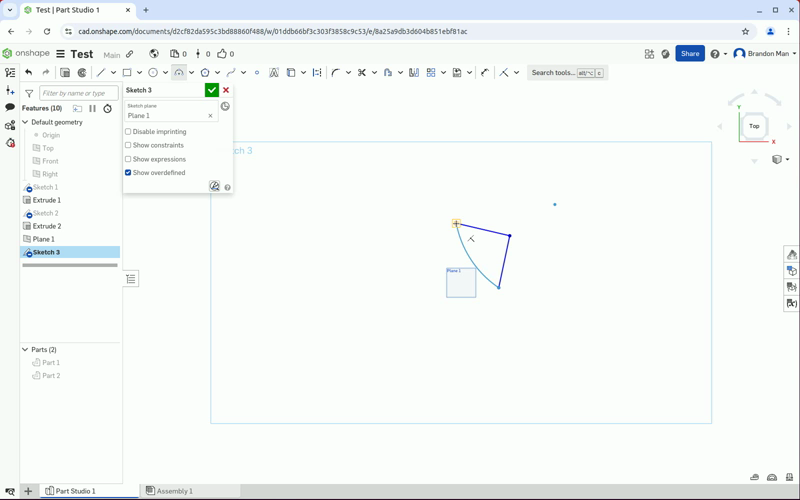
mouse_move(589, 178)
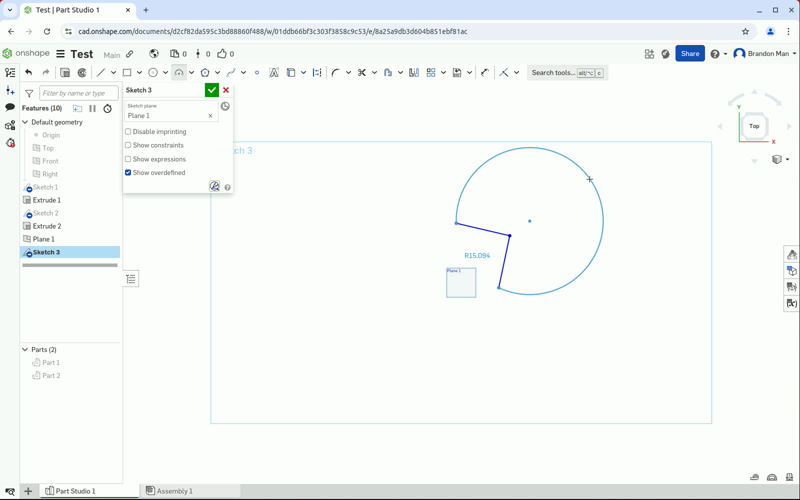
click(589, 178)
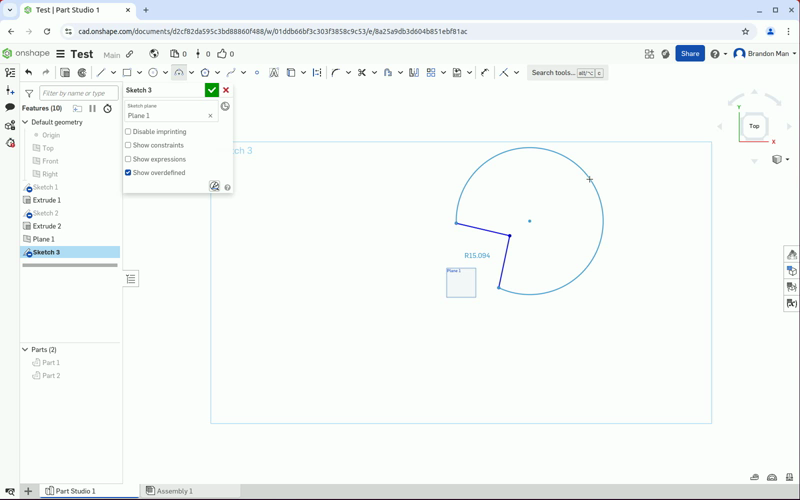
key_up(shift)
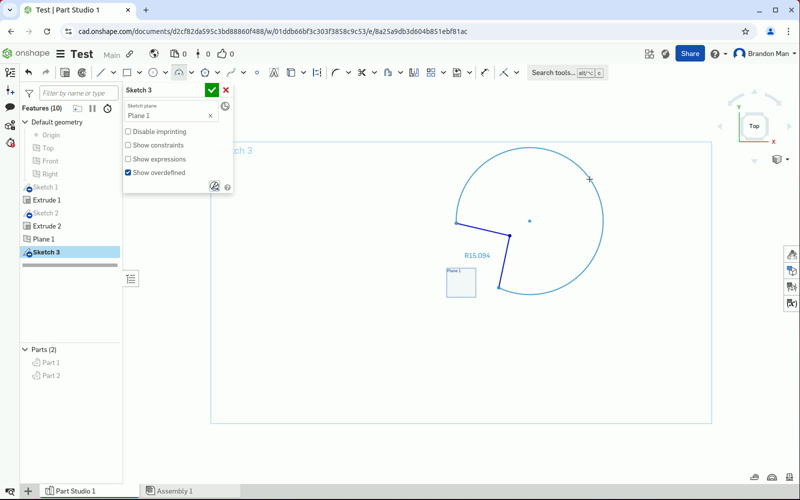
key(esc)
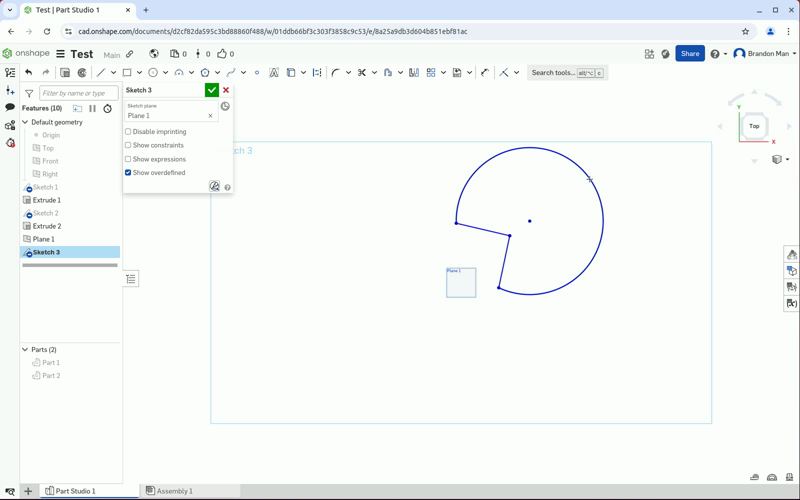
mouse_move(548, 171)
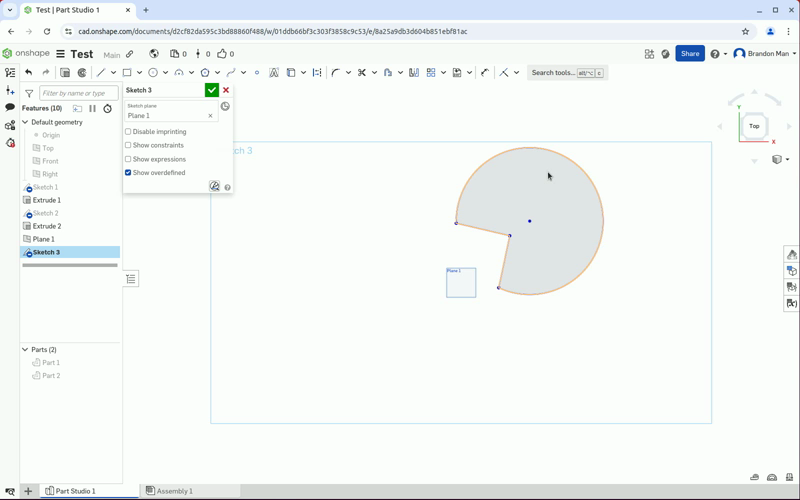
click(548, 171)
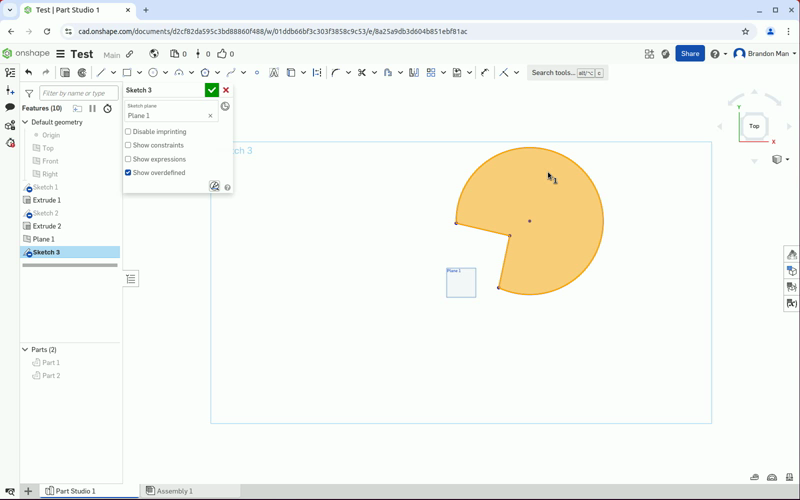
mouse_move(73, 352)
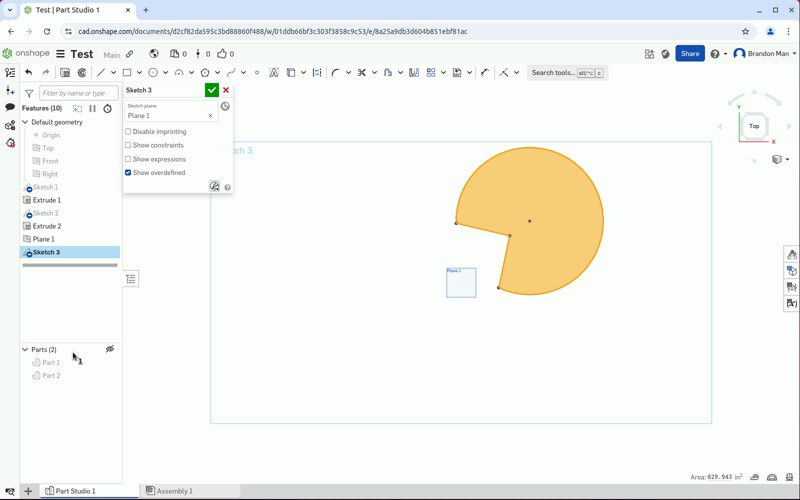
key(shift+y)
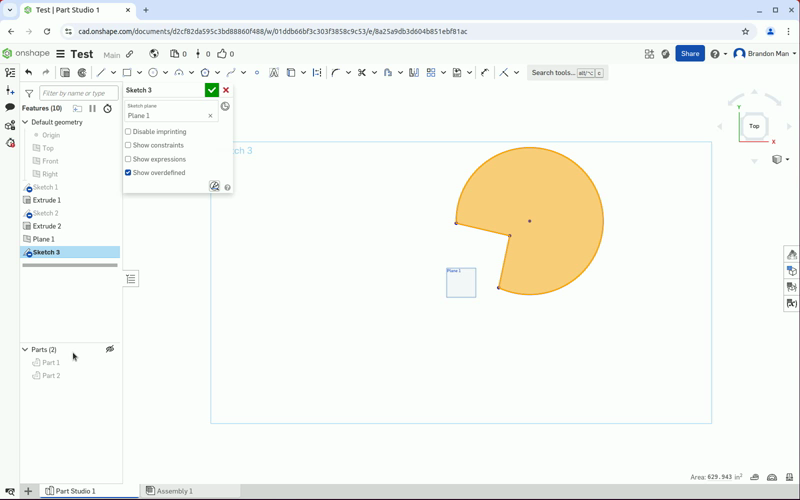
key(shift+e)
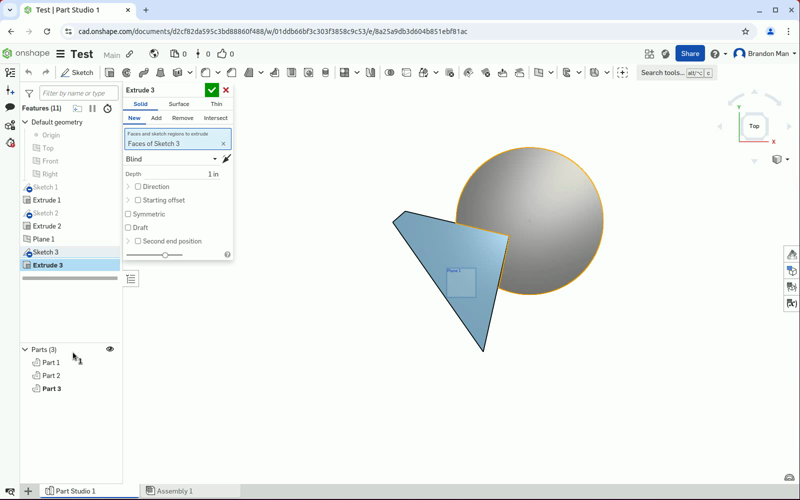
mouse_move(143, 106)
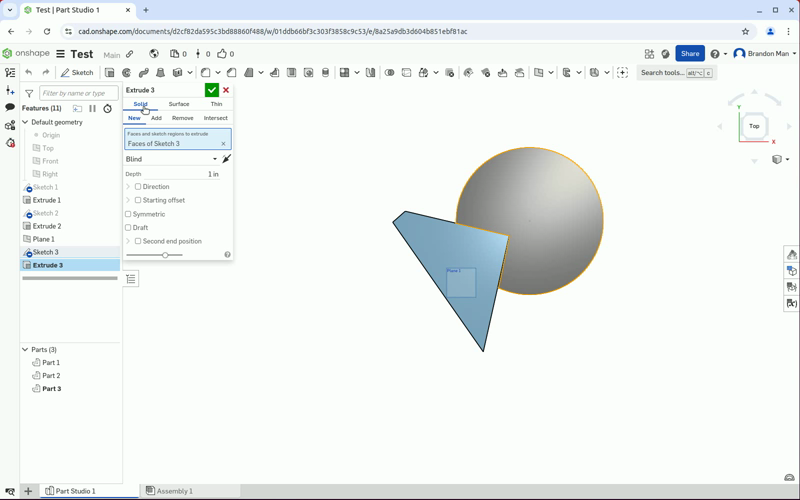
click(143, 106)
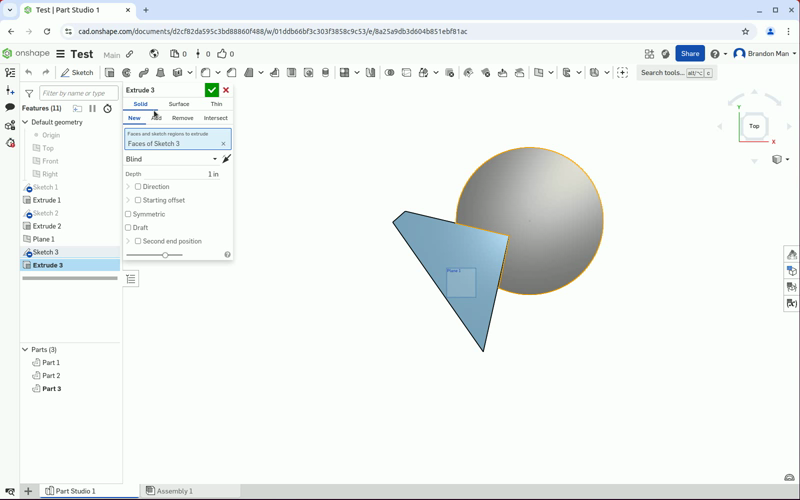
mouse_move(186, 120)
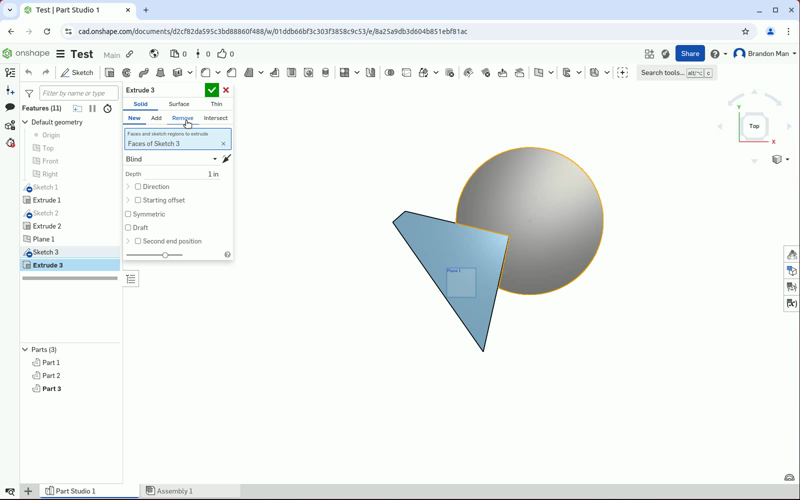
click(186, 120)
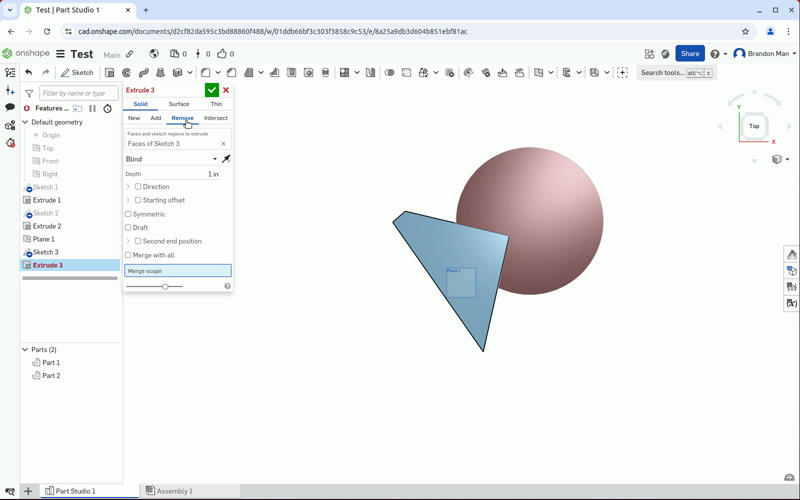
key(tab, 4)
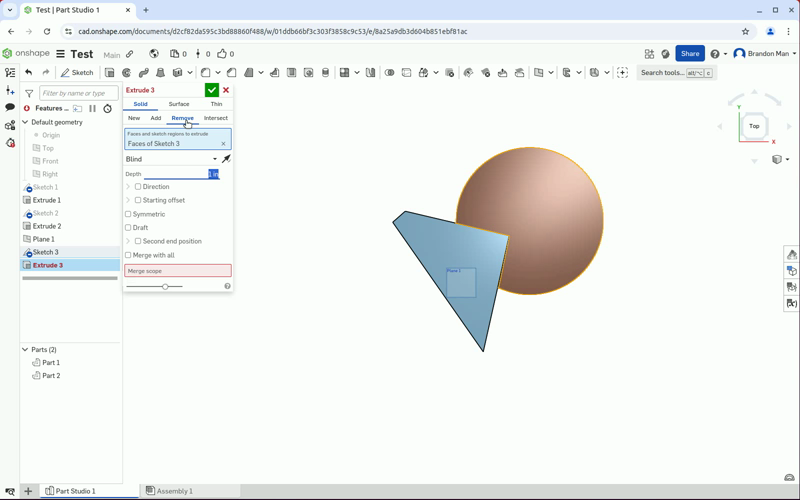
text(29.607)
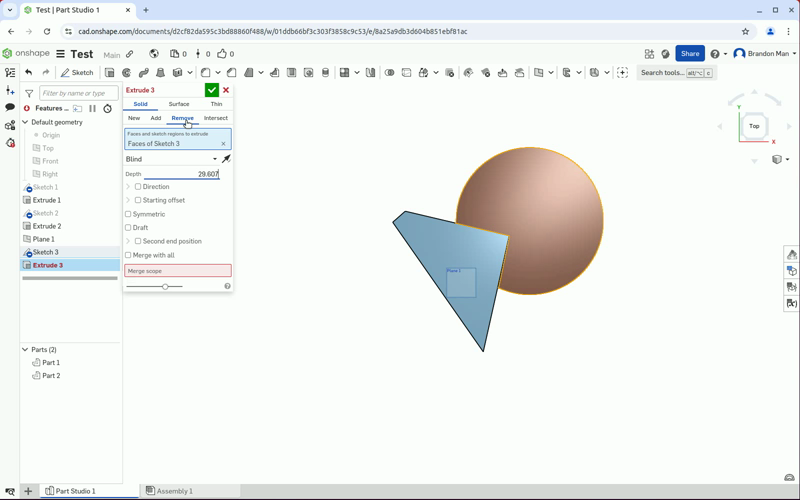
key(tab, 6)
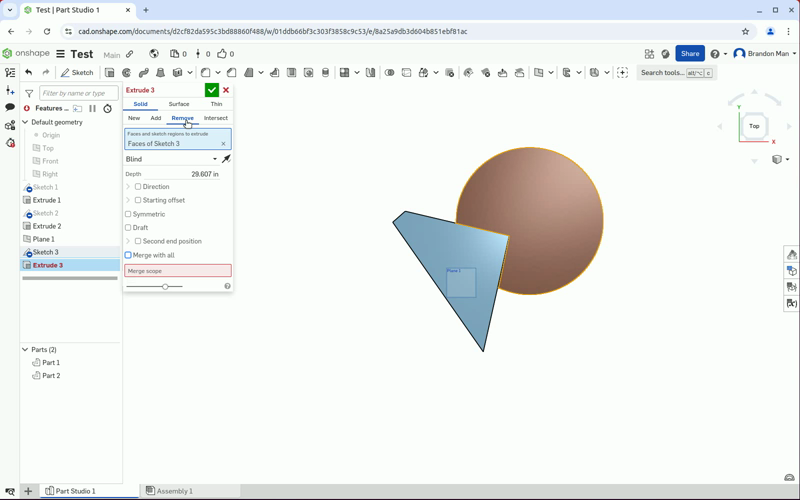
key(space)
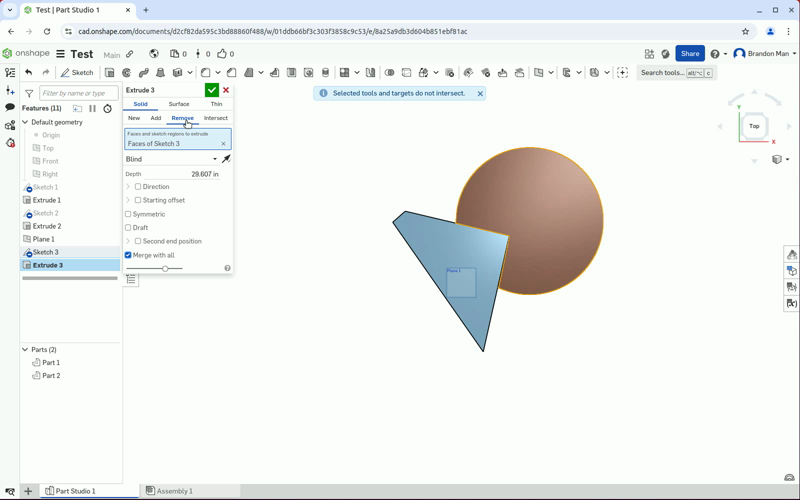
key(enter)
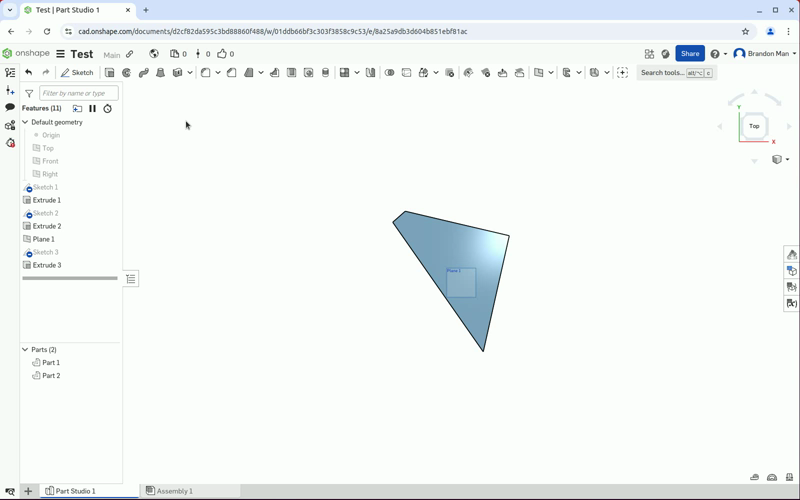
key(shift+h)
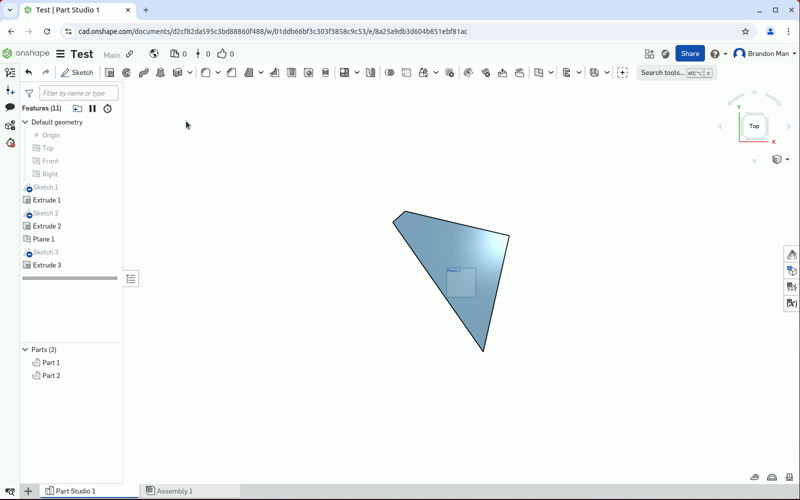
key(shift+h)
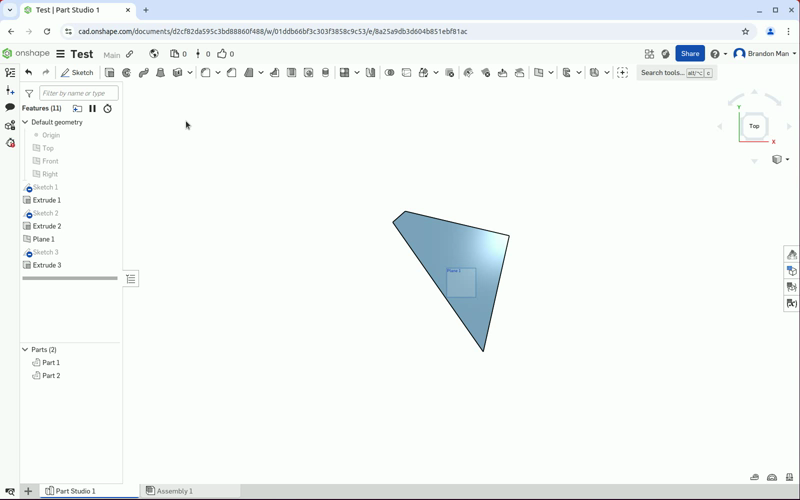
mouse_move(73, 189)
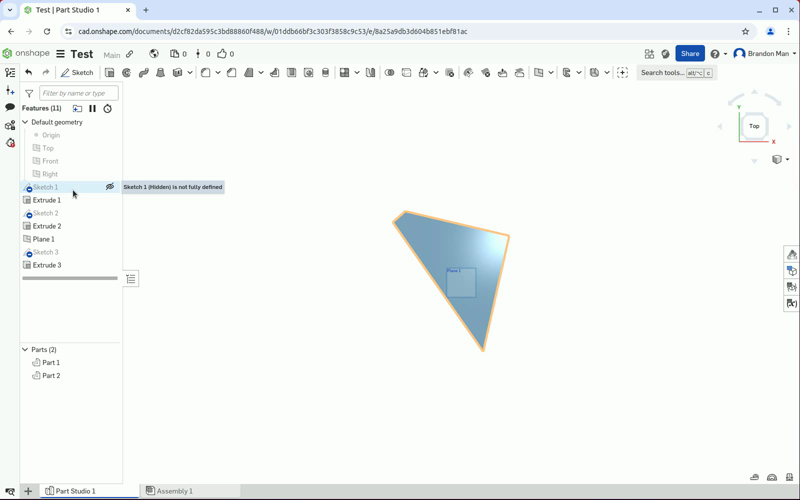
click(73, 189)
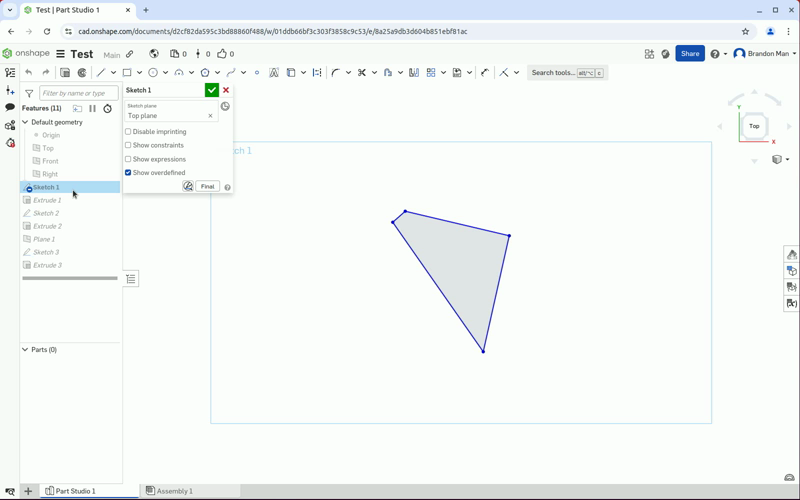
mouse_move(229, 92)
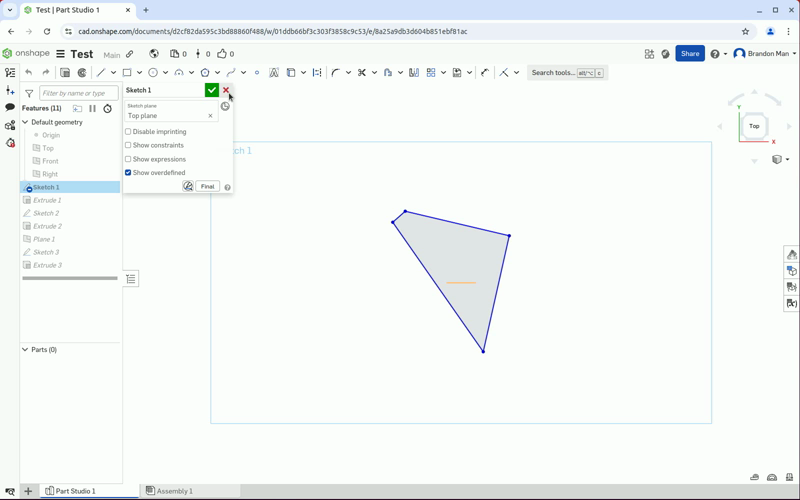
click(229, 92)
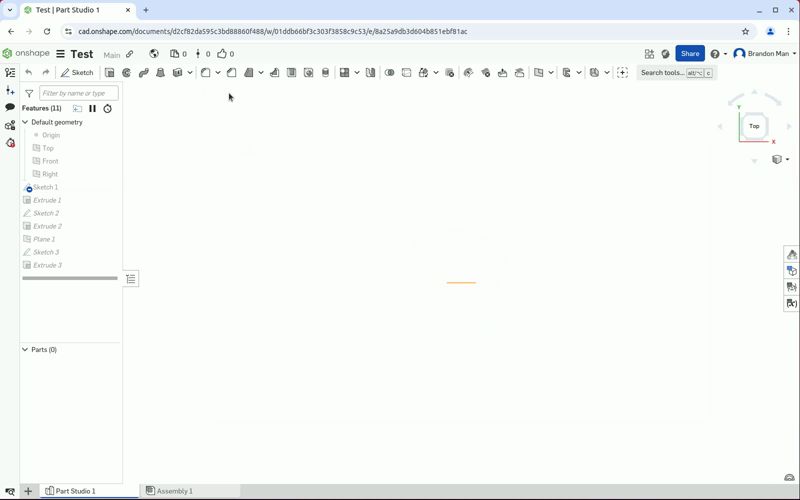
key(shift+s)
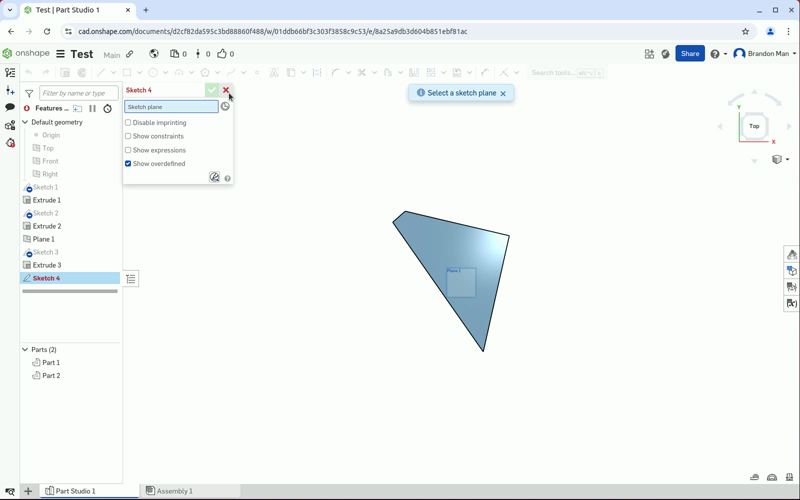
mouse_move(73, 241)
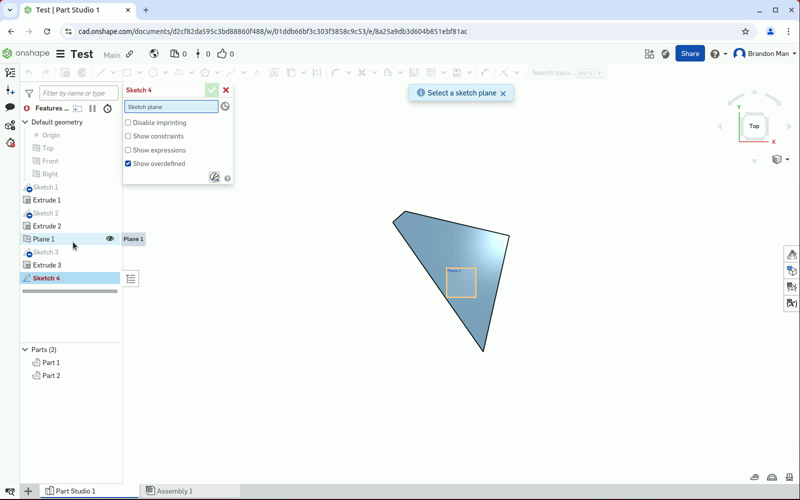
click(73, 241)
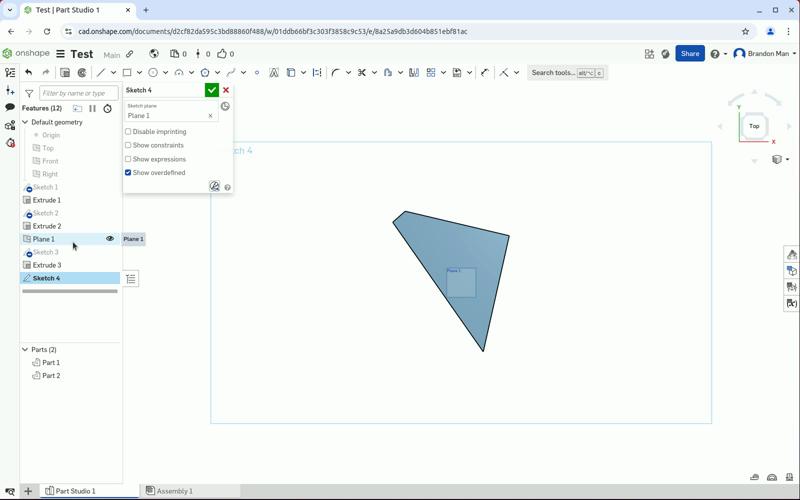
mouse_move(73, 352)
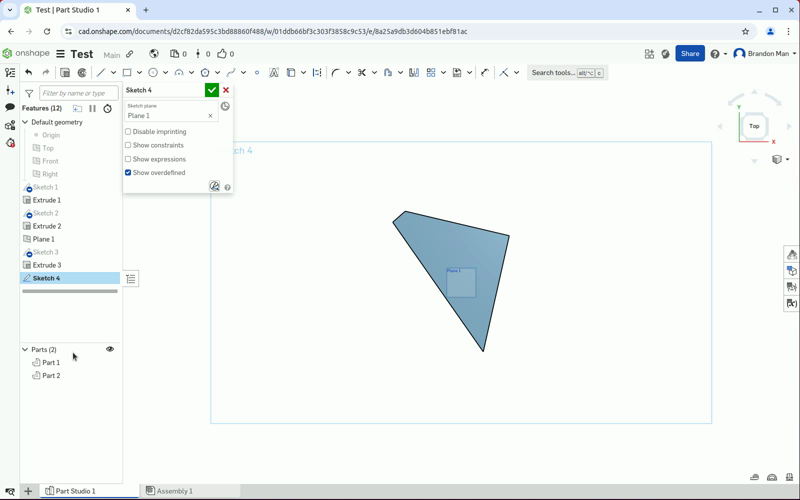
key(y)
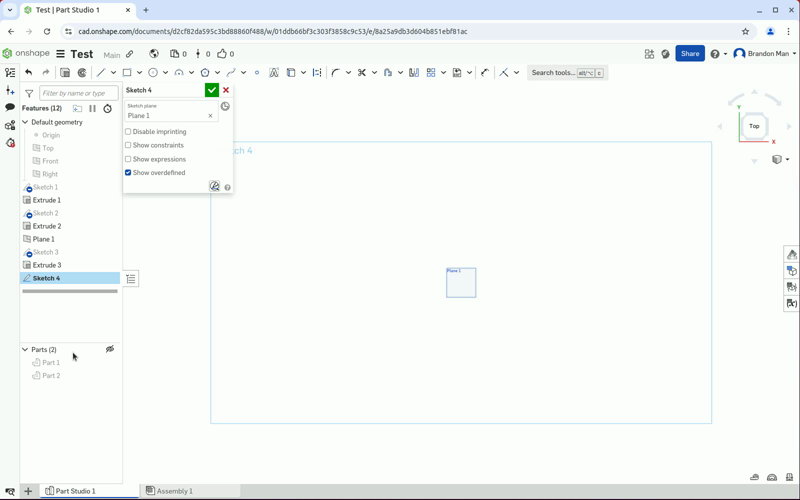
key(a)
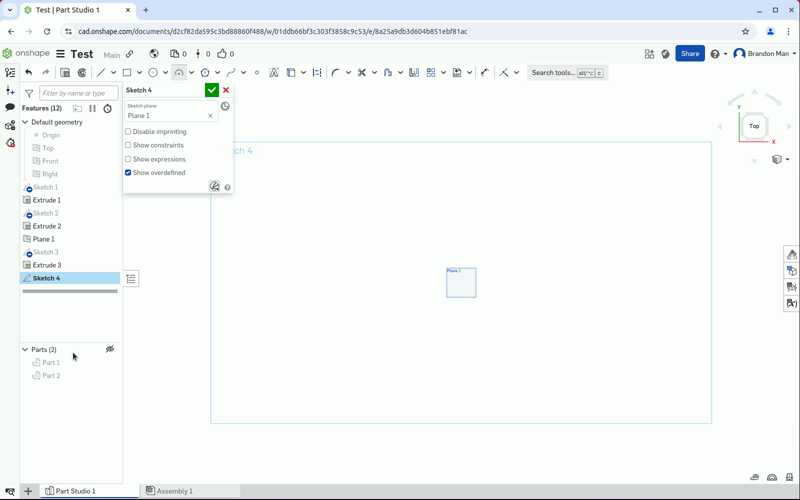
key_down(shift)
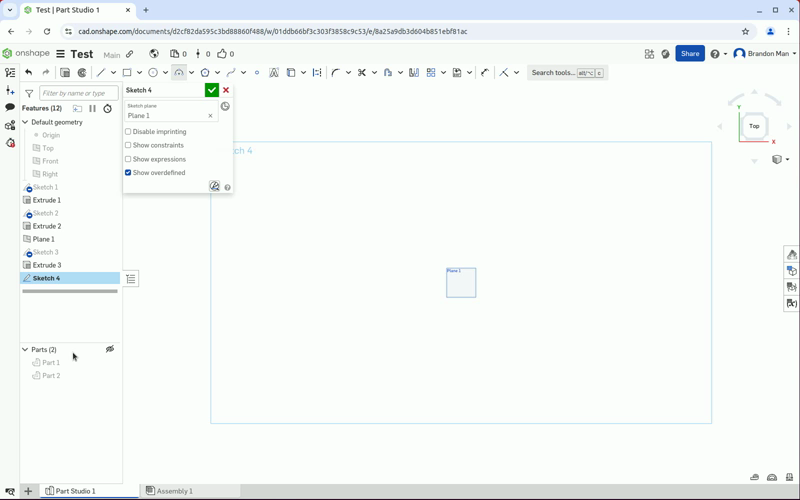
mouse_move(456, 223)
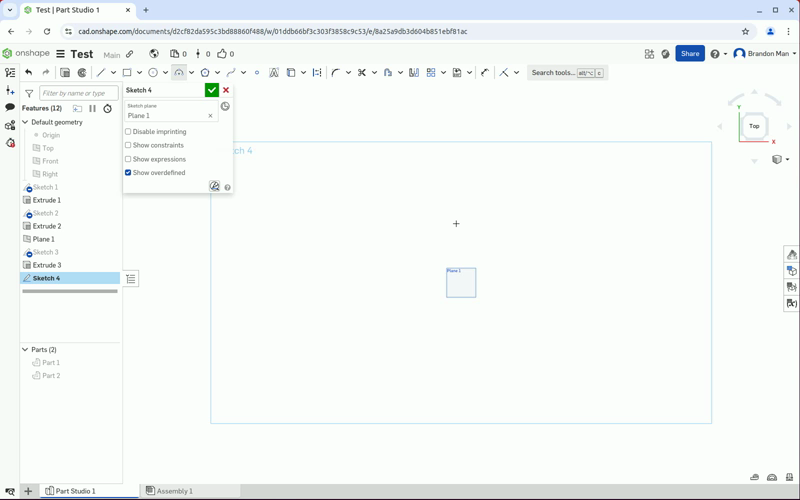
click(456, 223)
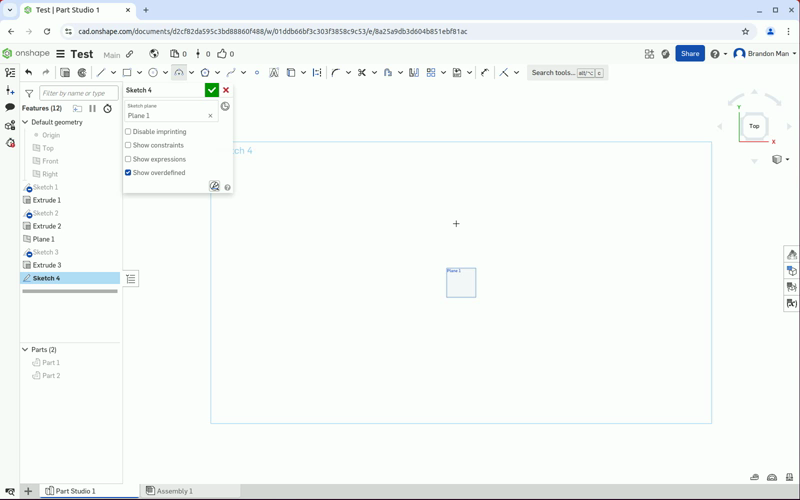
key_up(shift)
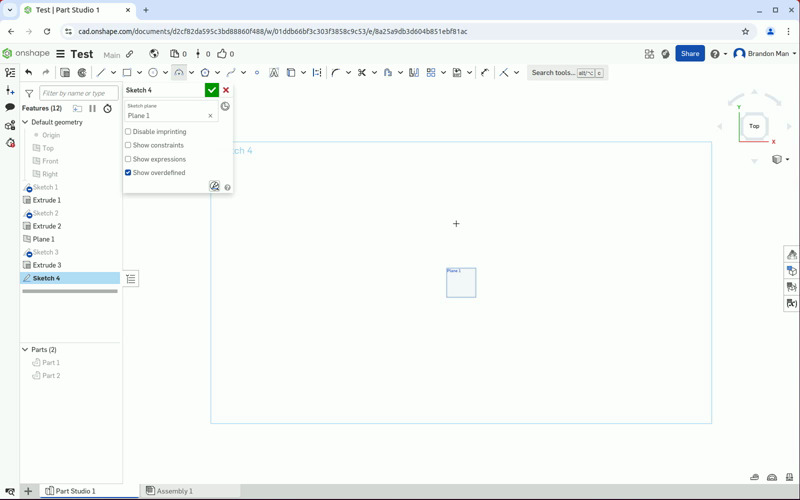
key_down(shift)
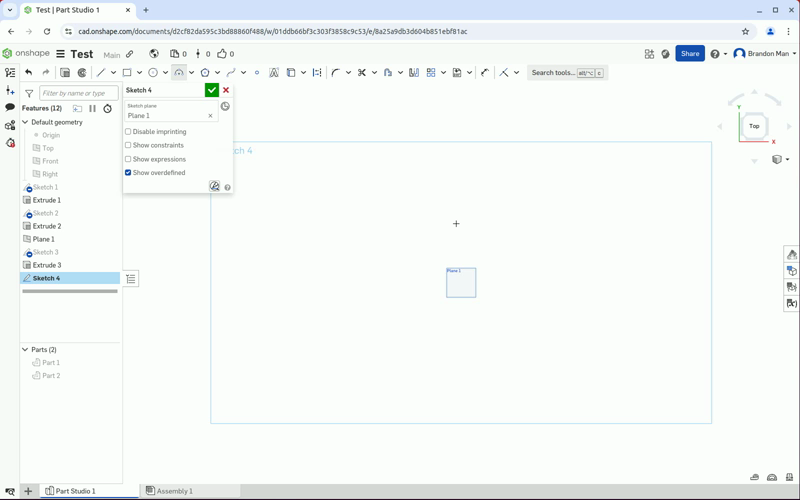
mouse_move(498, 288)
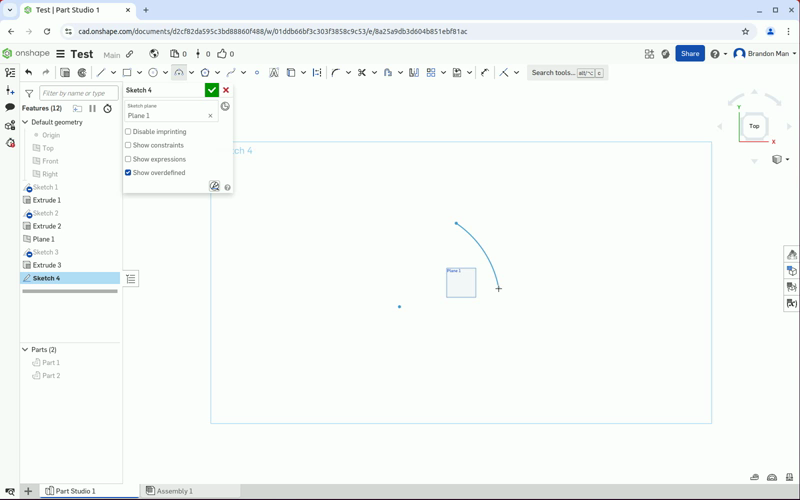
click(498, 288)
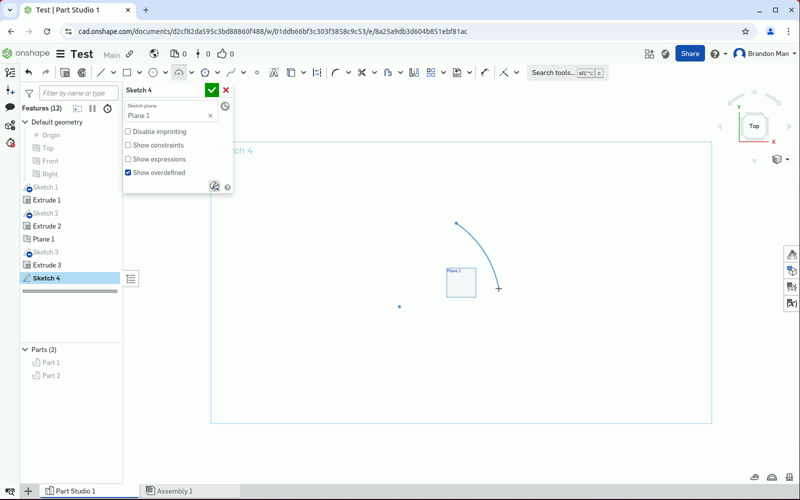
mouse_move(468, 261)
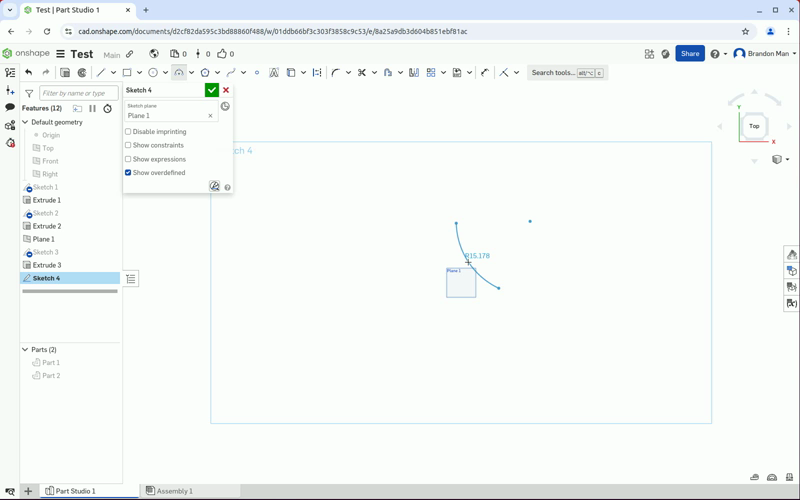
click(468, 261)
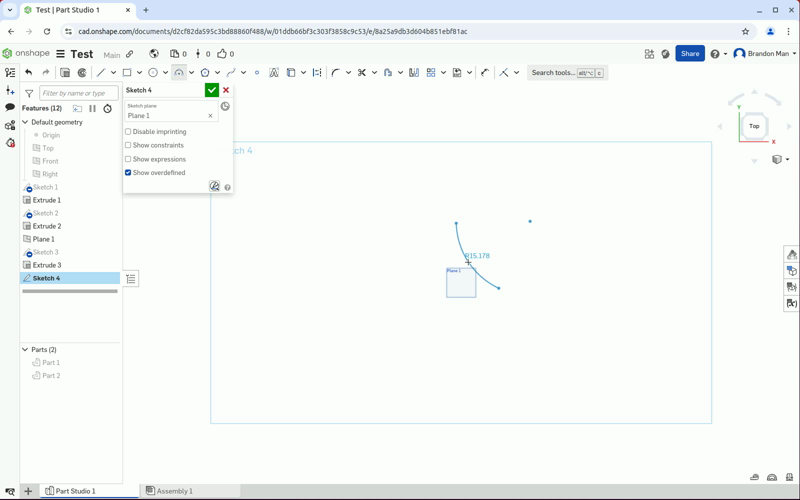
key_up(shift)
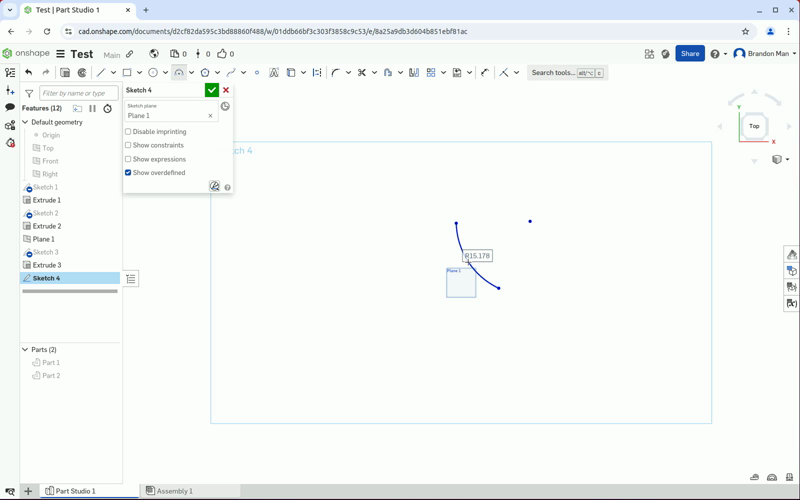
key(esc)
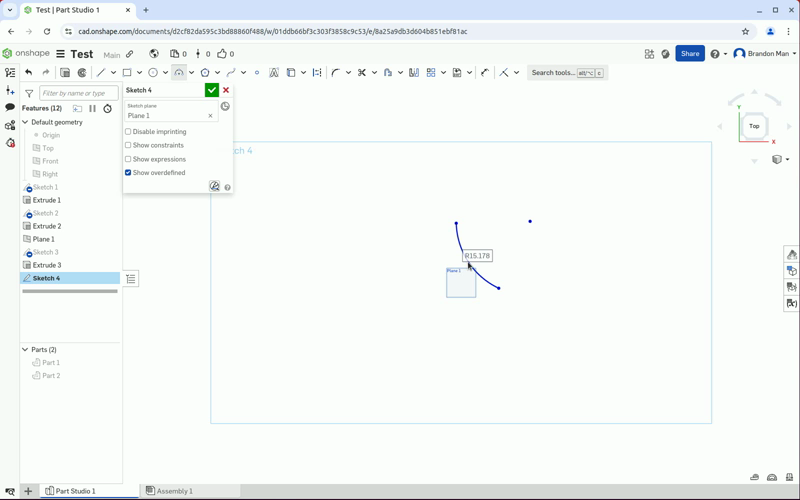
key(l)
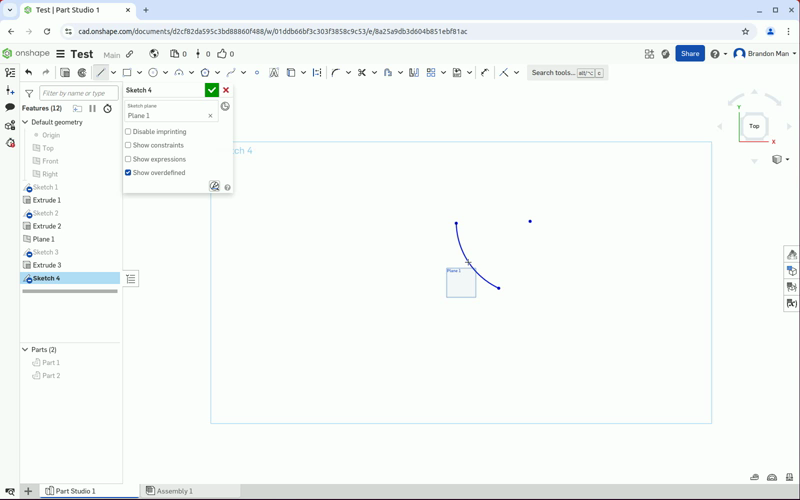
mouse_move(498, 288)
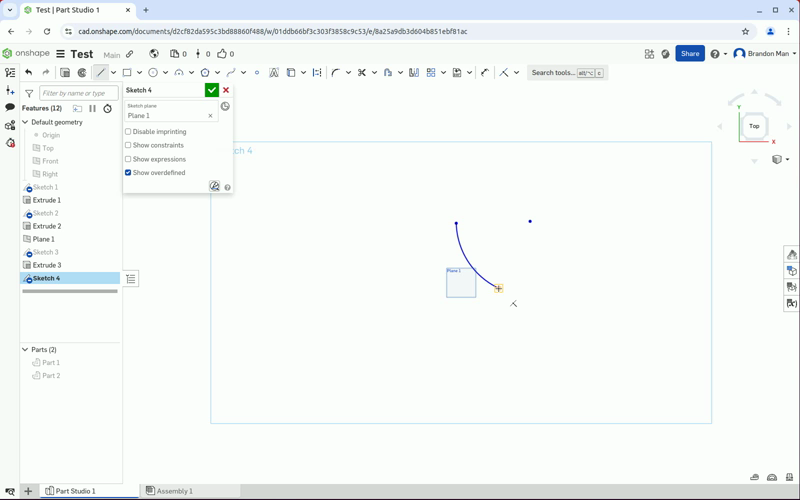
click(498, 288)
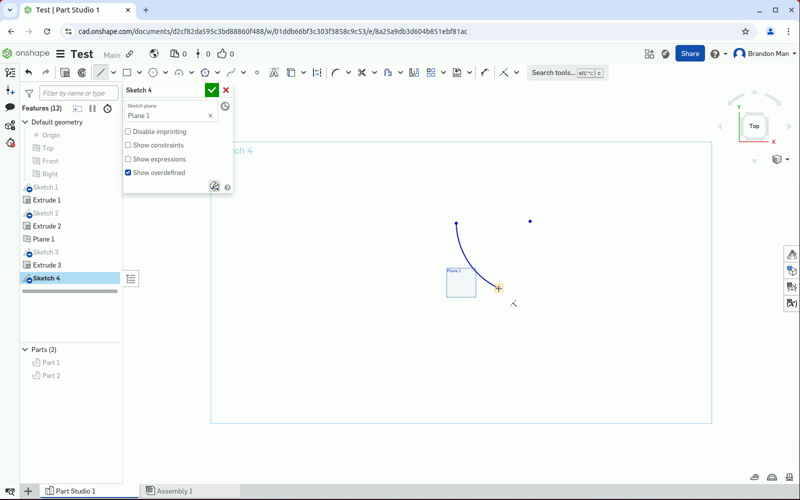
key_down(shift)
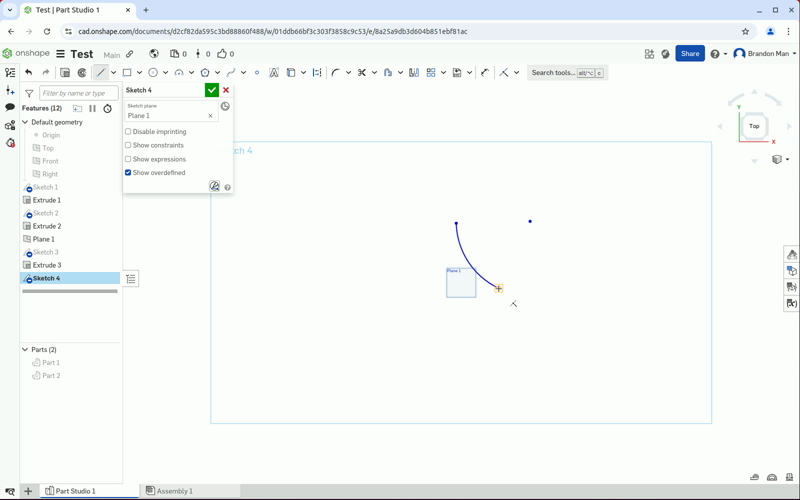
mouse_move(528, 288)
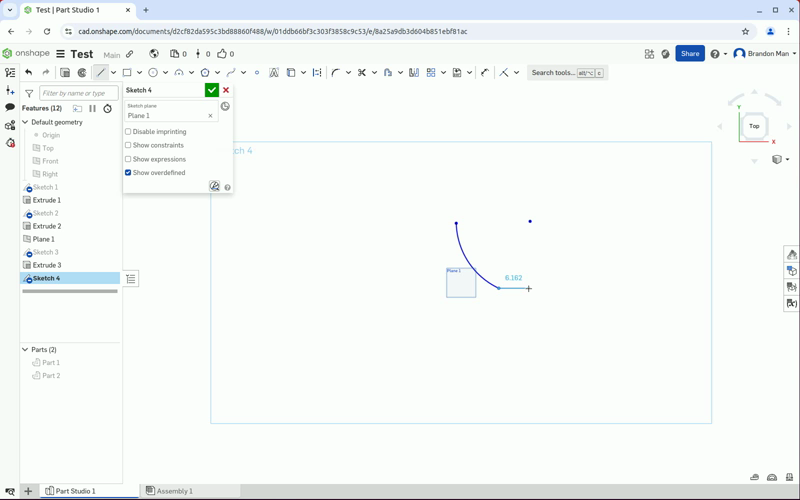
mouse_move(509, 236)
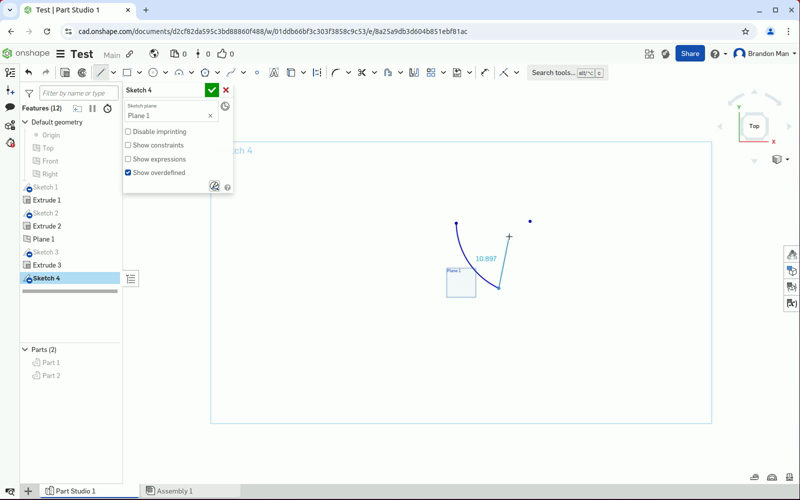
click(509, 236)
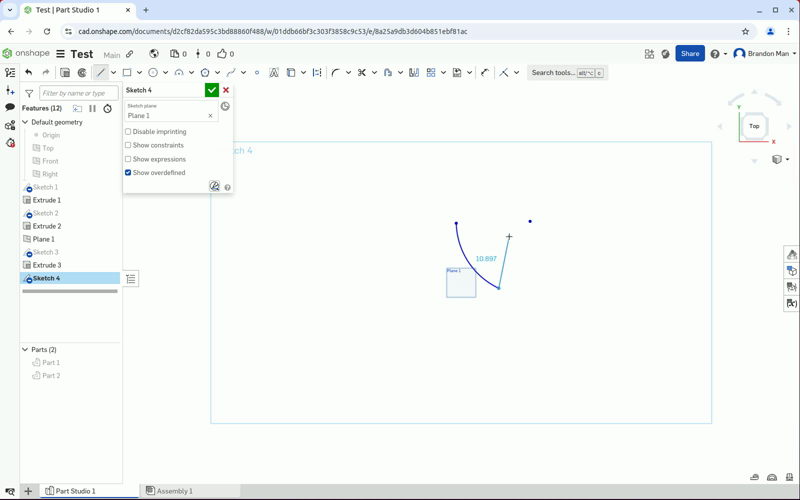
key_up(shift)
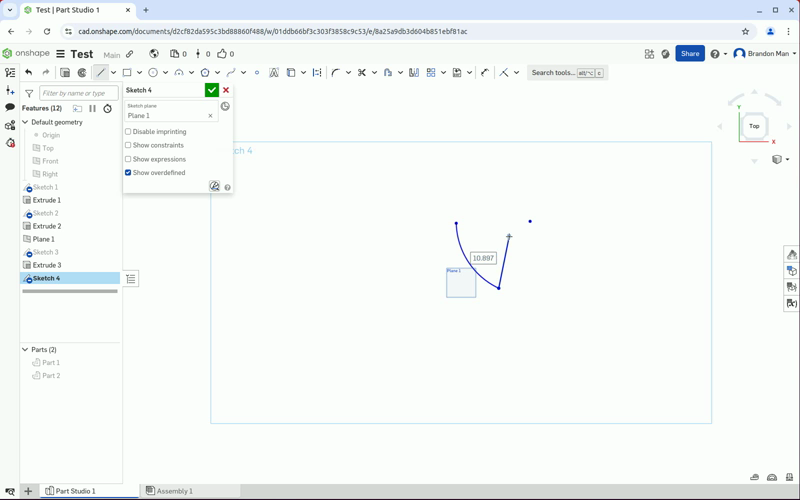
mouse_move(539, 236)
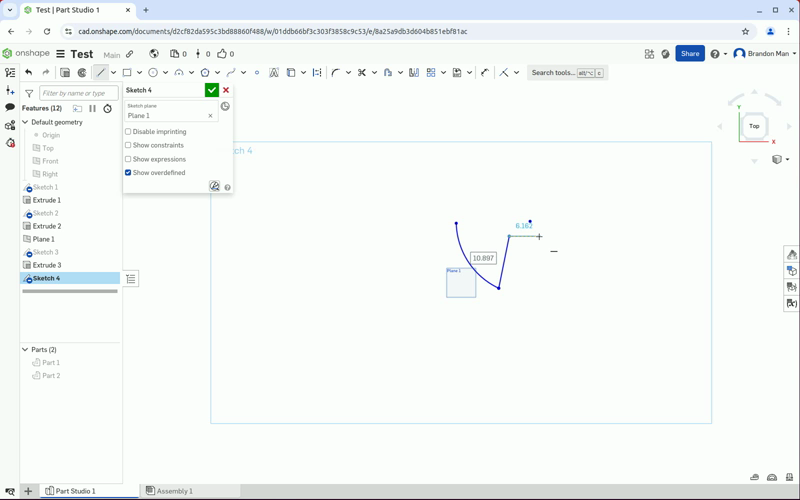
key_down(shift)
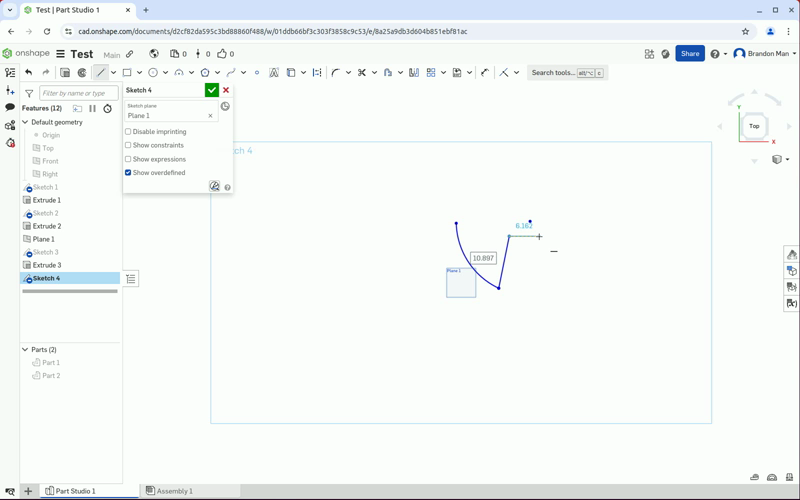
mouse_move(456, 223)
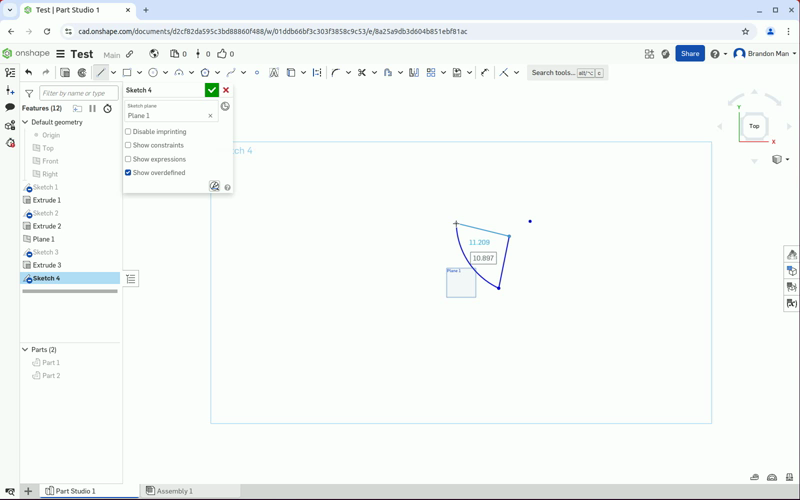
key_up(shift)
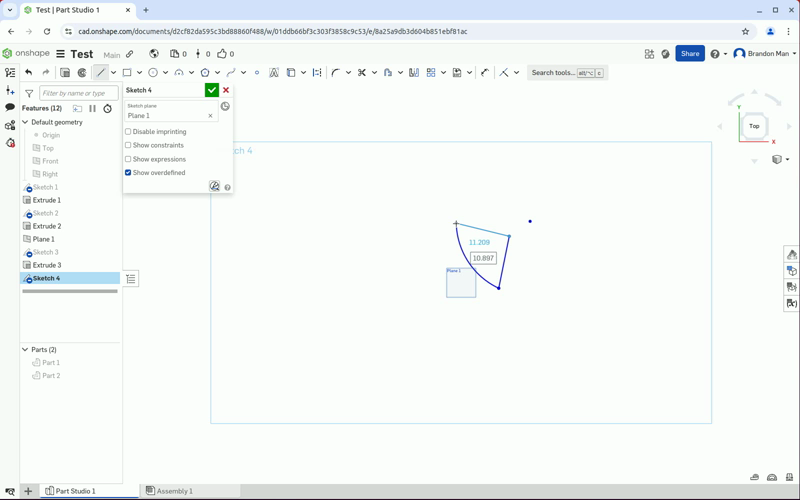
click(456, 223)
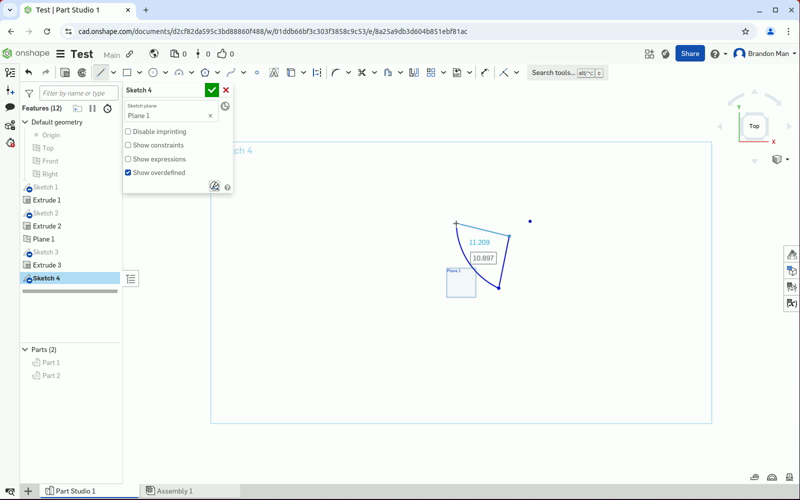
key(esc)
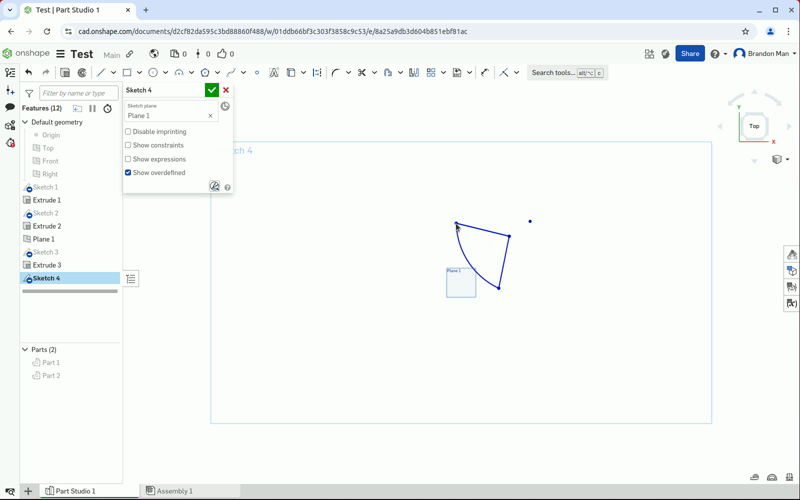
mouse_move(458, 230)
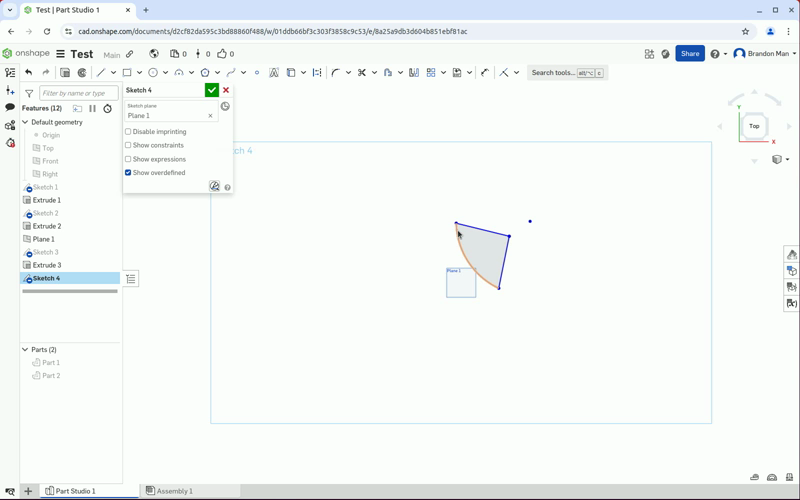
click(458, 230)
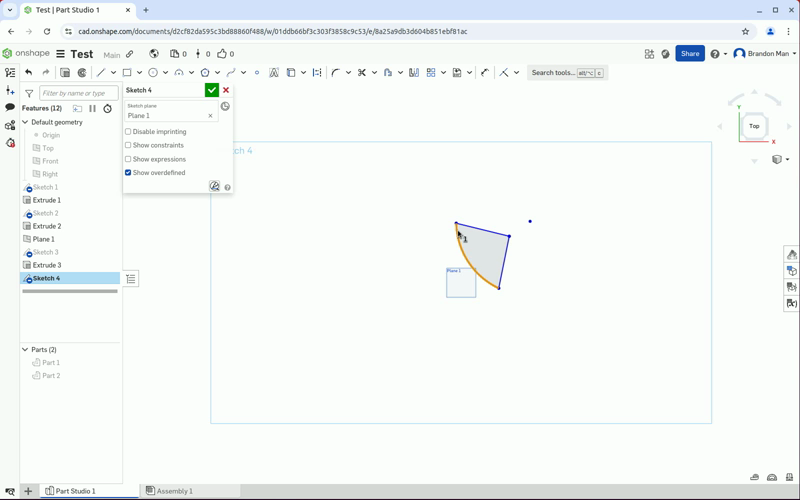
mouse_move(73, 352)
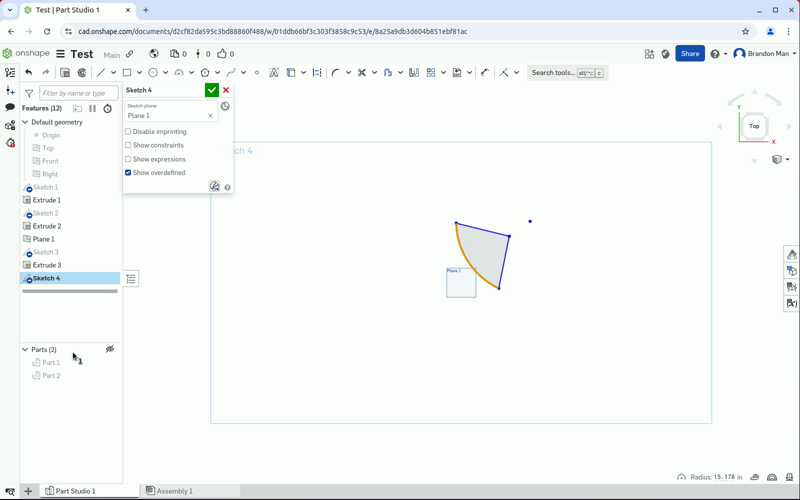
key(shift+y)
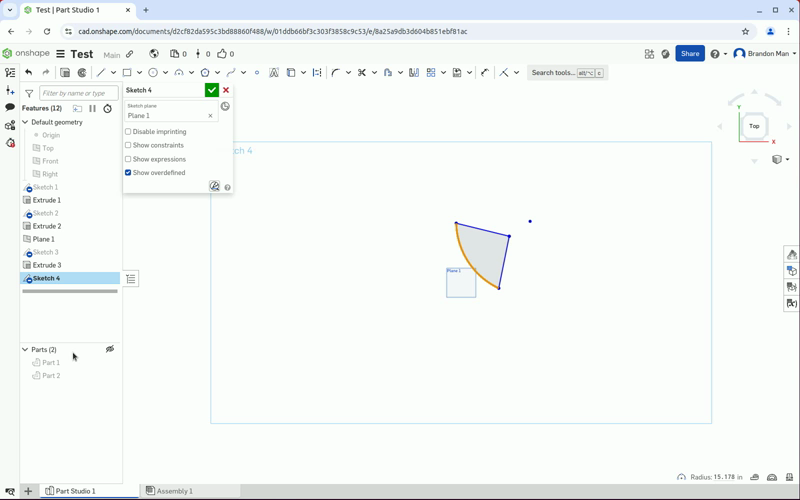
key(shift+e)
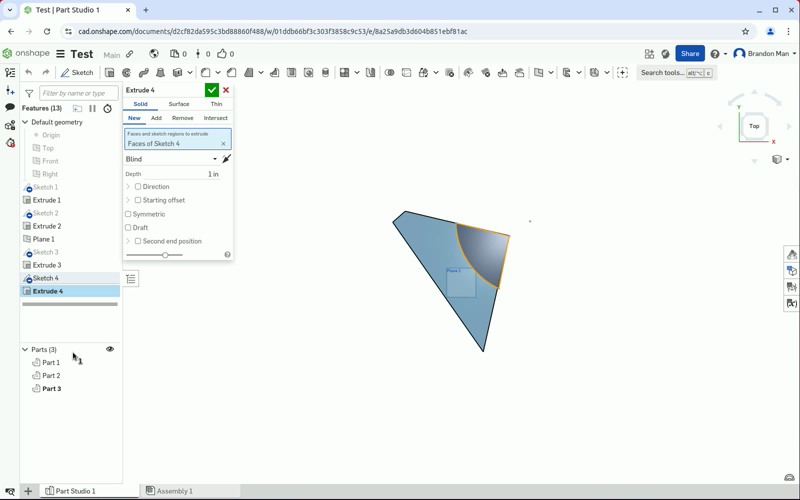
mouse_move(143, 106)
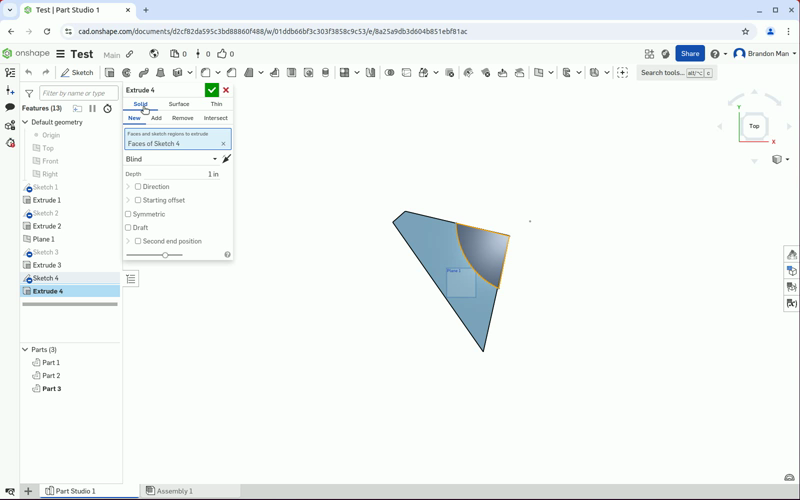
click(143, 106)
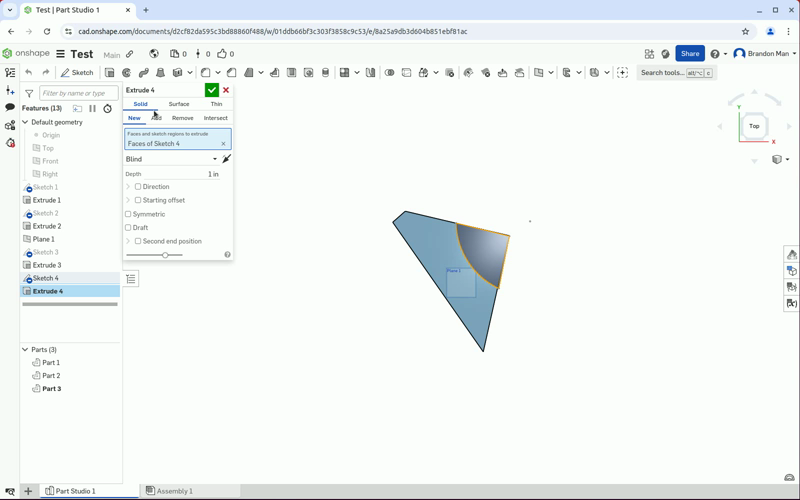
mouse_move(186, 120)
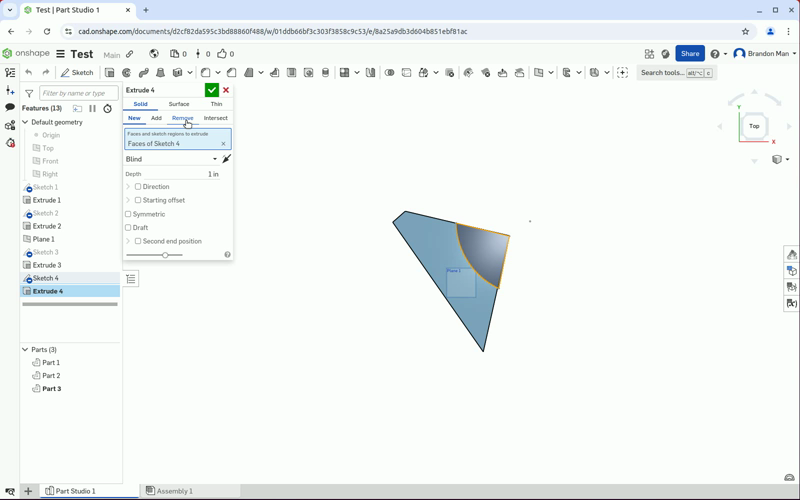
click(186, 120)
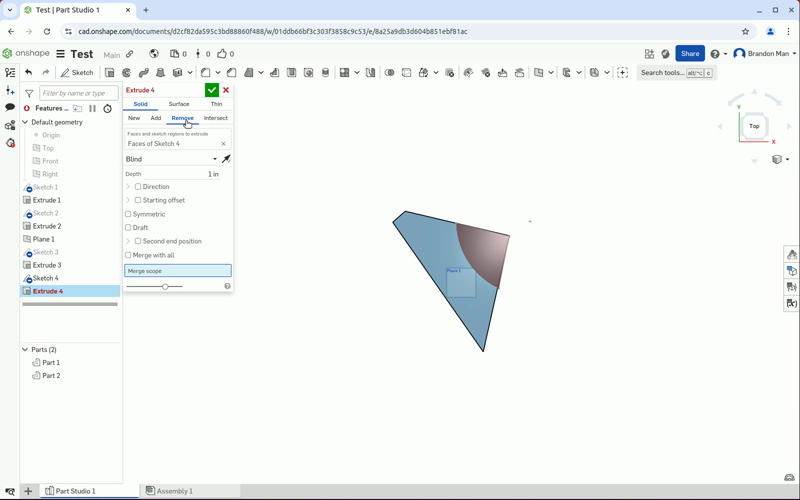
key(tab, 4)
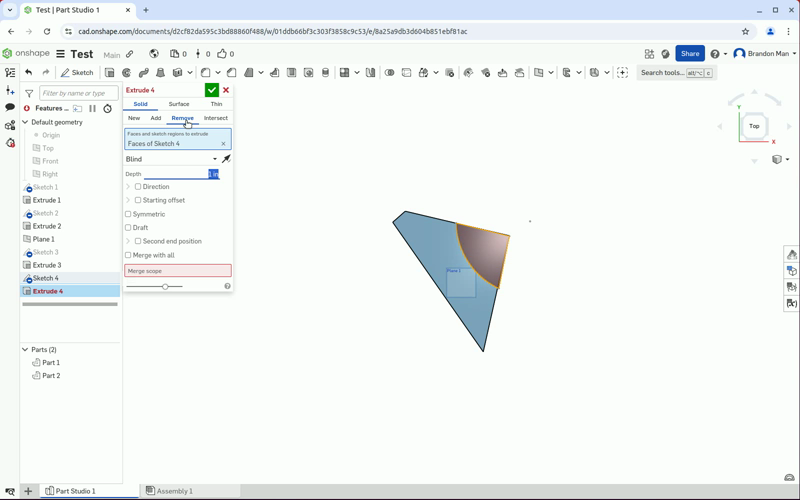
text(29.607)
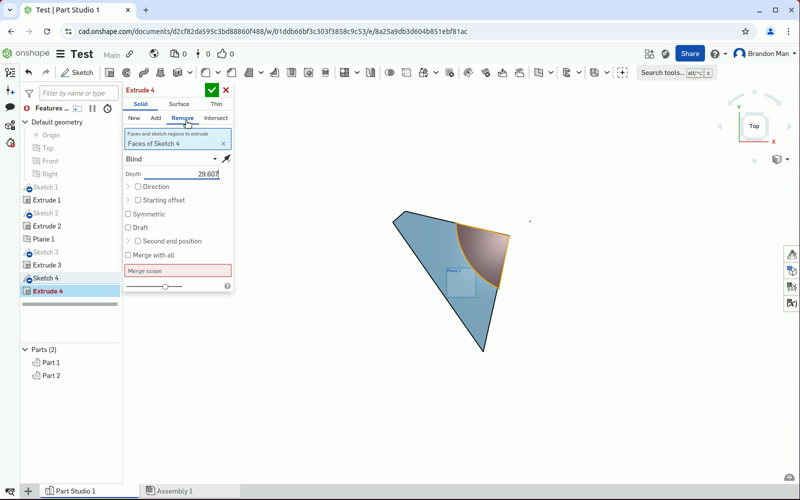
key(tab, 6)
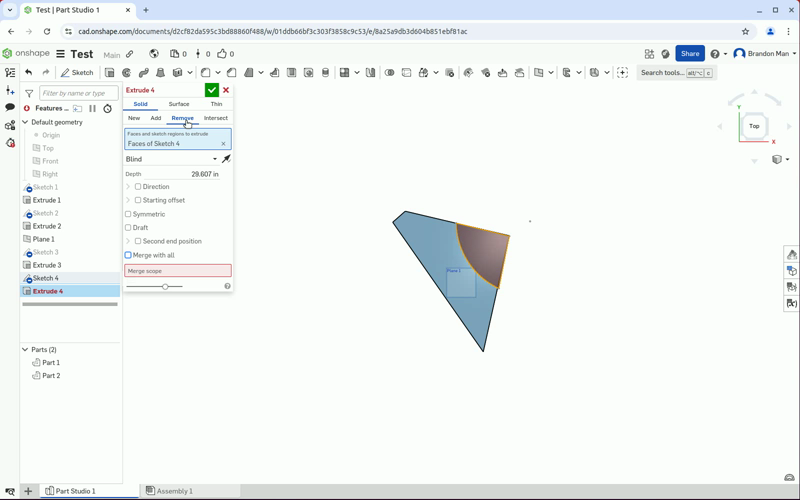
key(space)
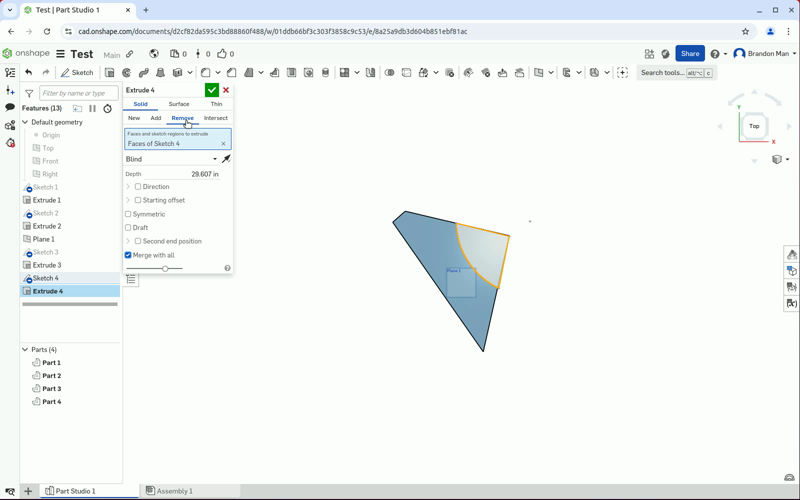
key(enter)
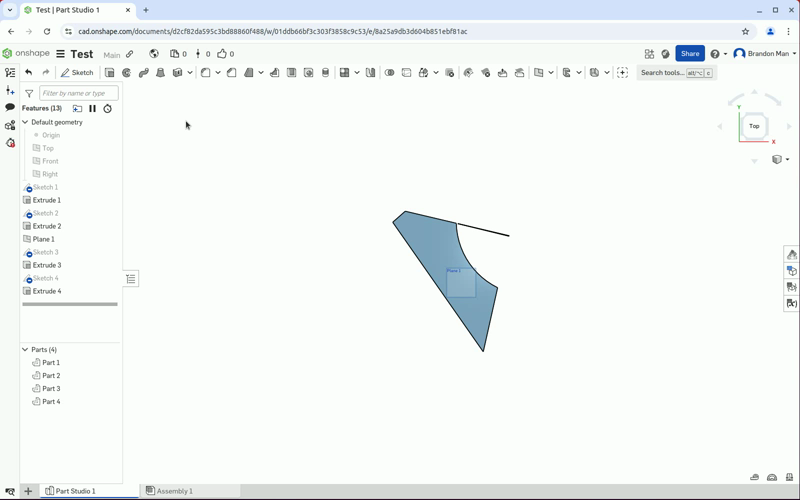
key(shift+h)
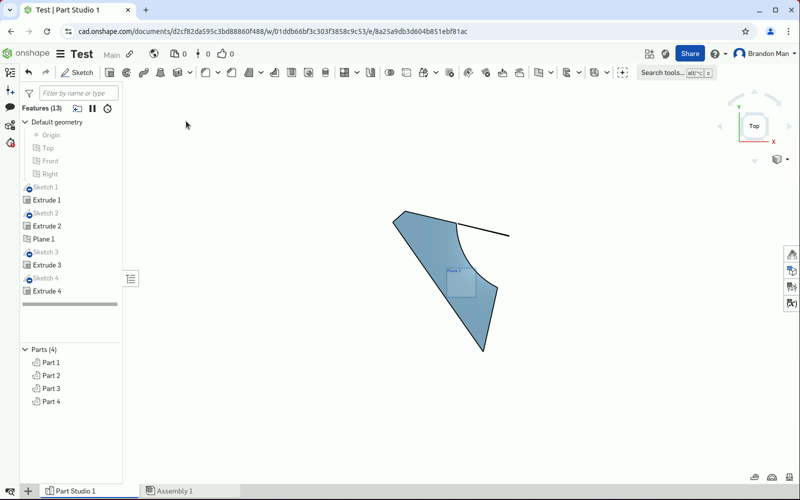
key(shift+h)
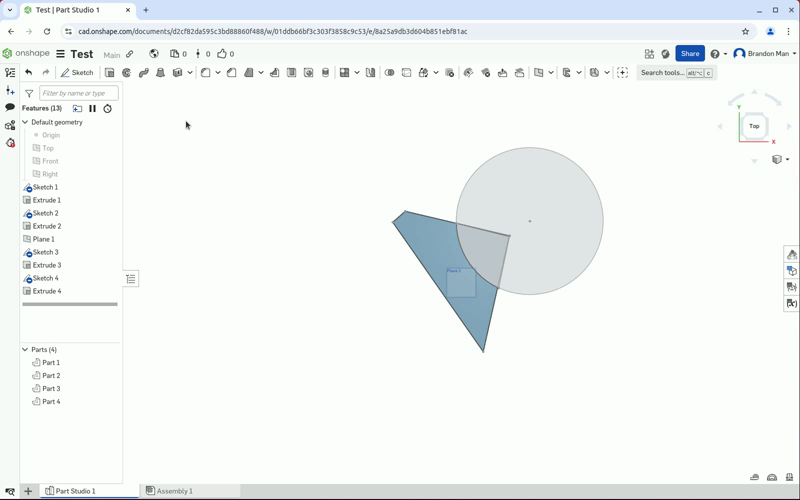
key(shift+7)
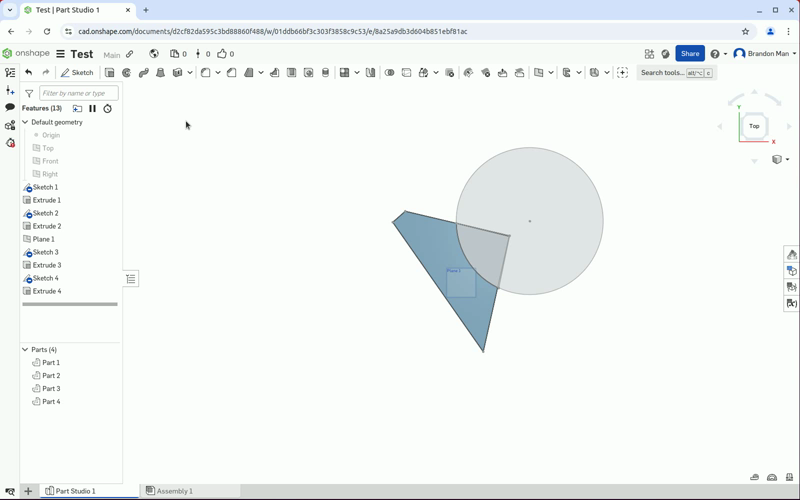
key(up, 3)
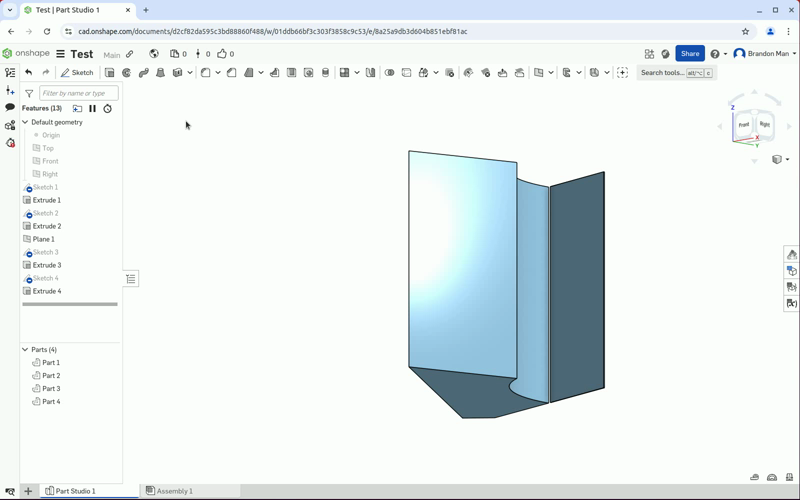
key(left, 3)
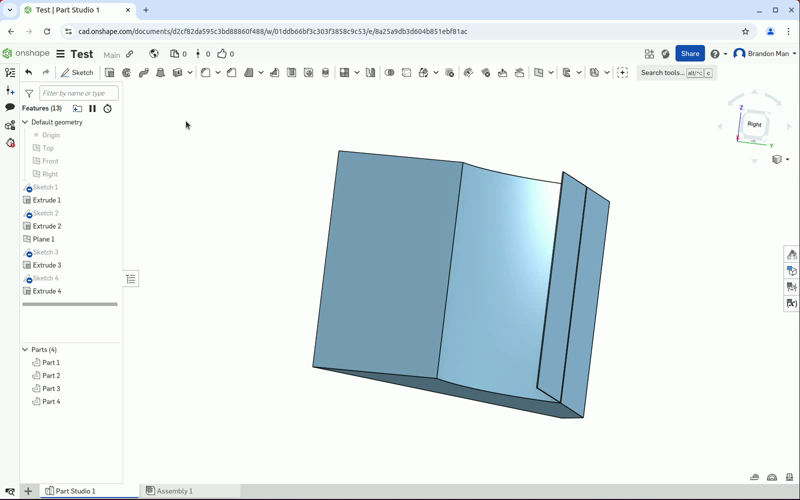
key(right, 3)
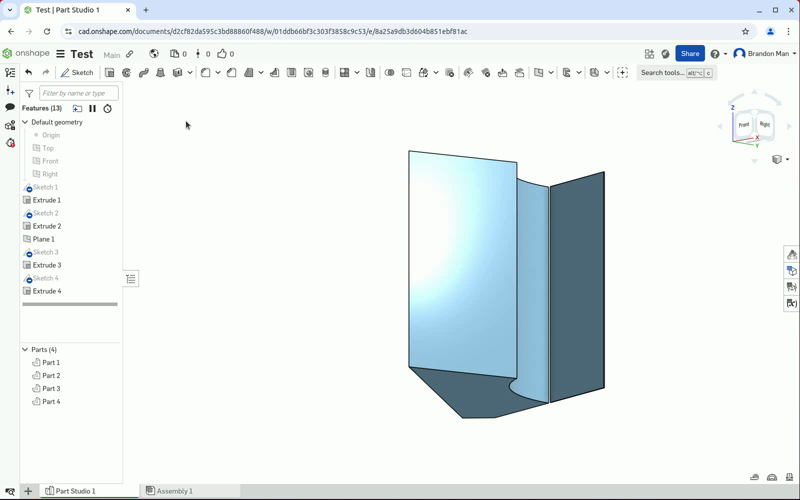
key(down, 3)
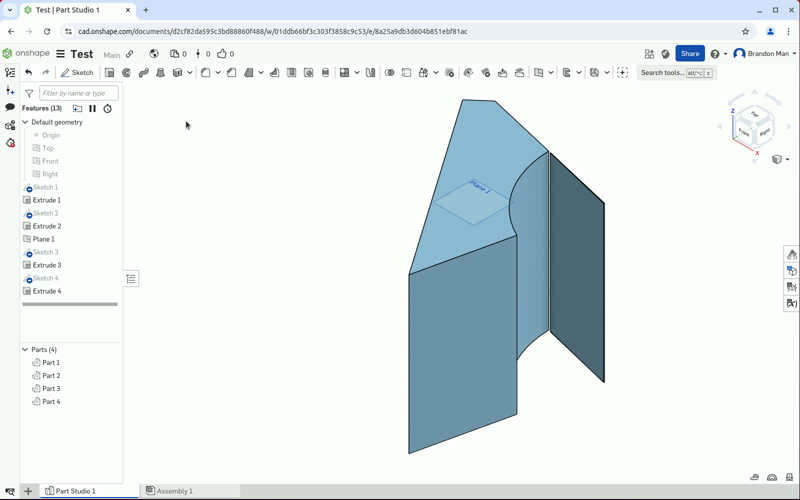
mouse_move(73, 189)
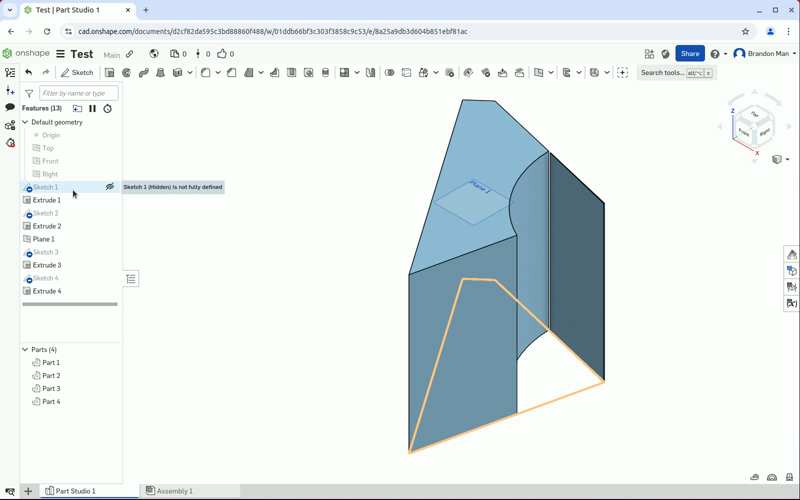
click(73, 189)